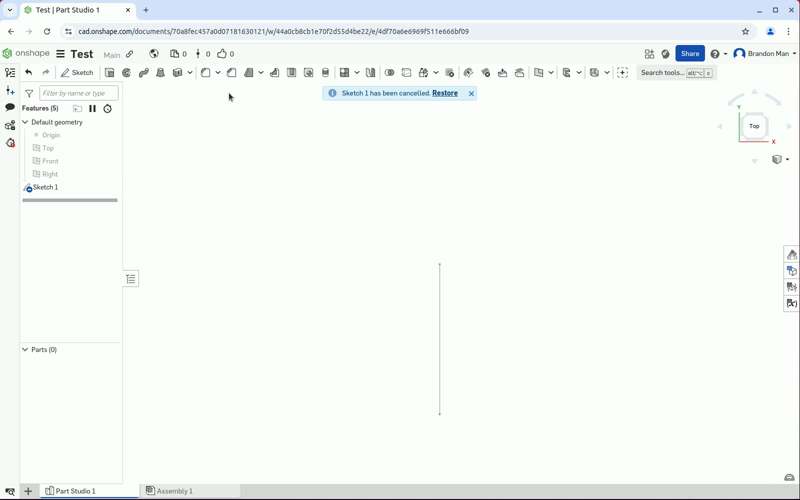
key(shift+h)
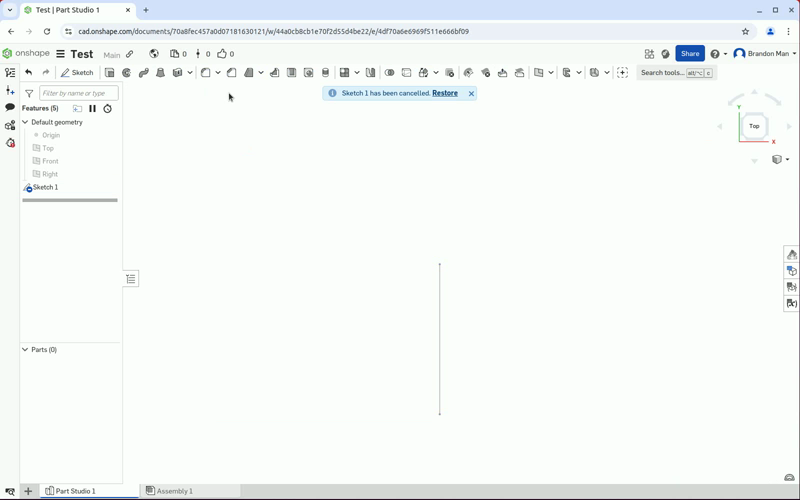
key(shift+s)
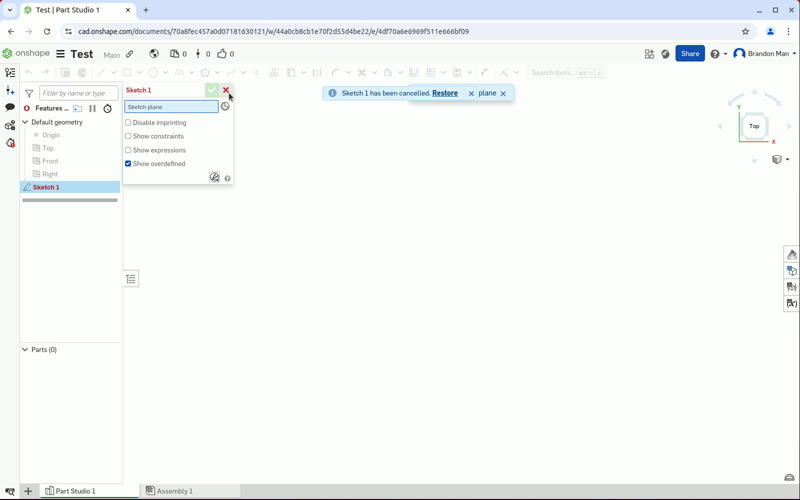
mouse_move(73, 150)
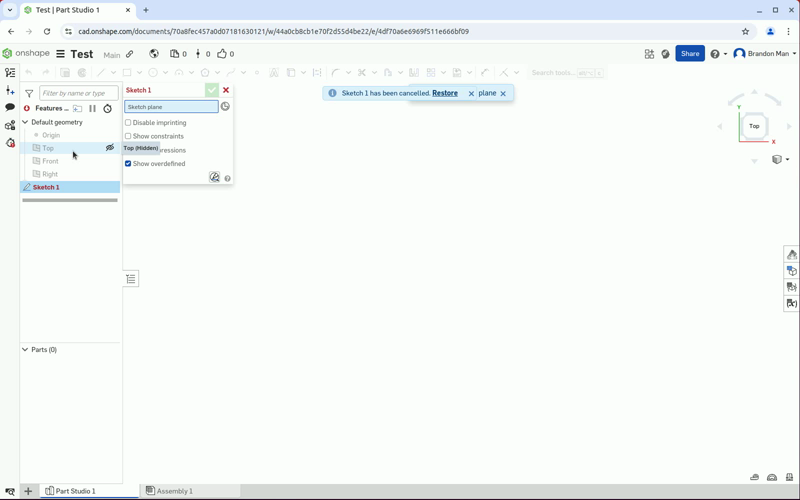
click(73, 150)
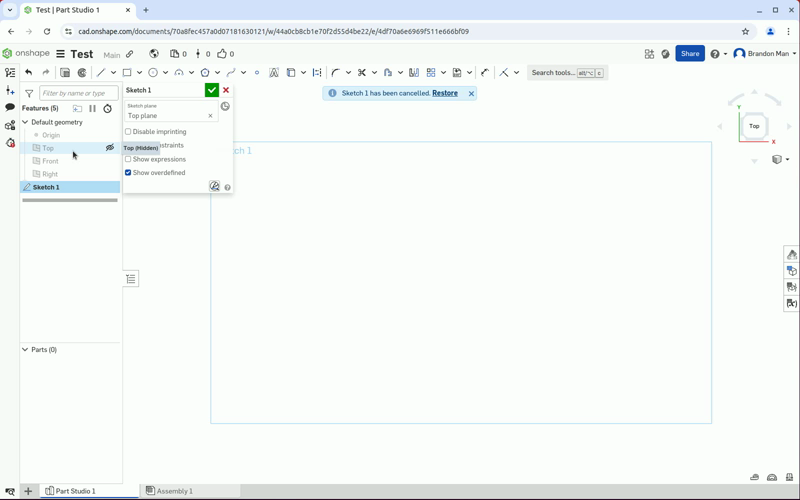
mouse_move(73, 352)
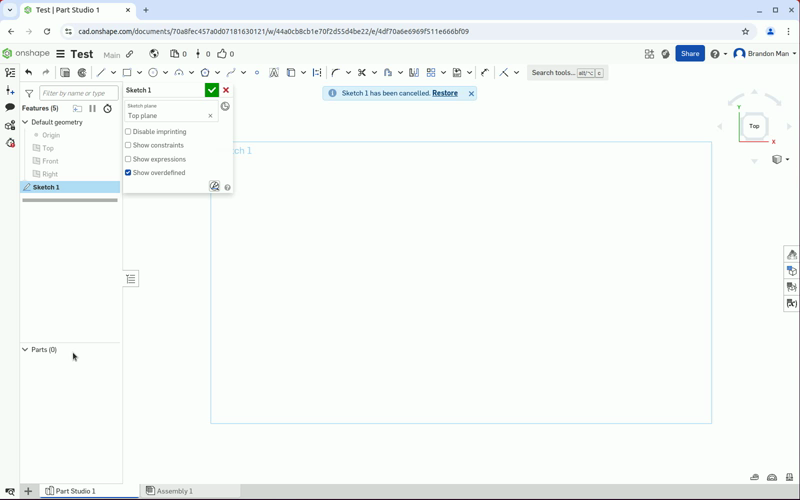
key(y)
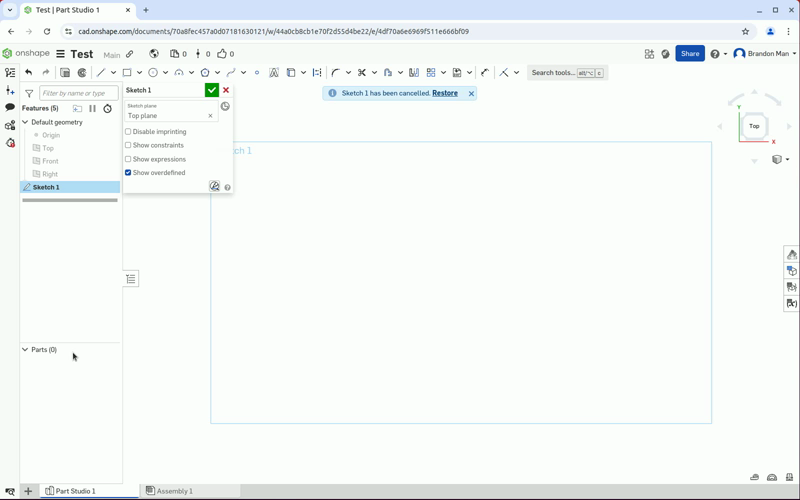
key(l)
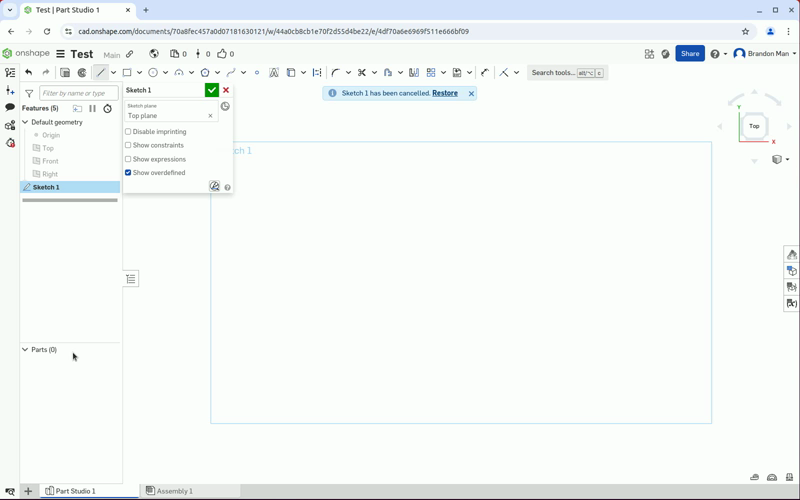
key_down(shift)
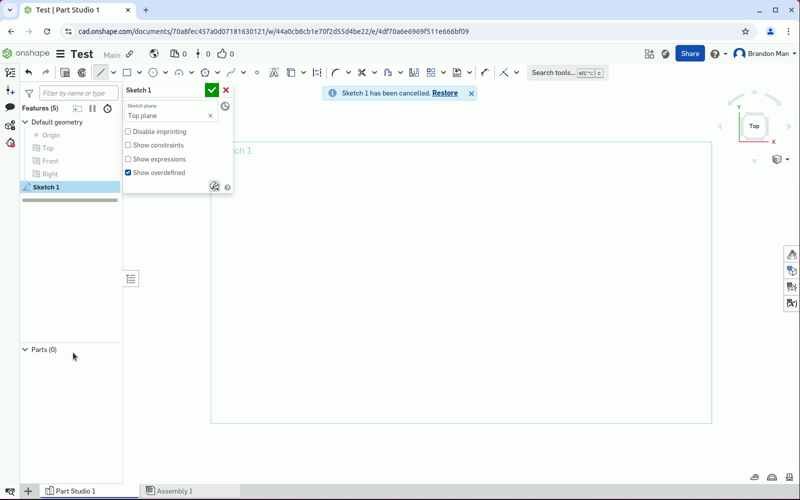
mouse_move(404, 254)
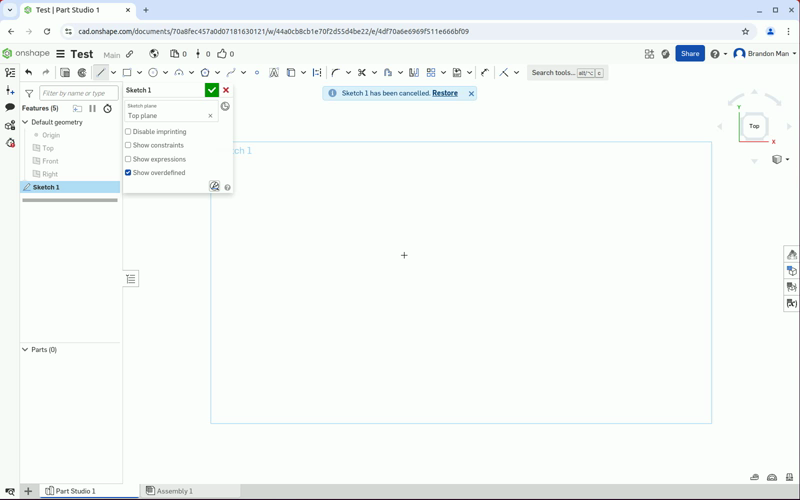
click(404, 254)
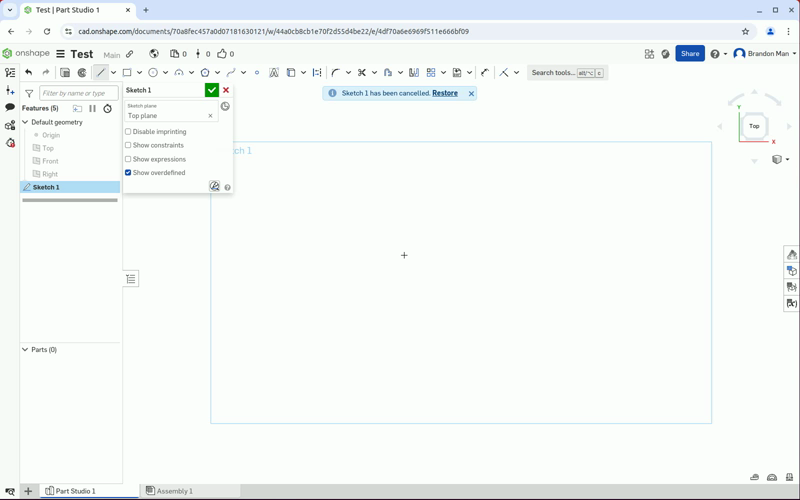
key_up(shift)
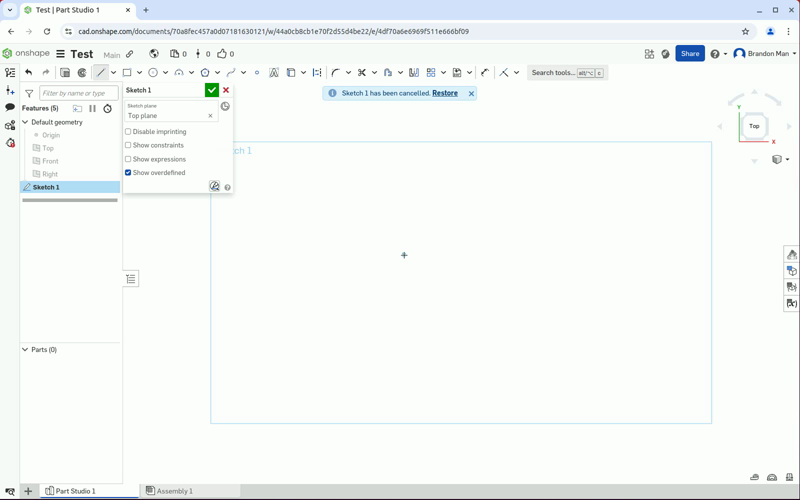
key_down(shift)
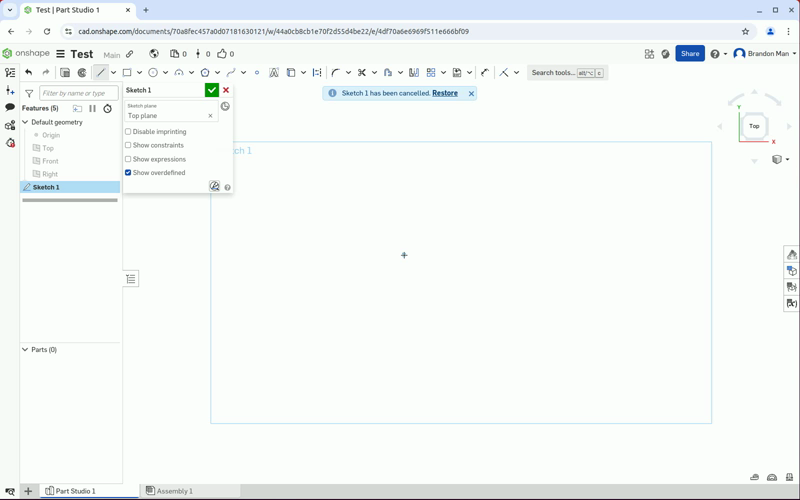
mouse_move(434, 254)
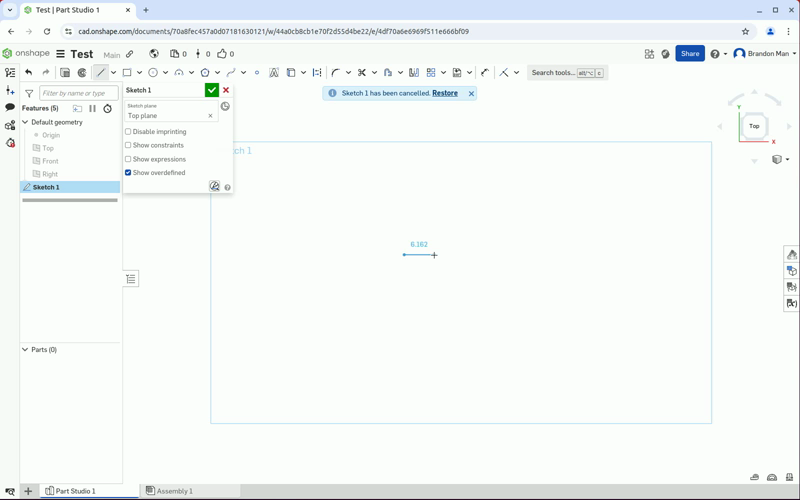
mouse_move(433, 254)
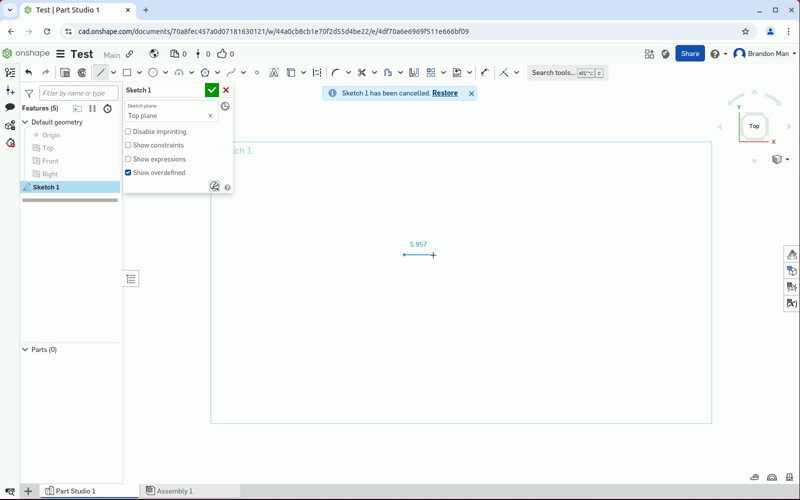
click(433, 254)
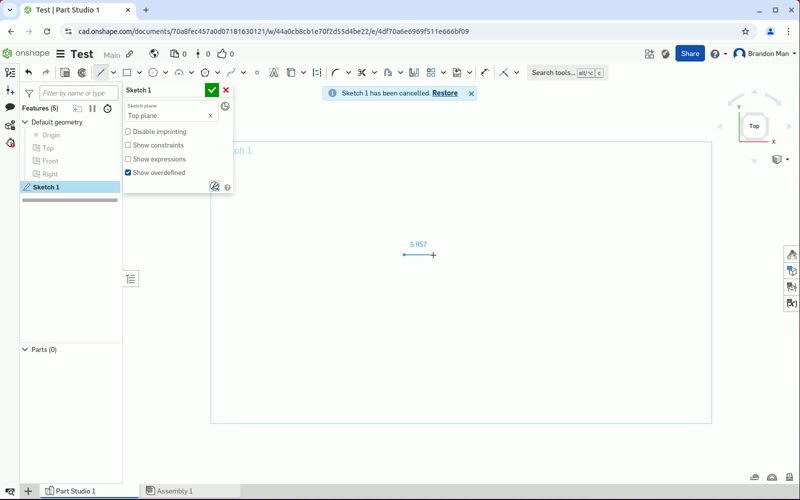
key_up(shift)
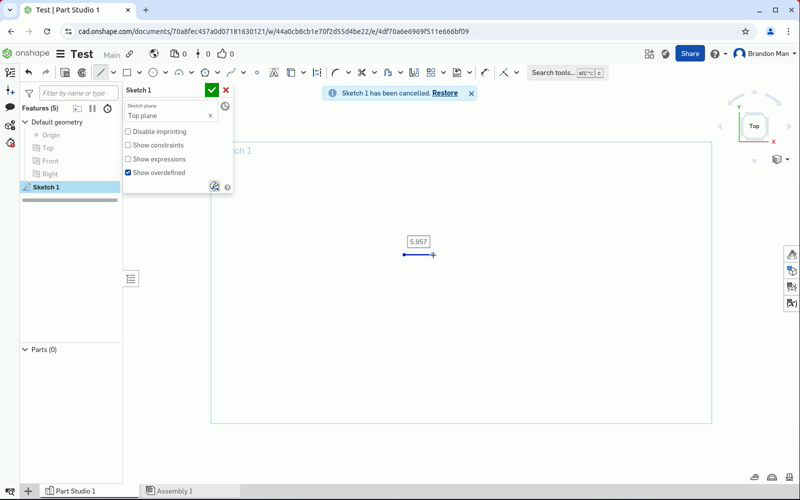
key_down(shift)
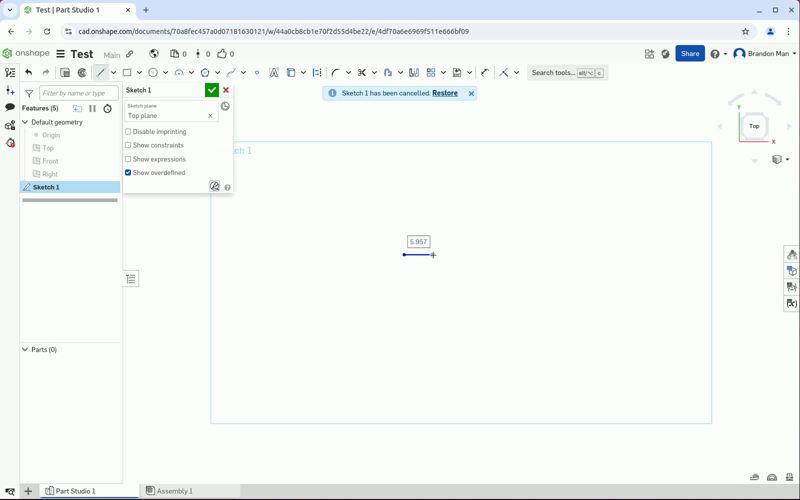
mouse_move(463, 254)
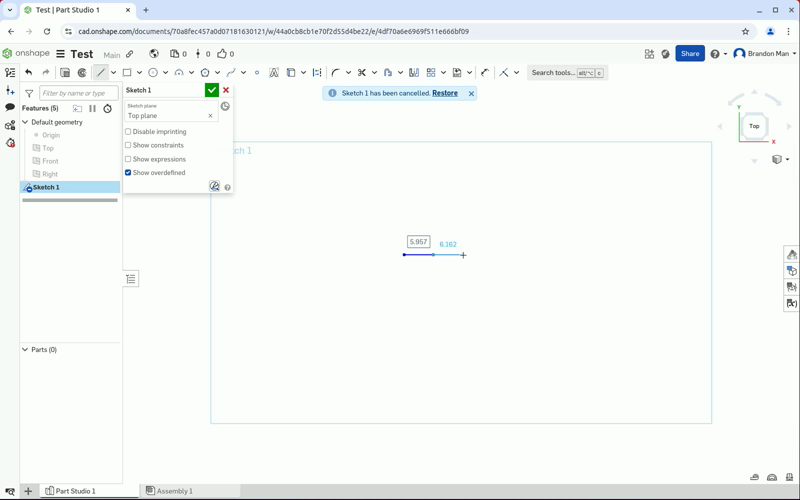
mouse_move(433, 283)
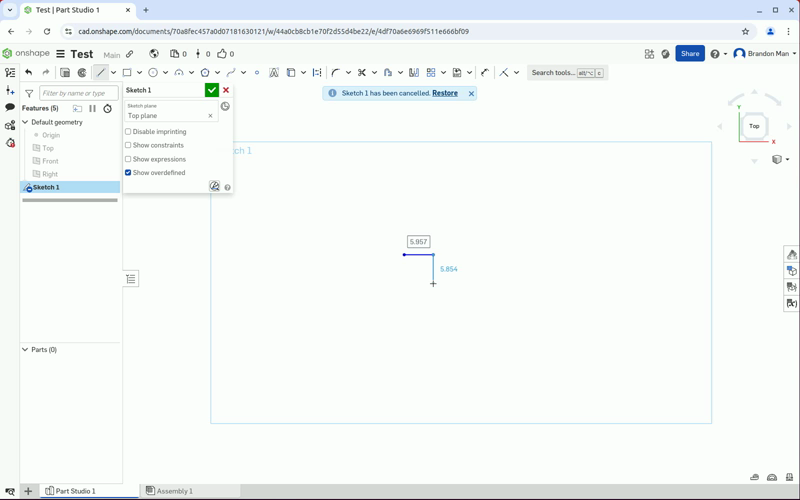
click(433, 283)
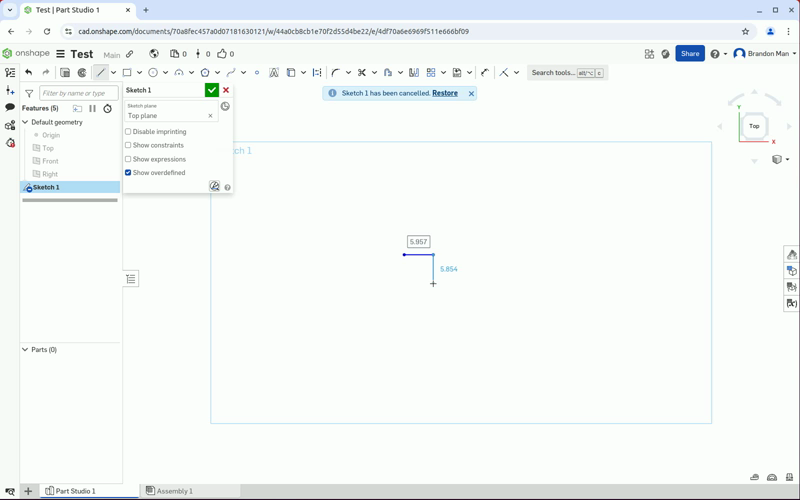
key_up(shift)
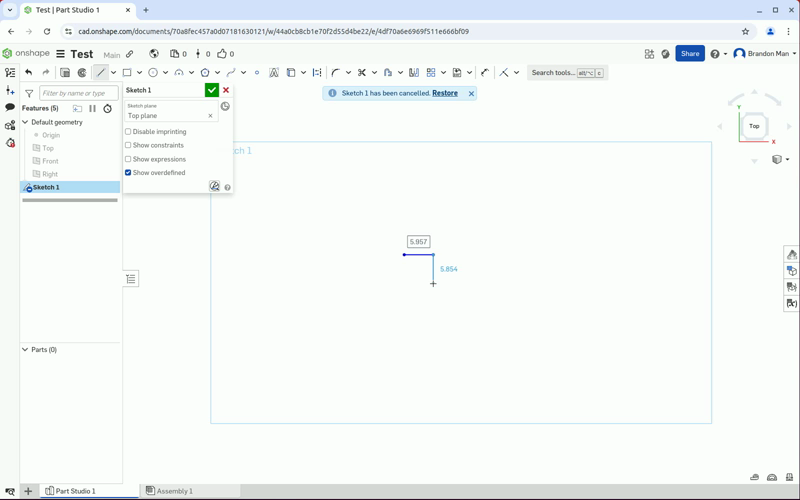
key_down(shift)
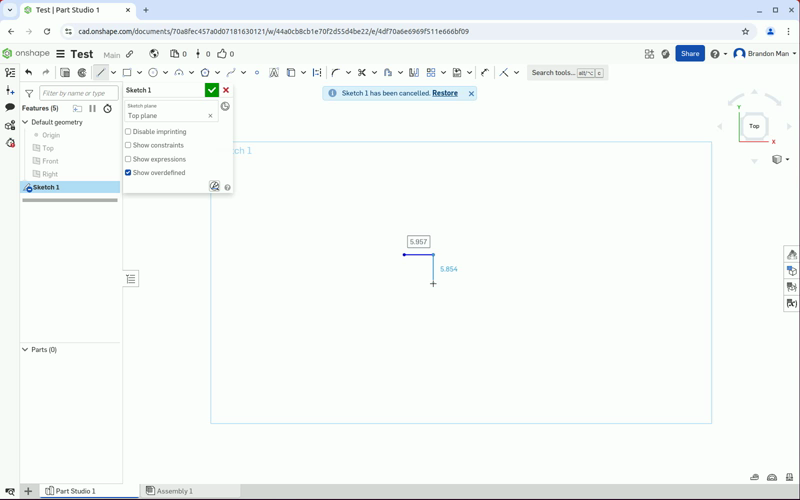
mouse_move(463, 283)
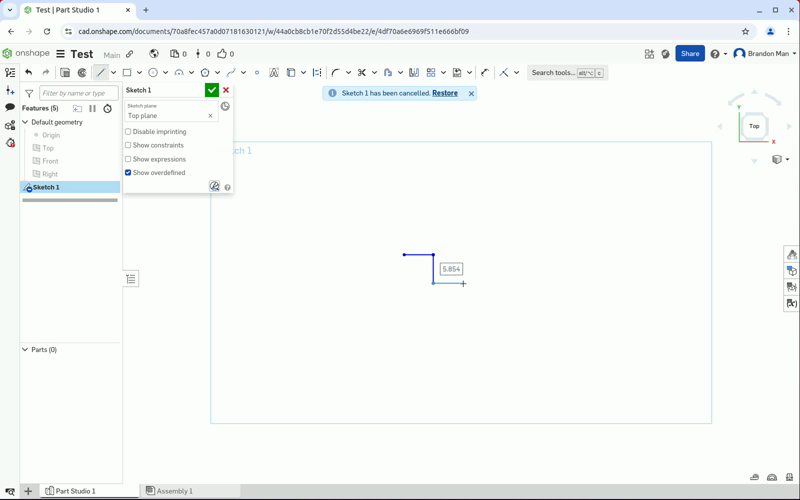
mouse_move(460, 283)
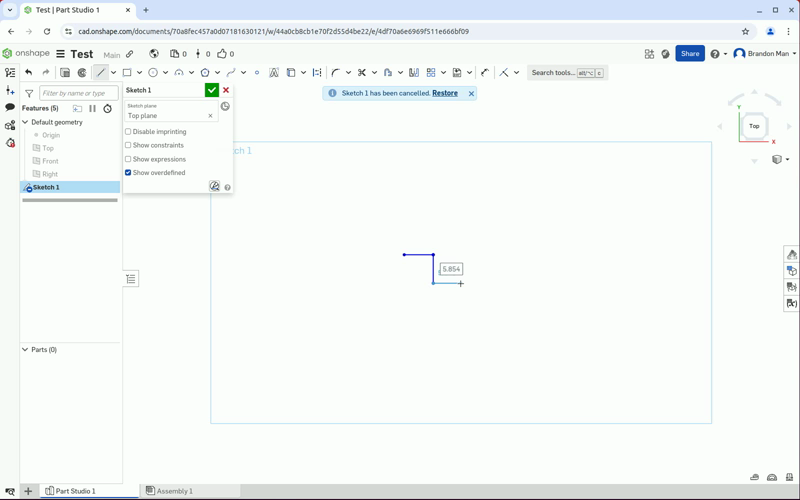
click(460, 283)
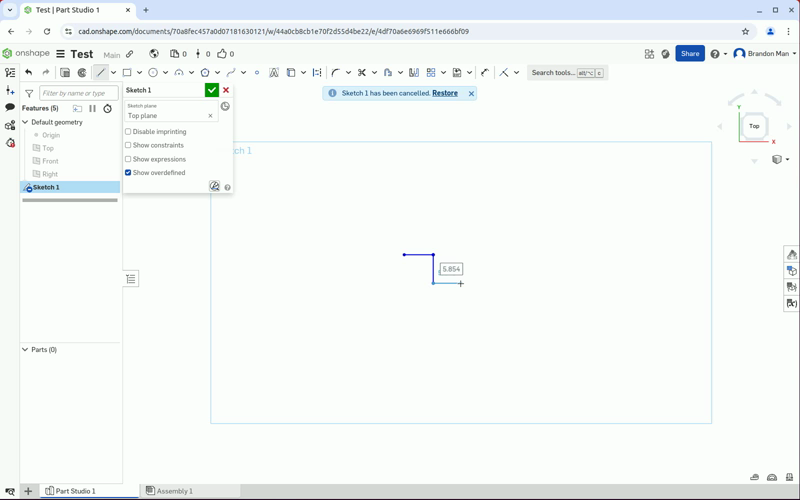
key_up(shift)
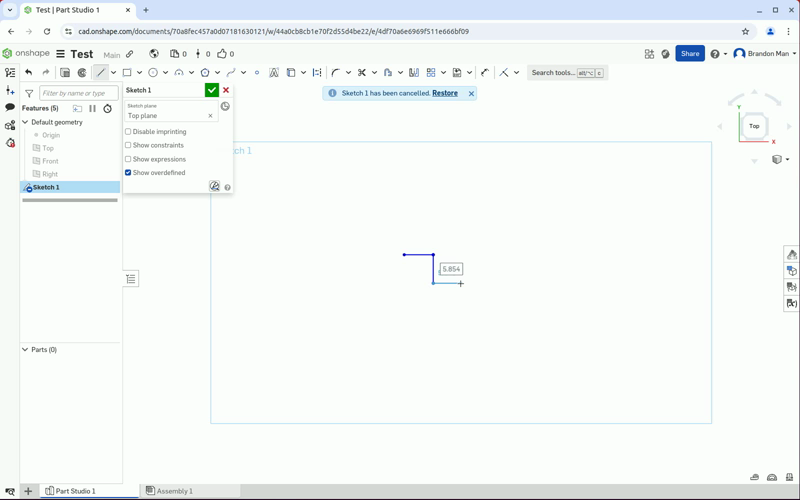
key_down(shift)
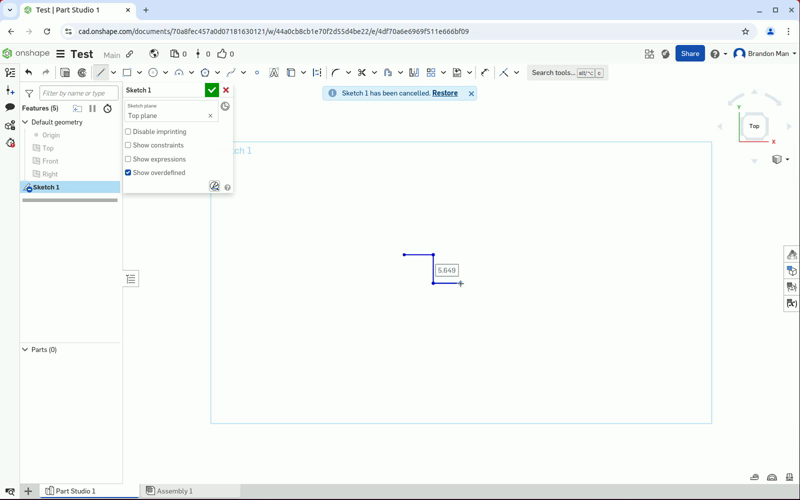
mouse_move(460, 170)
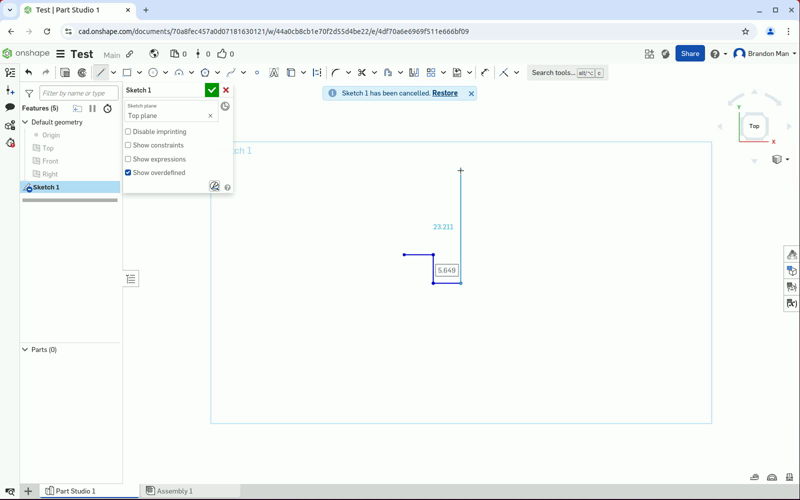
click(460, 170)
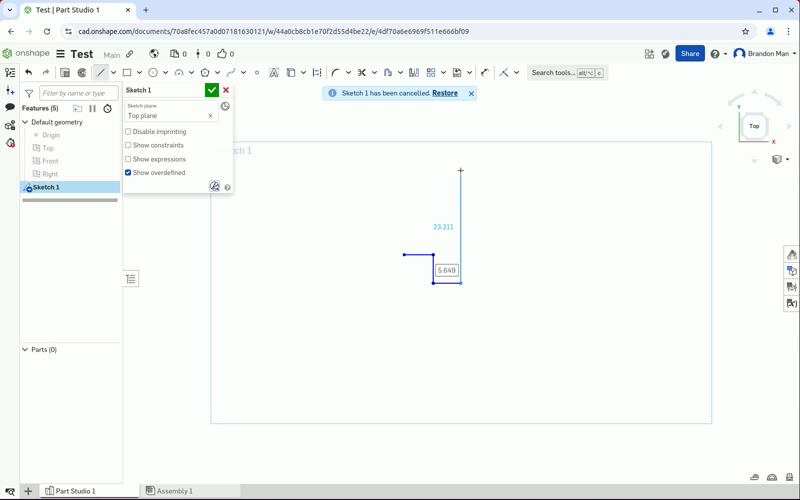
key_up(shift)
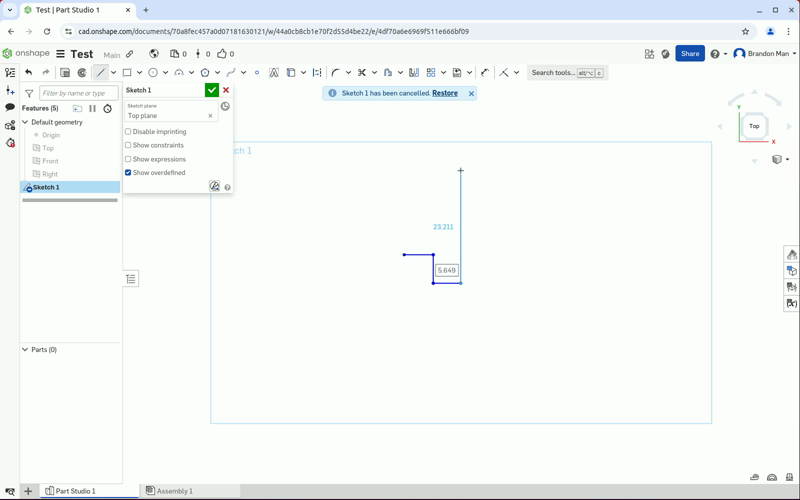
key_down(shift)
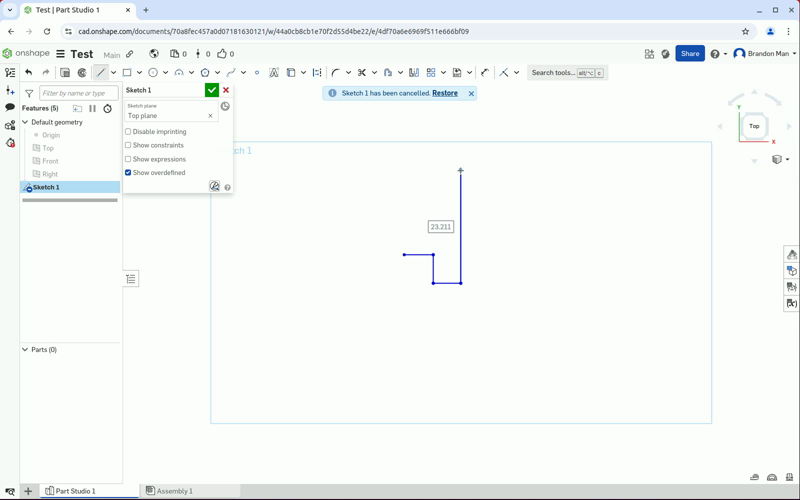
mouse_move(490, 170)
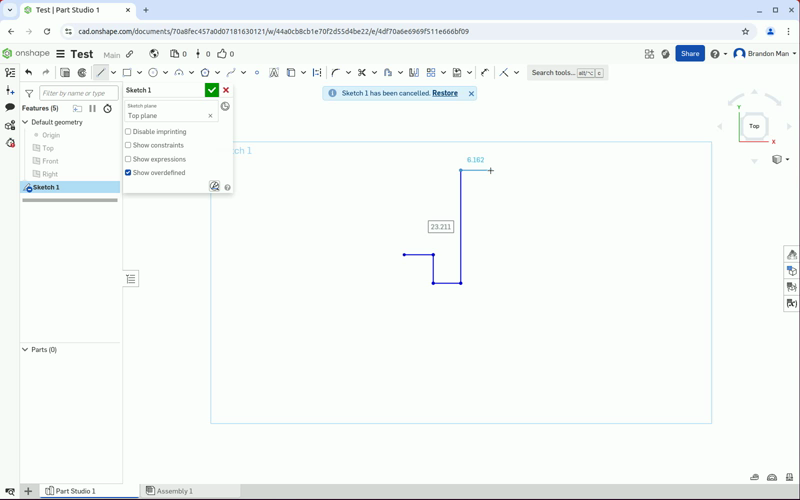
mouse_move(433, 170)
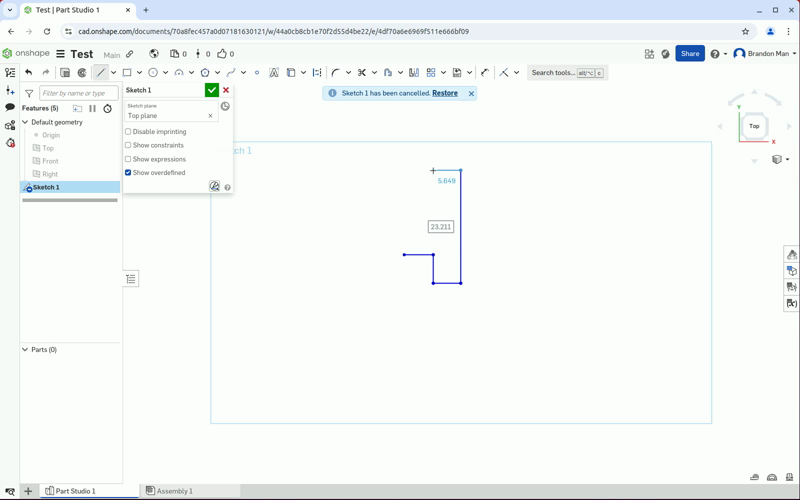
click(433, 170)
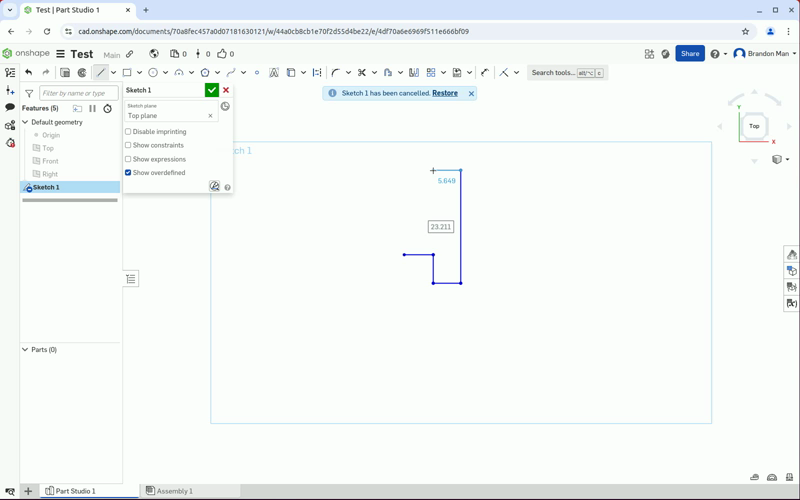
key_up(shift)
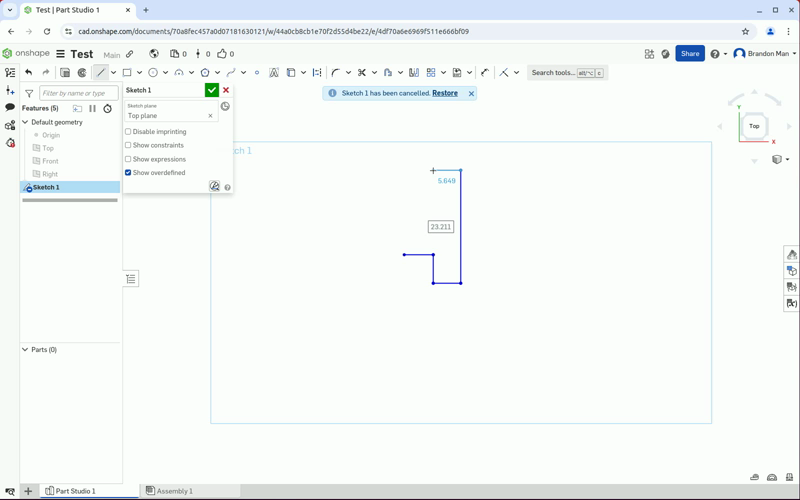
key_down(shift)
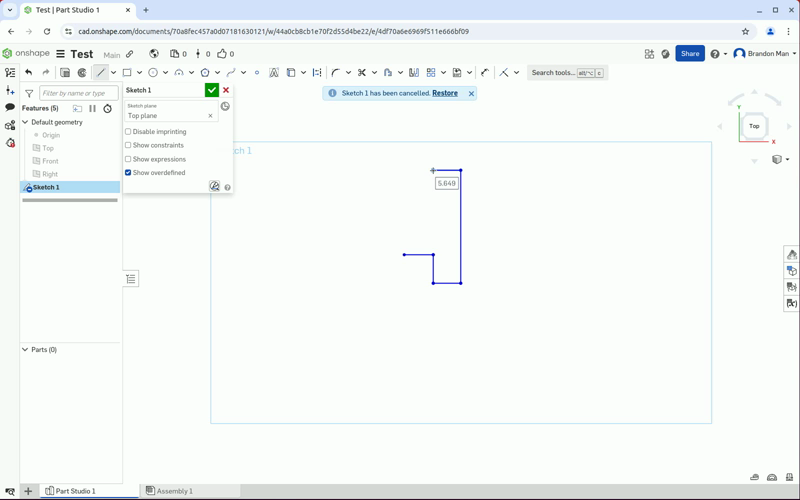
mouse_move(463, 170)
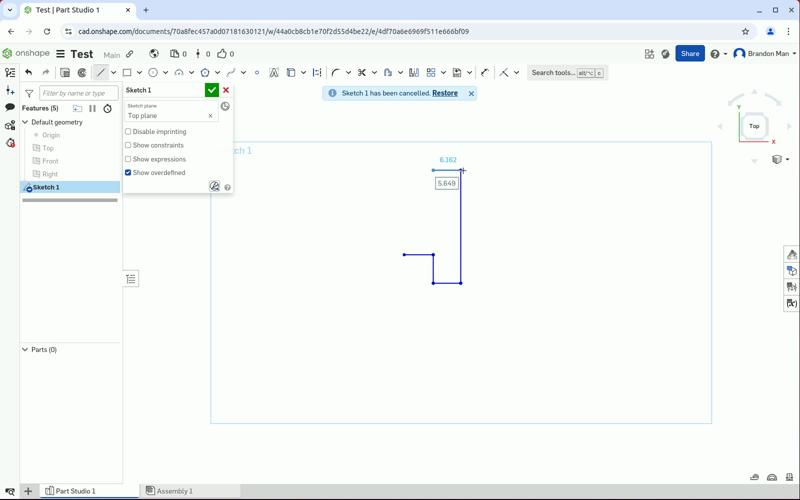
mouse_move(433, 198)
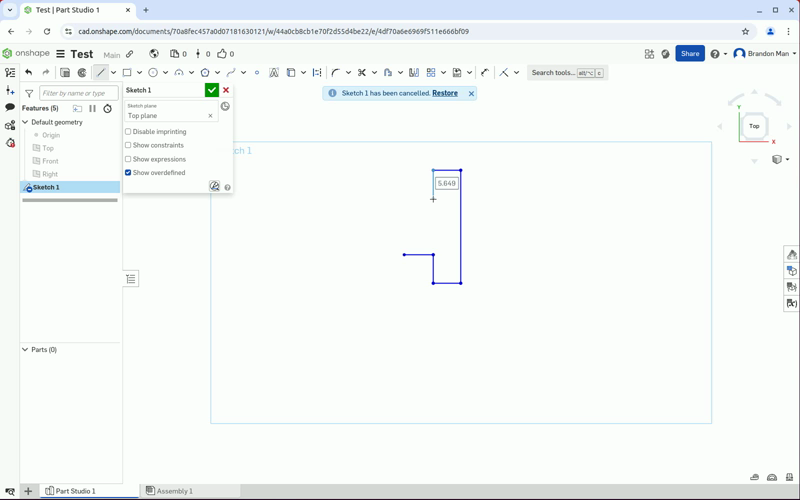
click(433, 198)
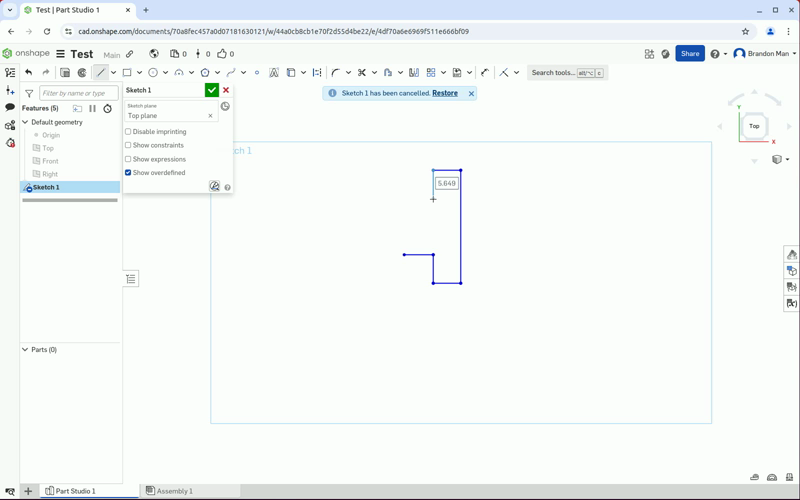
key_up(shift)
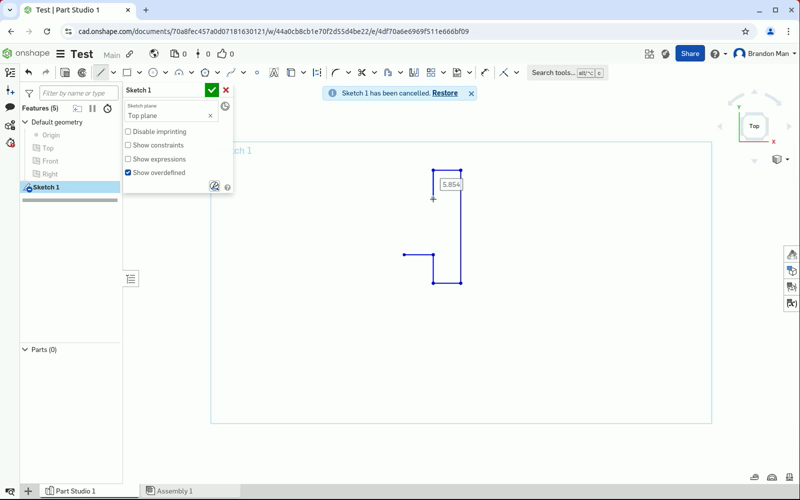
key_down(shift)
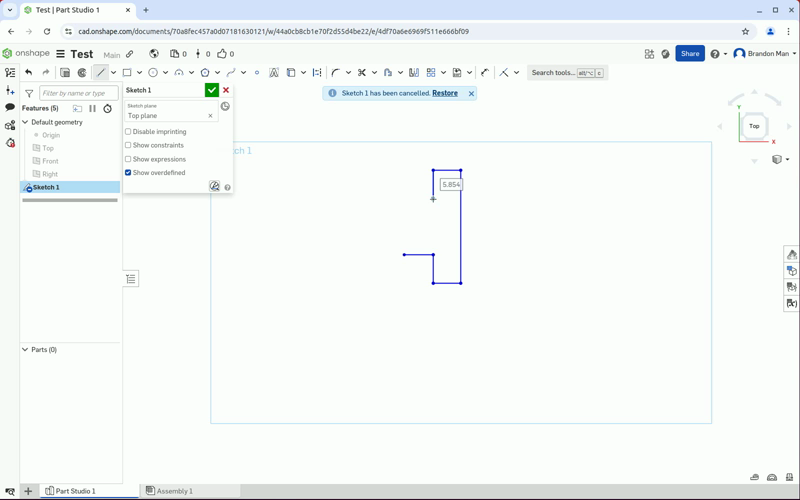
mouse_move(463, 198)
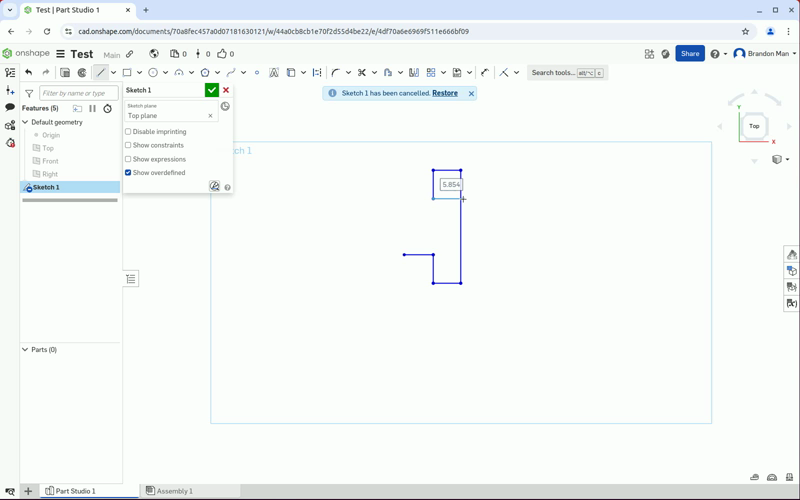
mouse_move(404, 198)
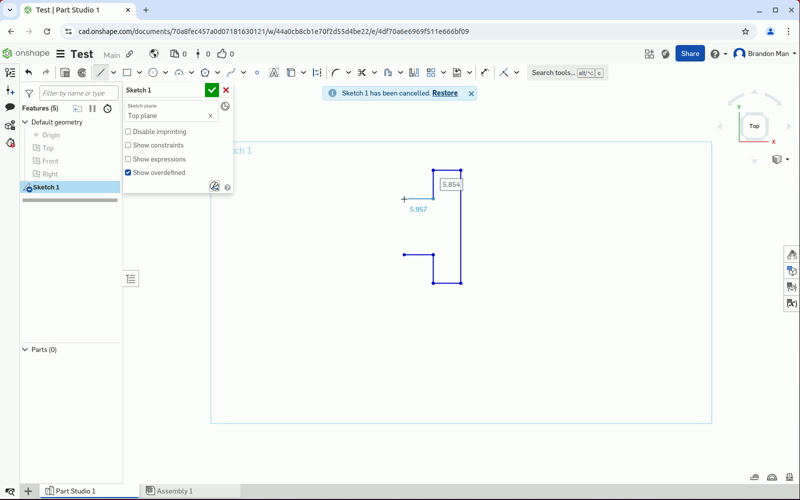
click(404, 198)
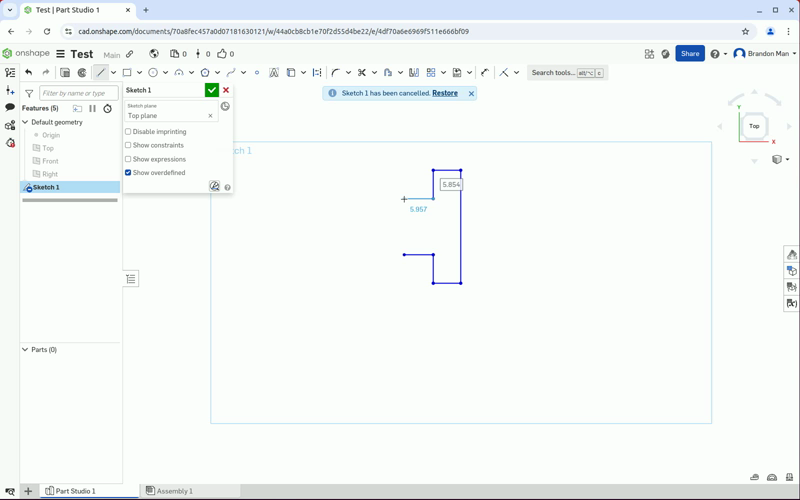
key_up(shift)
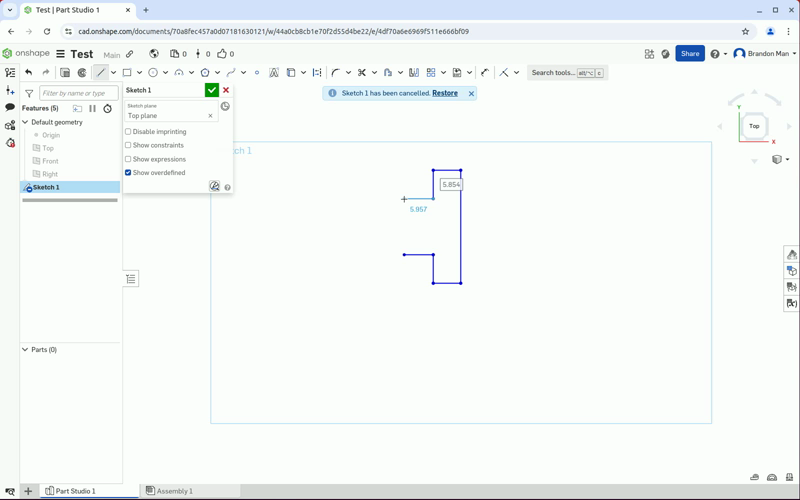
mouse_move(434, 198)
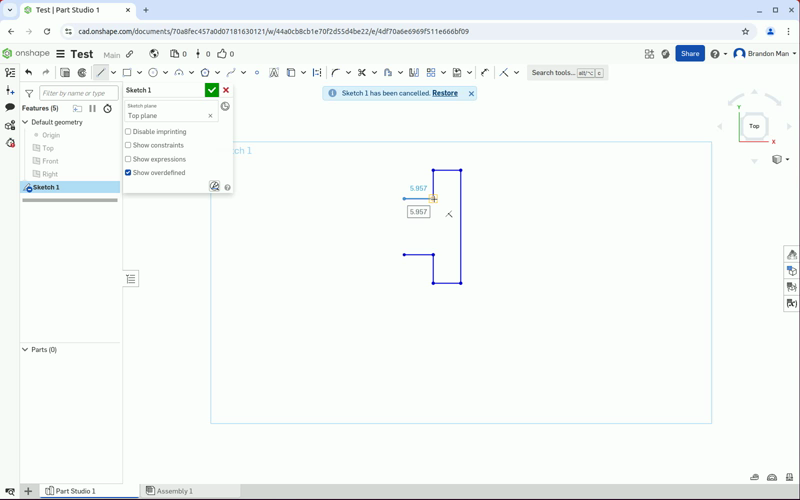
key_down(shift)
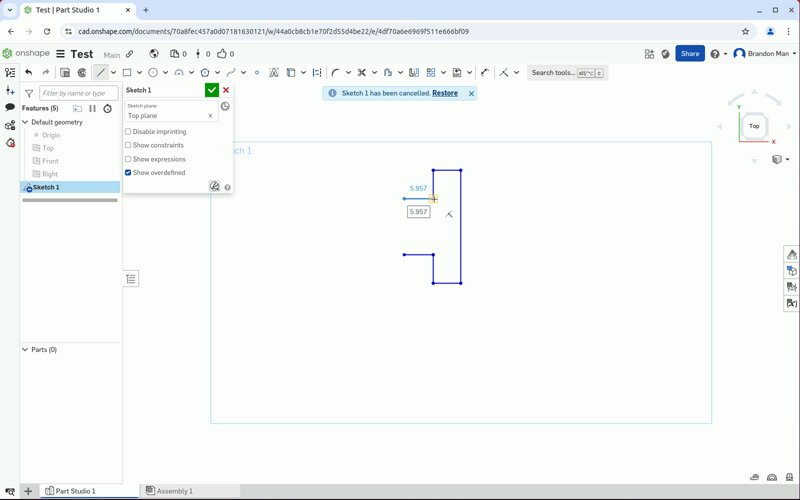
mouse_move(404, 254)
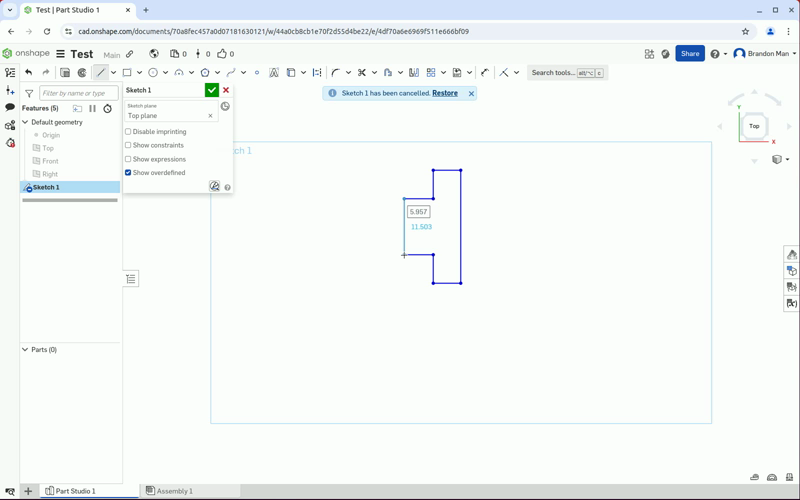
key_up(shift)
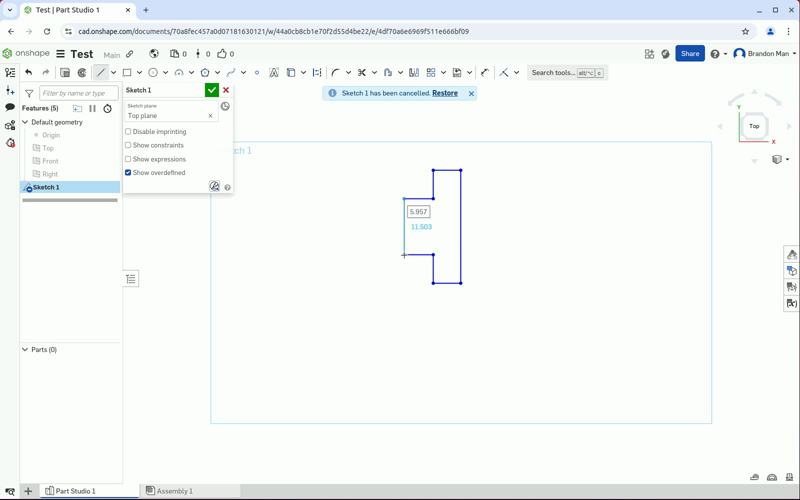
click(404, 254)
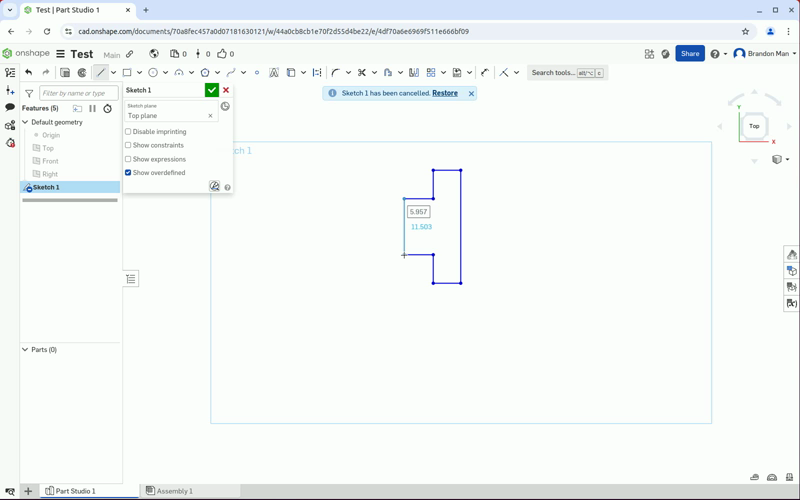
key(esc)
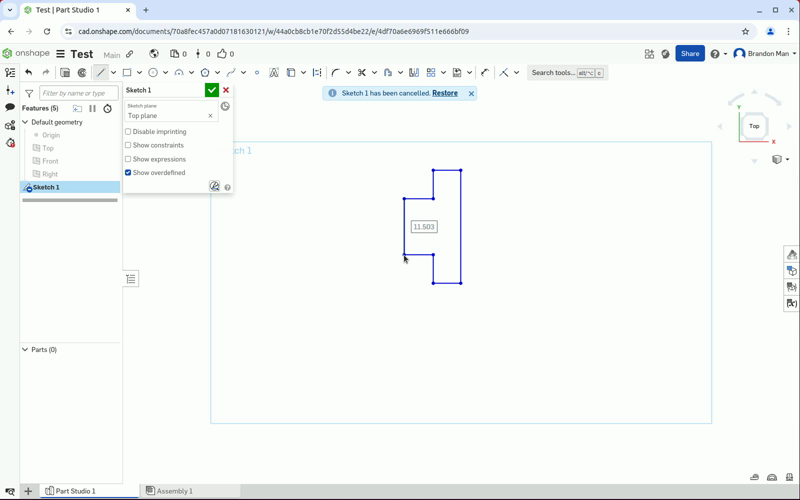
mouse_move(450, 268)
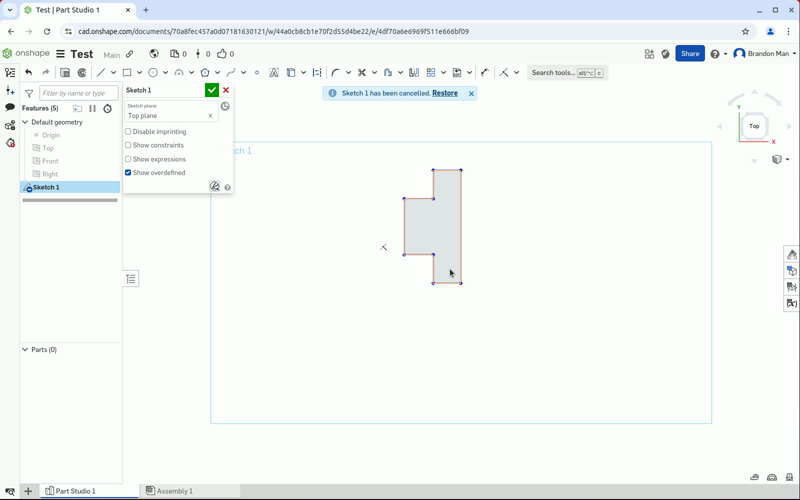
click(450, 268)
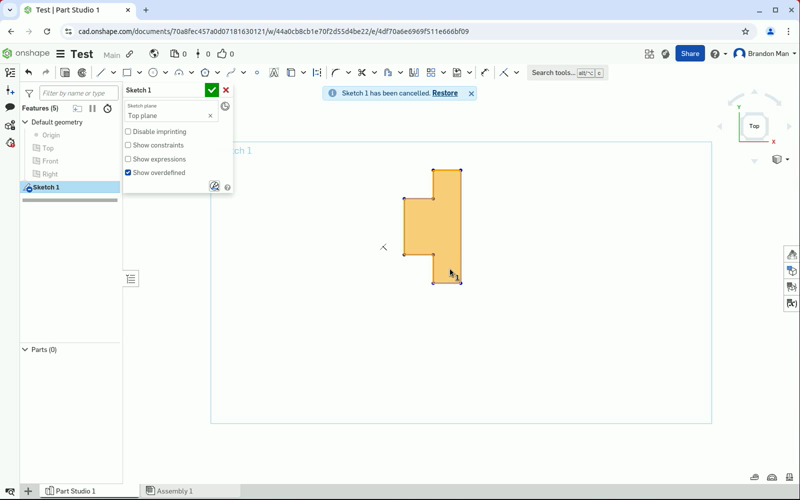
mouse_move(73, 352)
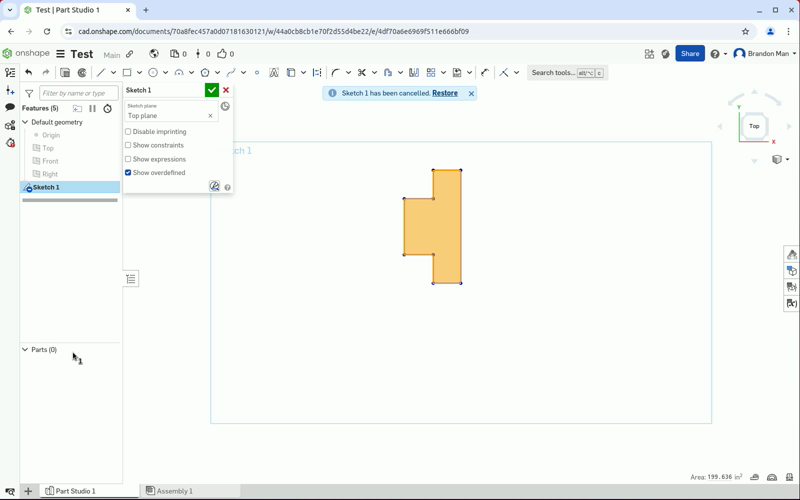
key(shift+y)
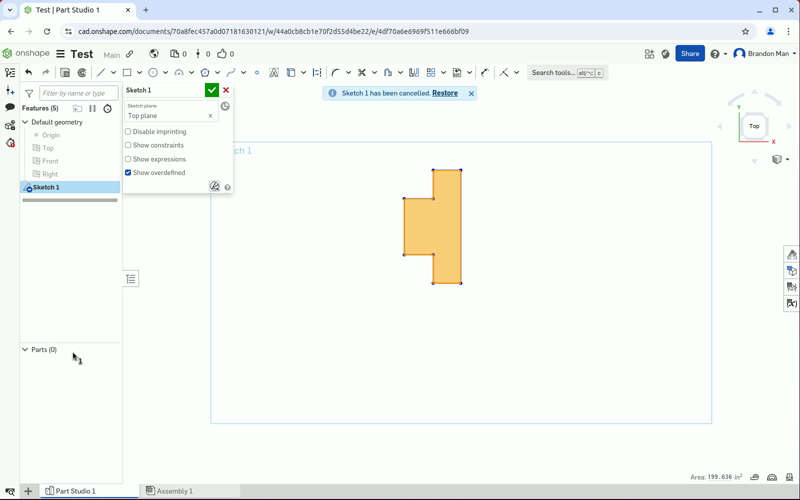
key(shift+e)
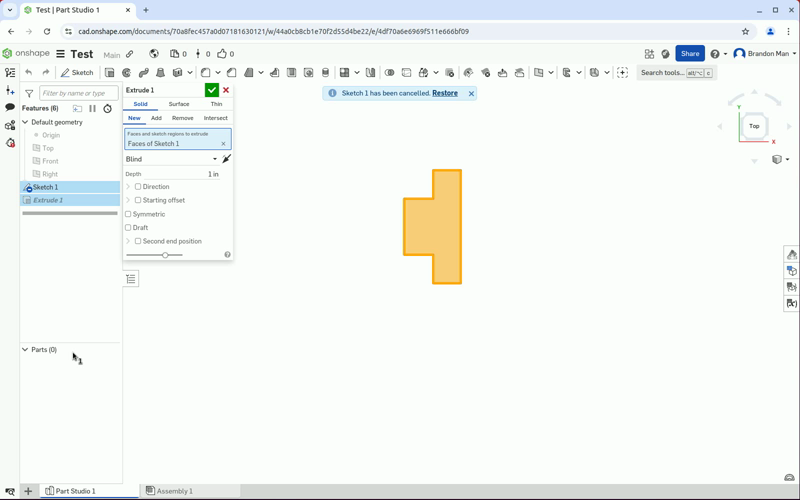
mouse_move(143, 106)
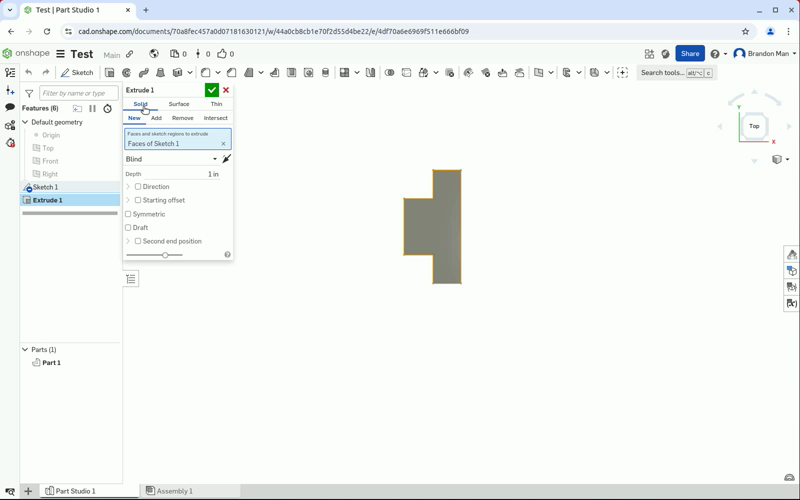
click(143, 106)
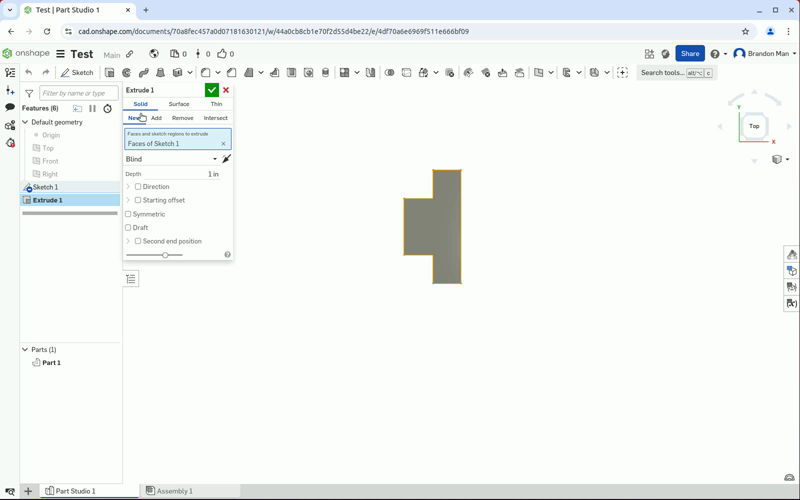
mouse_move(137, 120)
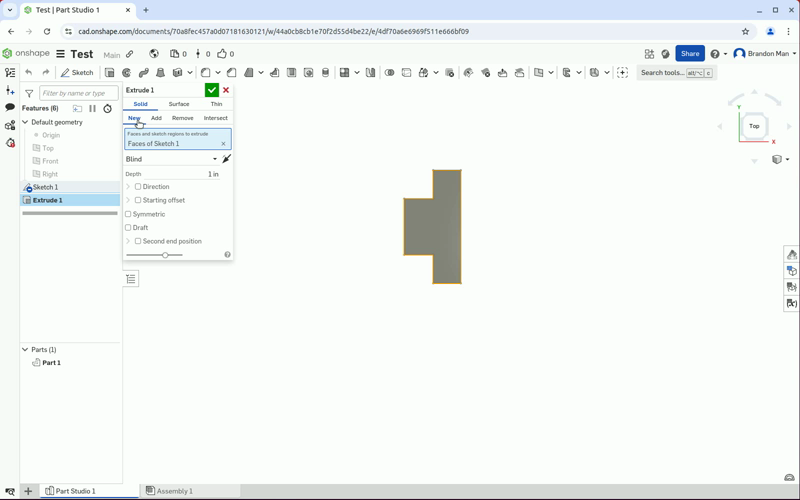
click(137, 120)
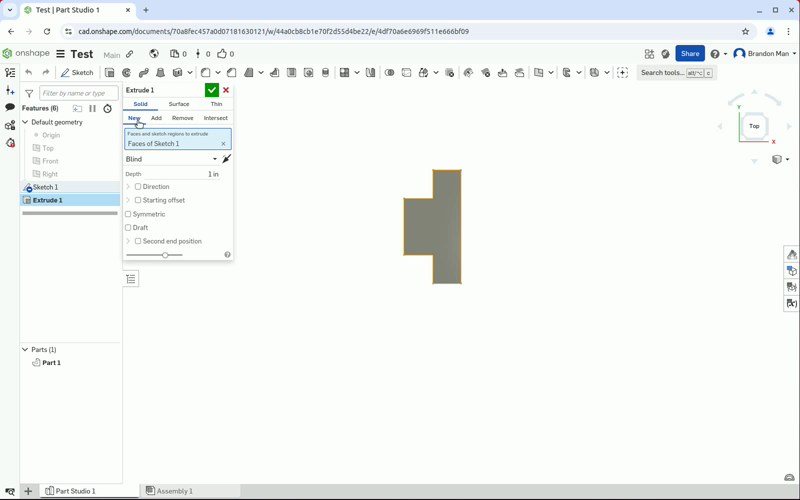
key(tab, 4)
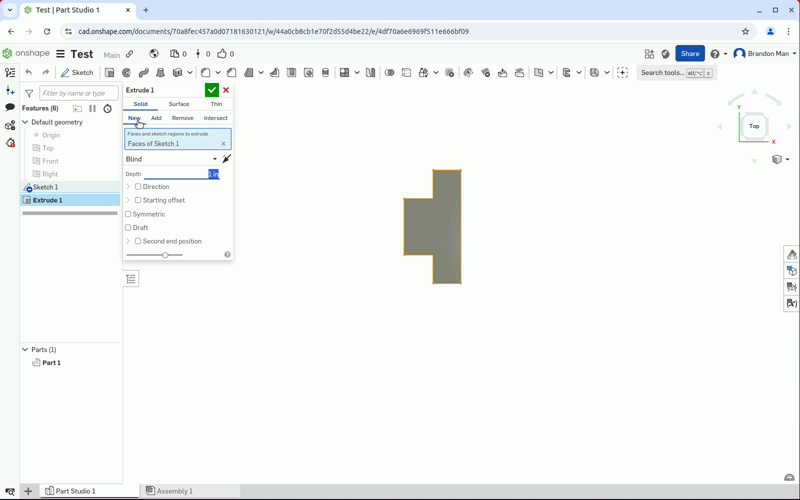
text(23.108)
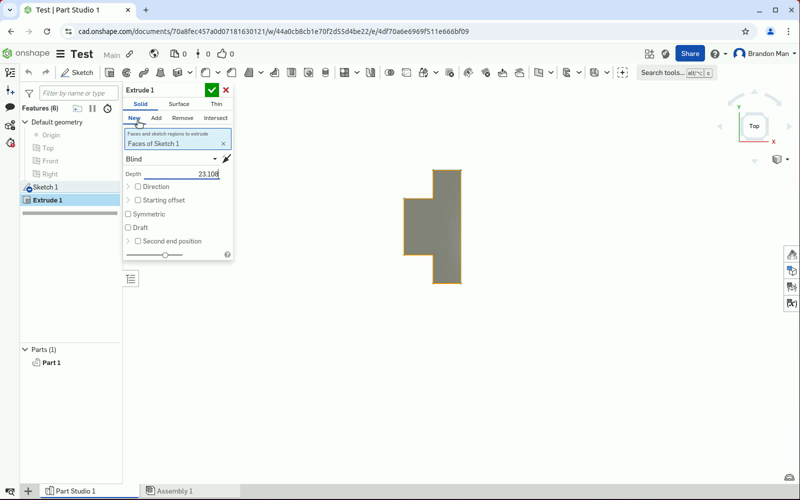
key(enter)
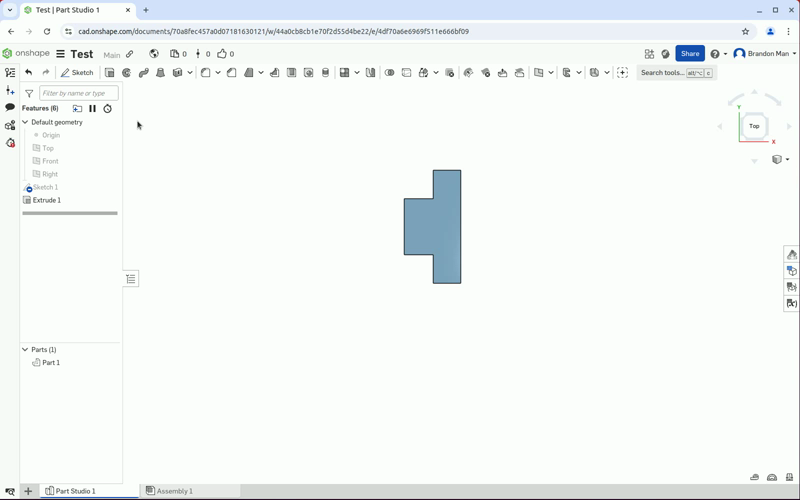
key(shift+h)
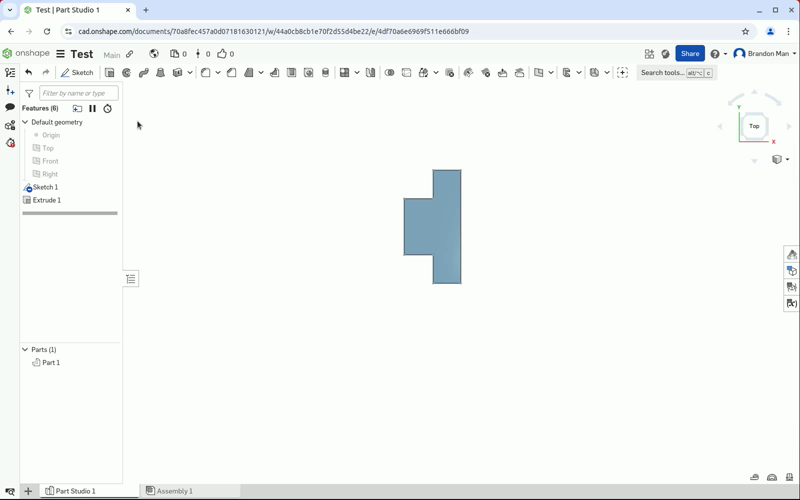
key(shift+h)
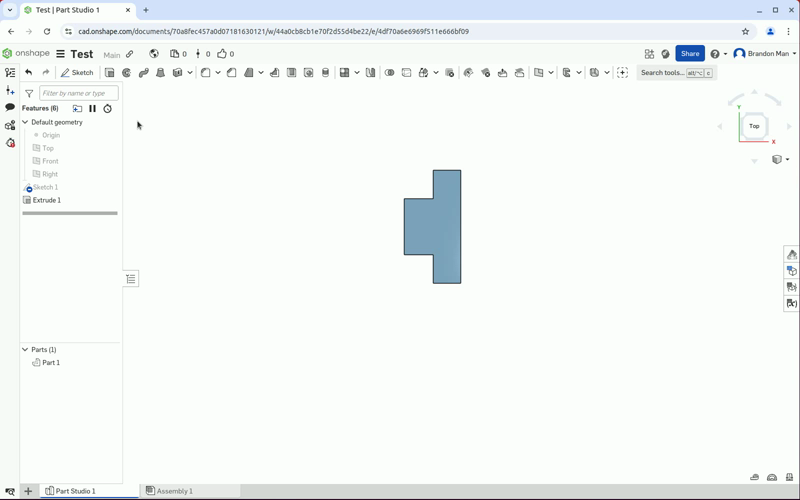
mouse_move(73, 189)
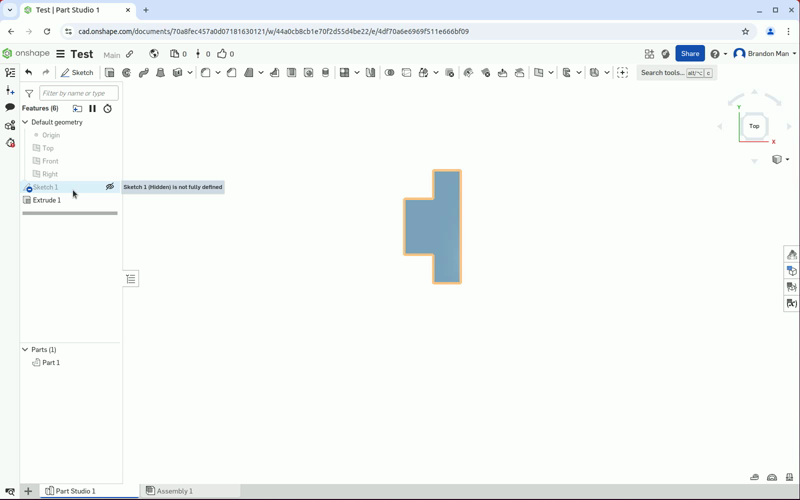
click(73, 189)
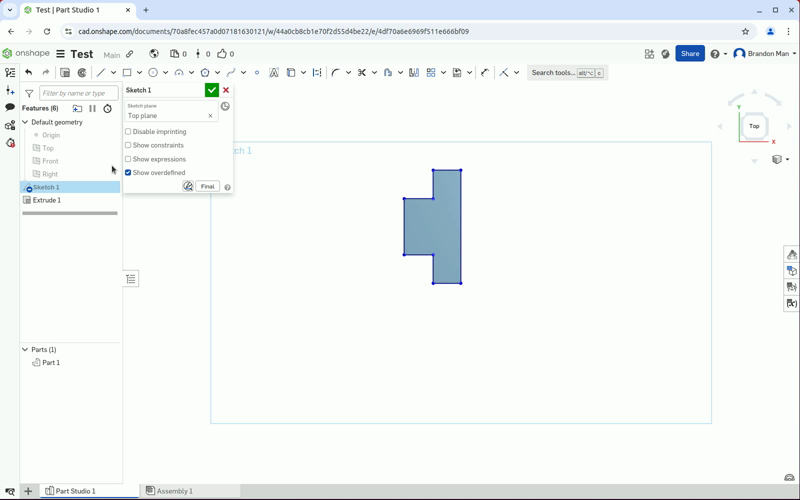
mouse_move(229, 92)
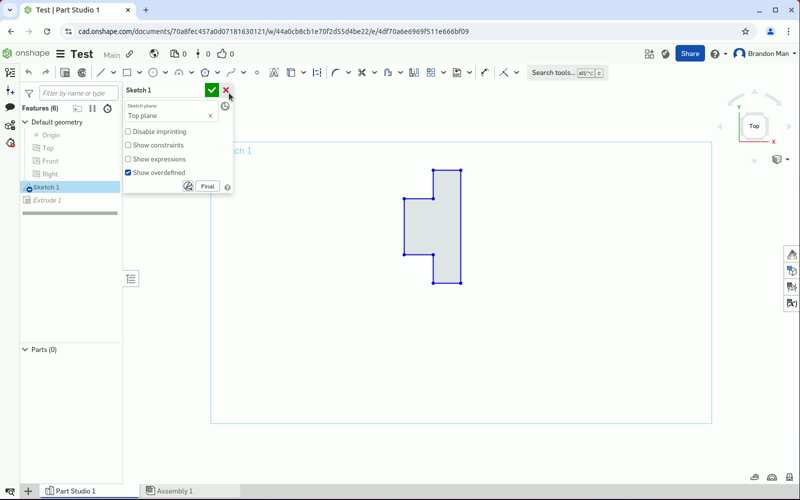
click(229, 92)
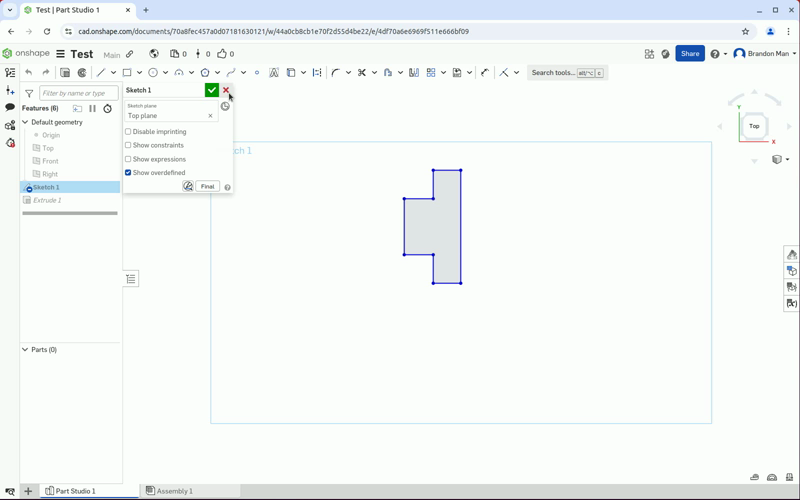
key(shift+s)
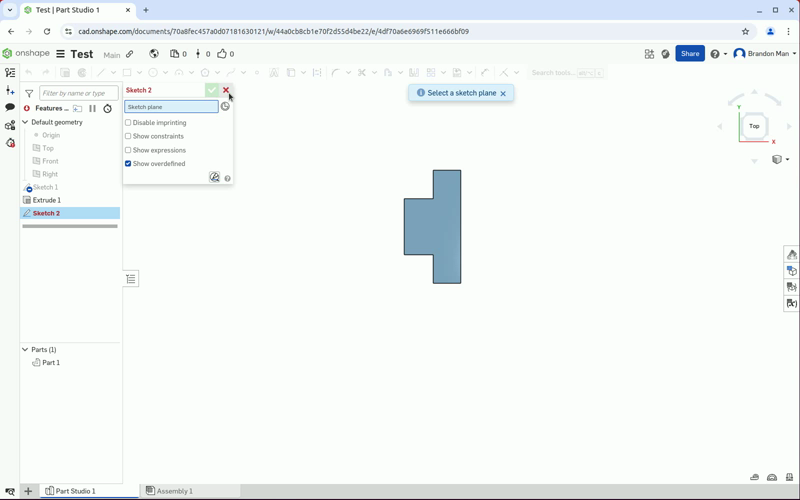
mouse_move(73, 150)
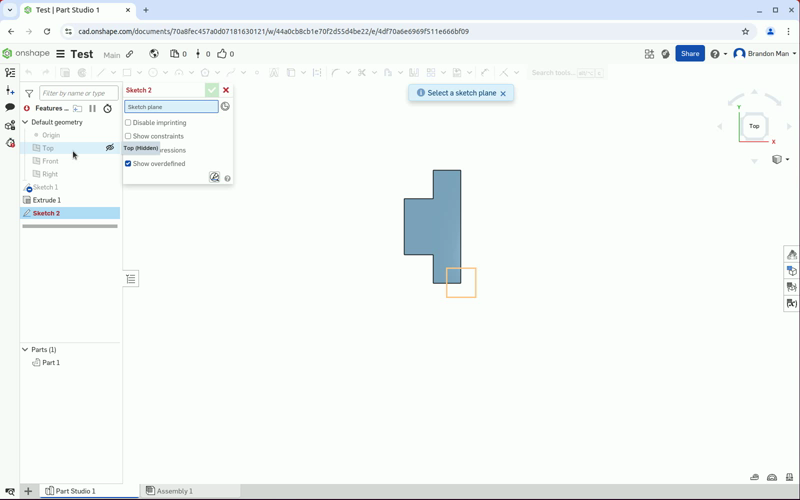
click(73, 150)
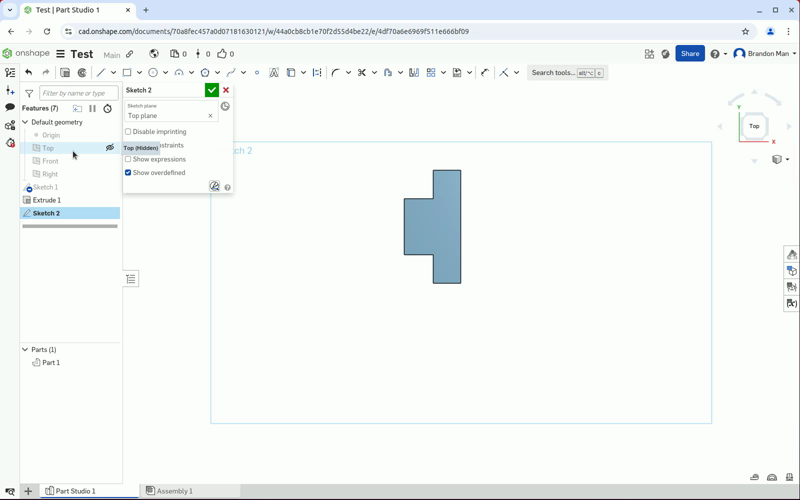
mouse_move(73, 352)
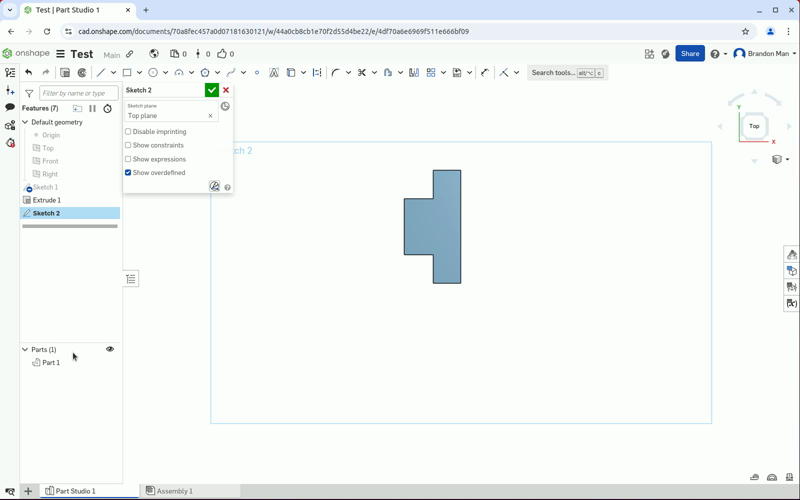
key(y)
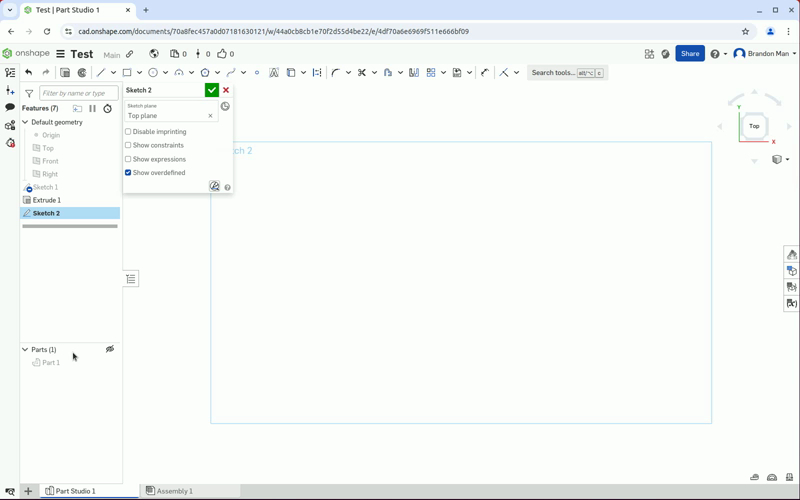
key(l)
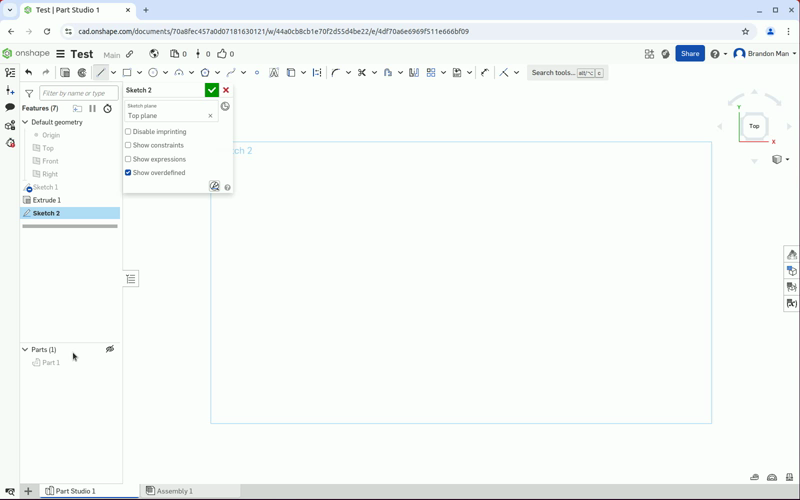
key_down(shift)
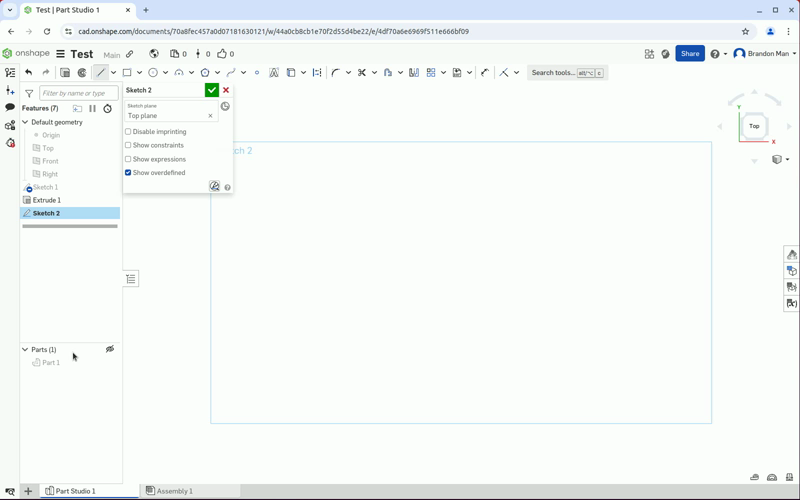
mouse_move(460, 282)
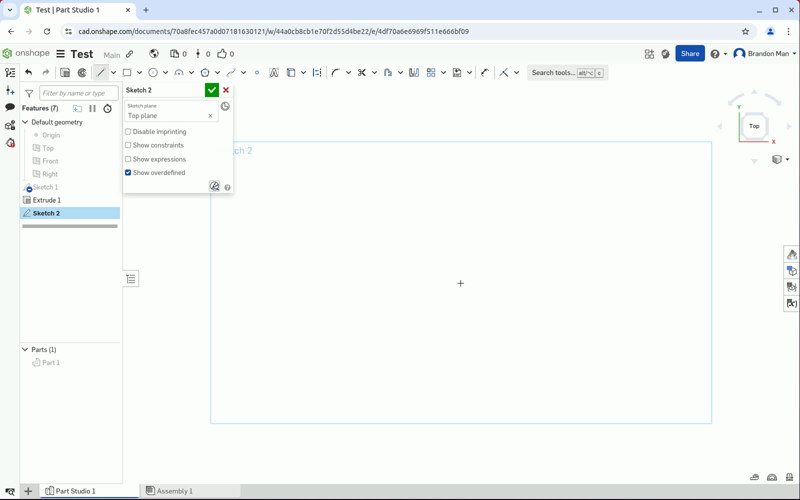
click(460, 282)
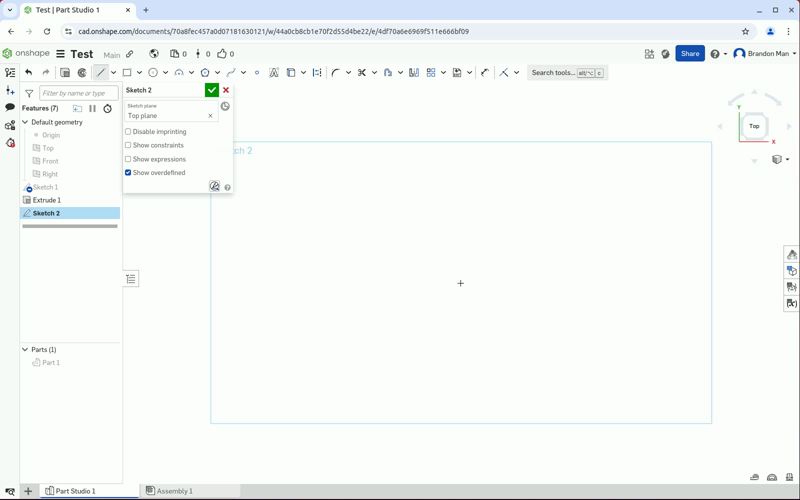
key_up(shift)
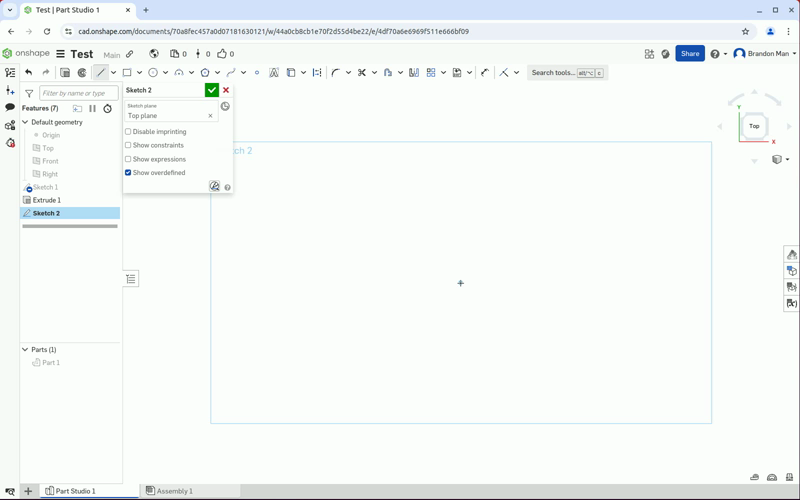
key_down(shift)
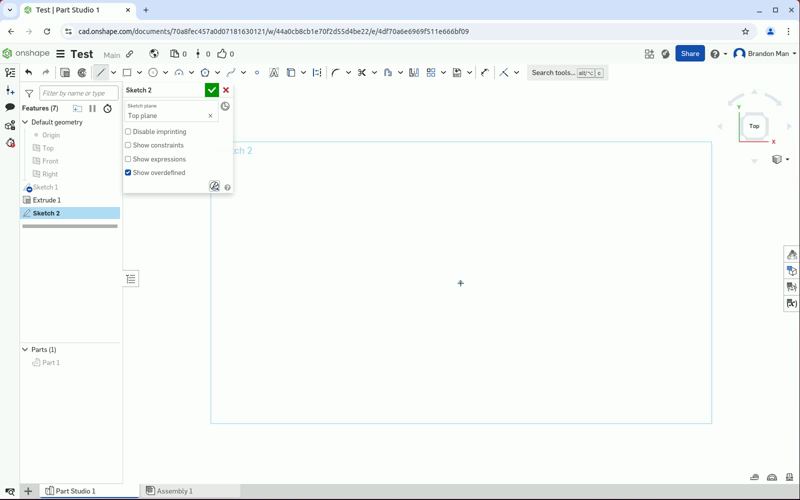
mouse_move(490, 282)
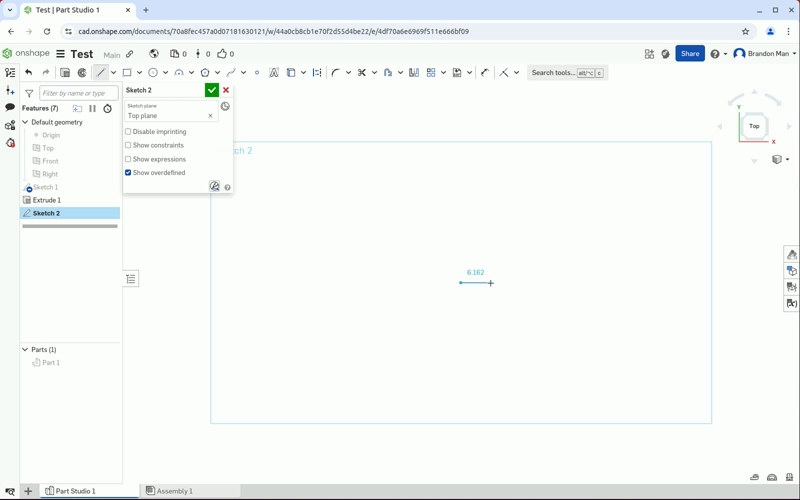
mouse_move(517, 282)
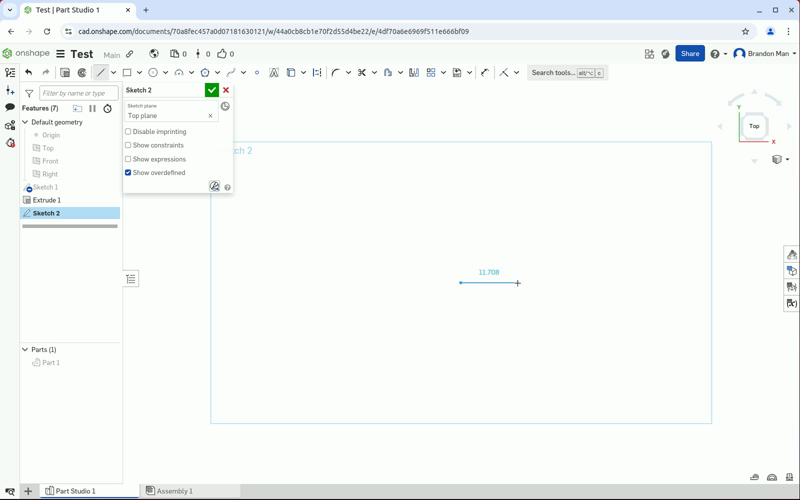
click(517, 282)
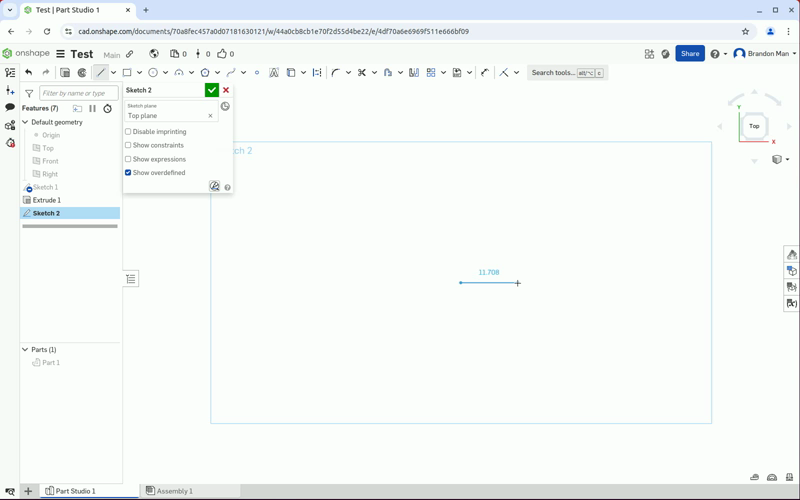
key_up(shift)
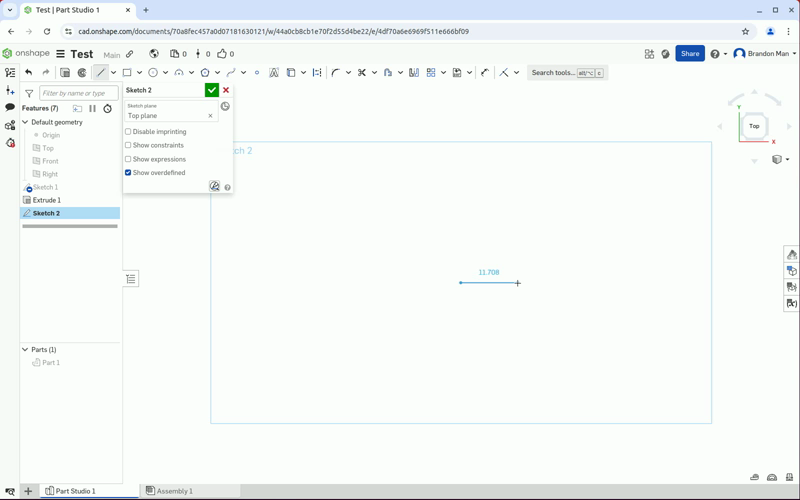
key_down(shift)
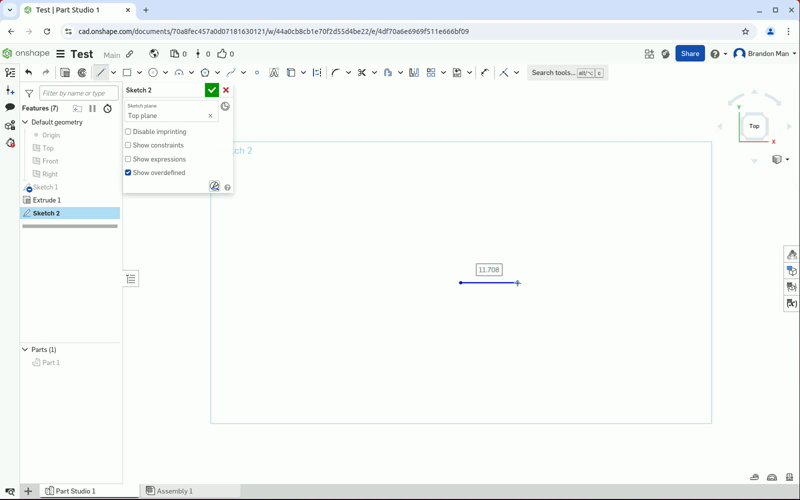
mouse_move(547, 282)
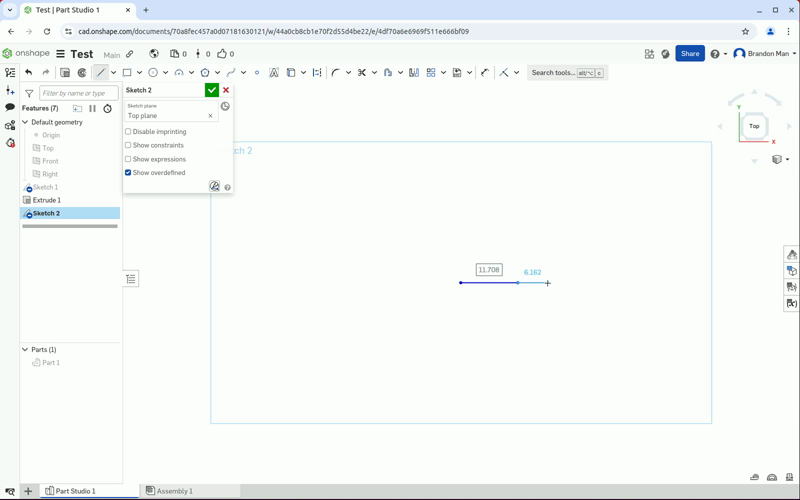
mouse_move(517, 254)
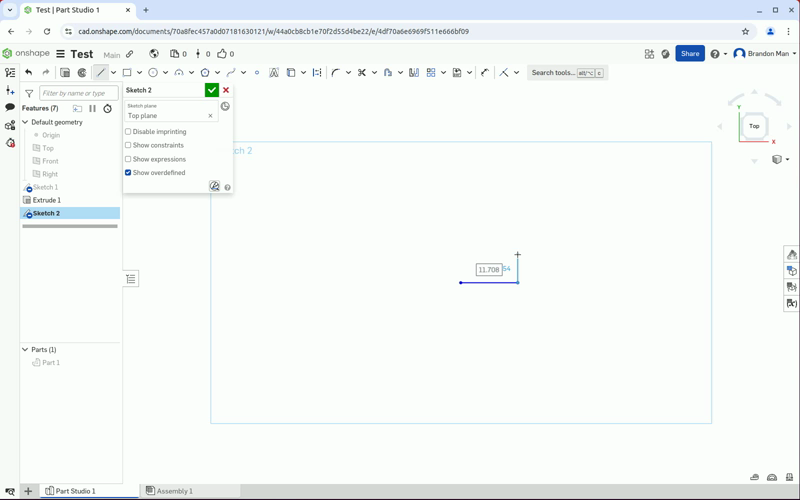
click(517, 254)
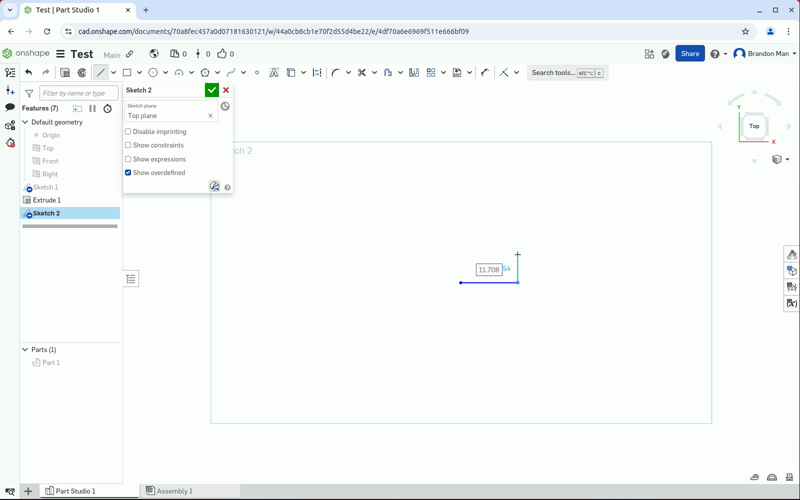
key_up(shift)
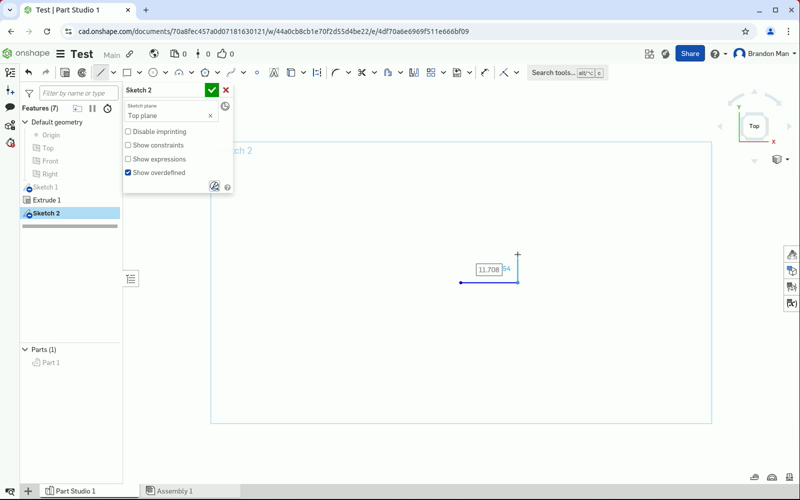
key_down(shift)
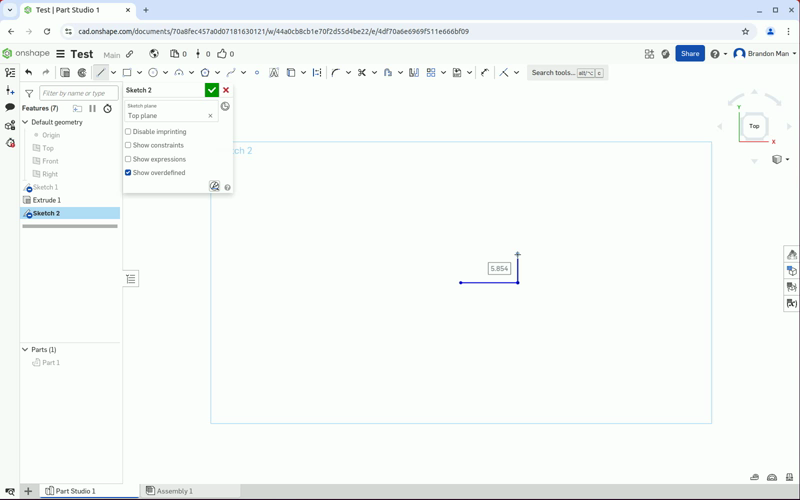
mouse_move(547, 254)
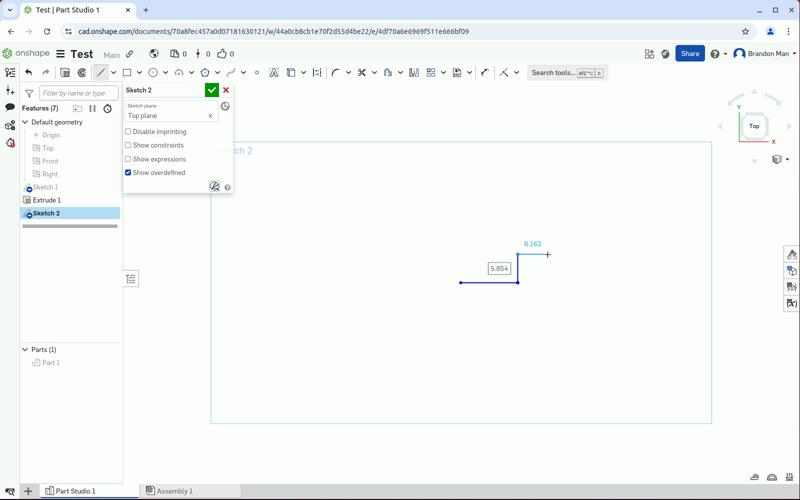
mouse_move(474, 254)
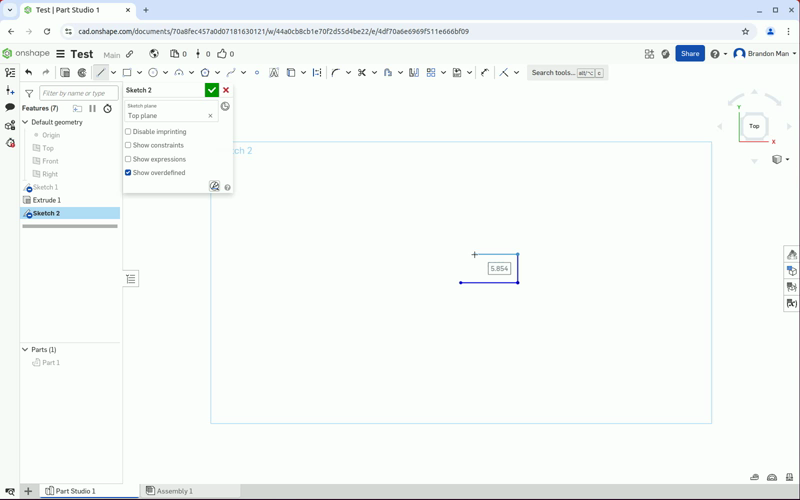
click(474, 254)
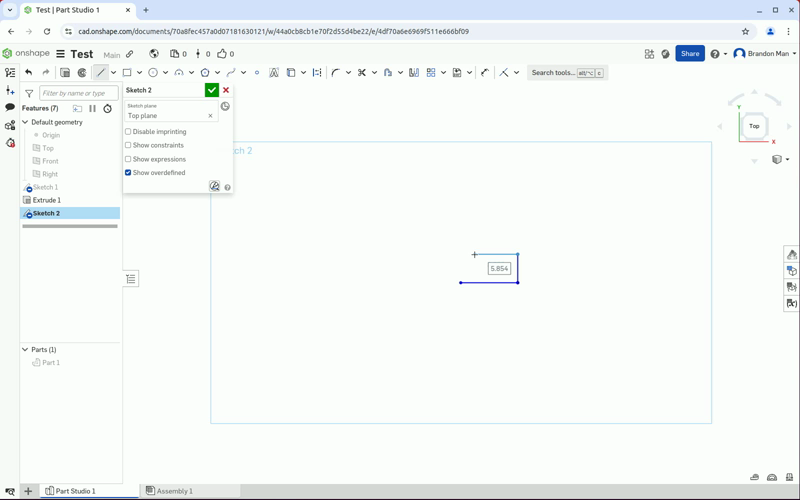
key_up(shift)
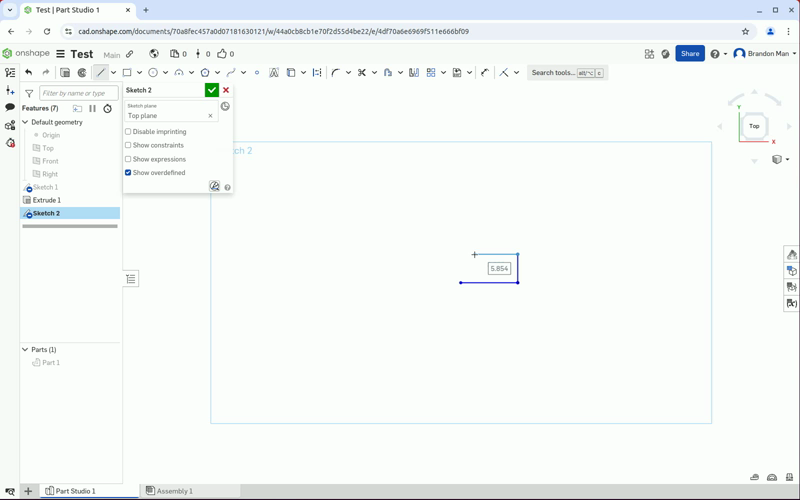
key_down(shift)
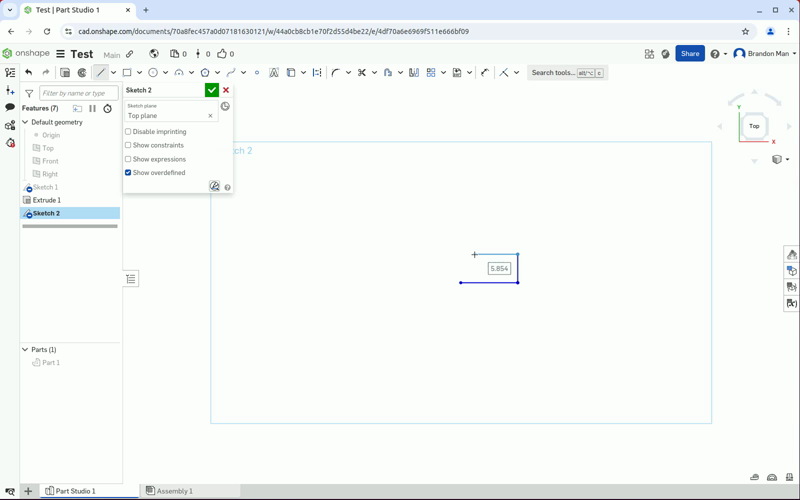
mouse_move(504, 254)
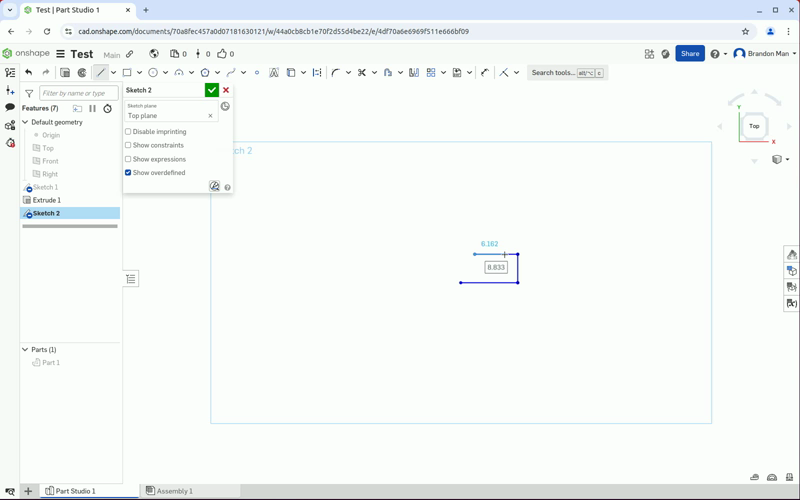
mouse_move(474, 198)
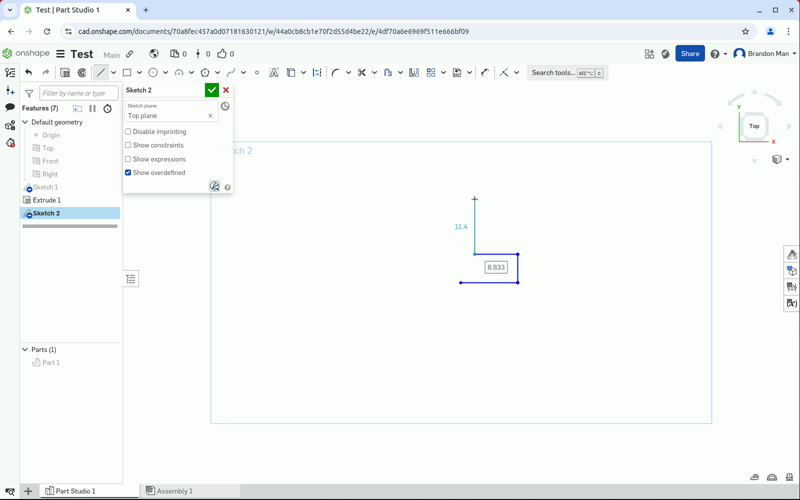
click(474, 198)
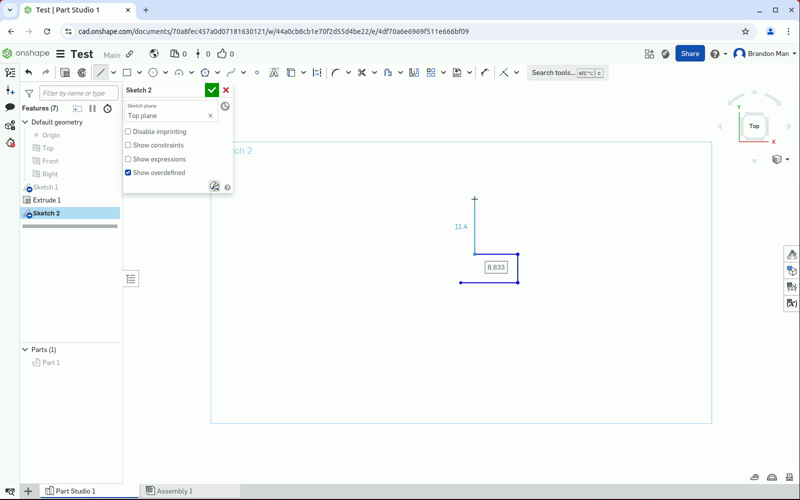
key_up(shift)
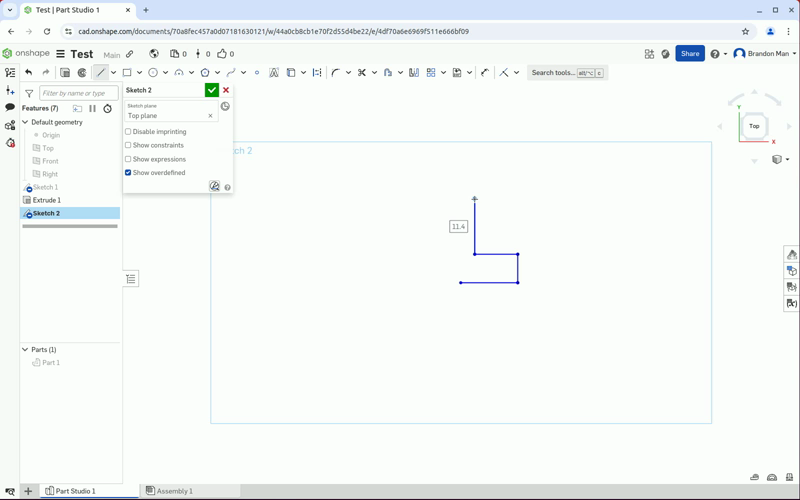
key_down(shift)
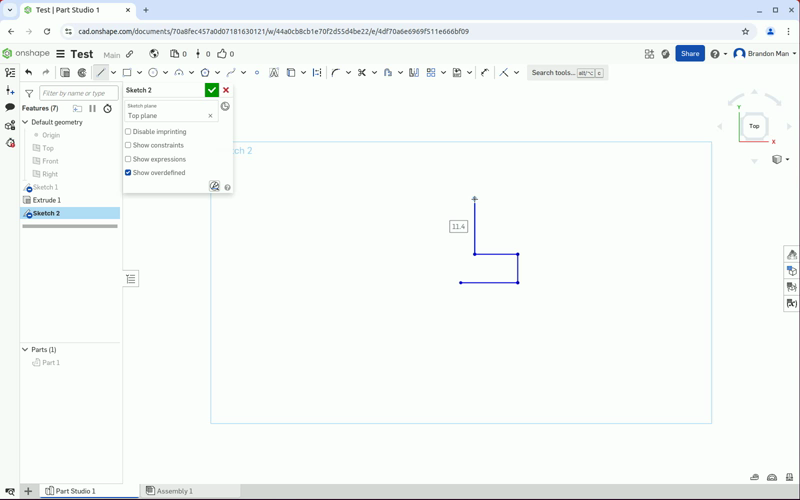
mouse_move(504, 198)
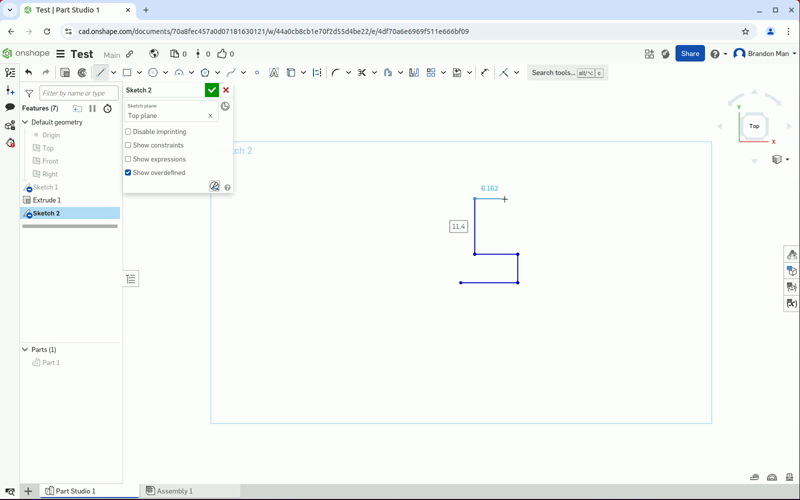
mouse_move(517, 198)
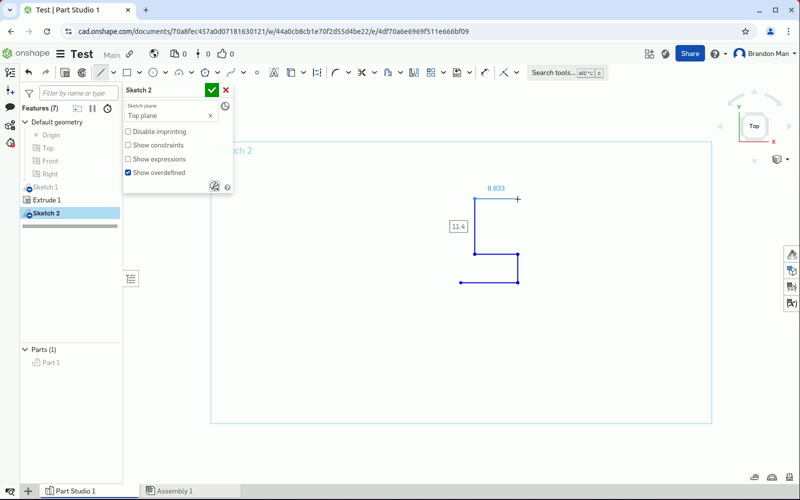
click(517, 198)
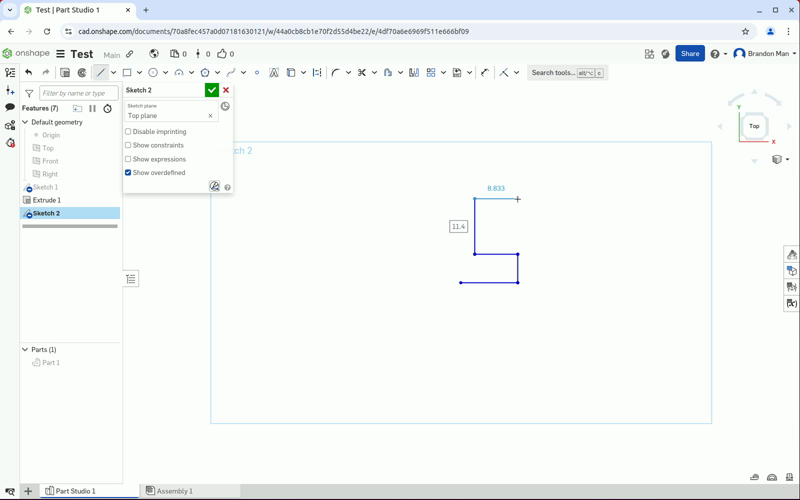
key_up(shift)
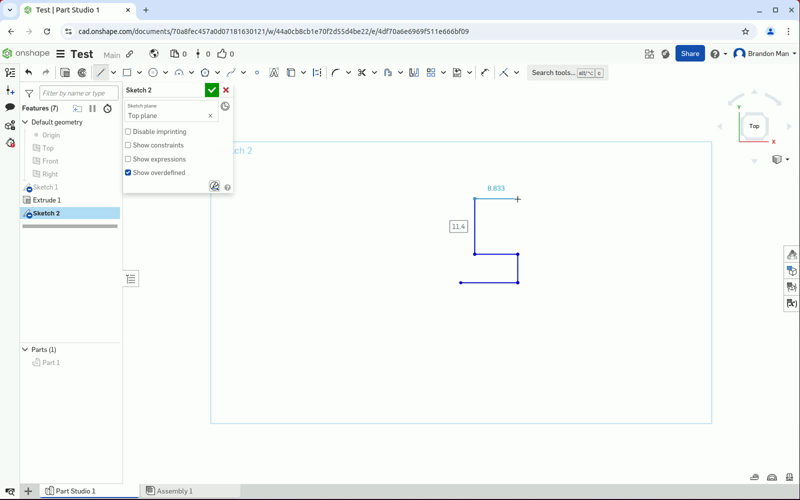
key_down(shift)
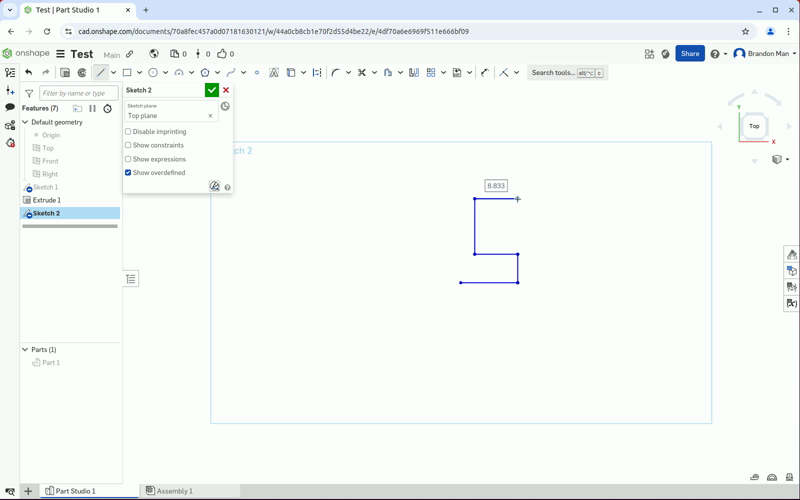
mouse_move(547, 198)
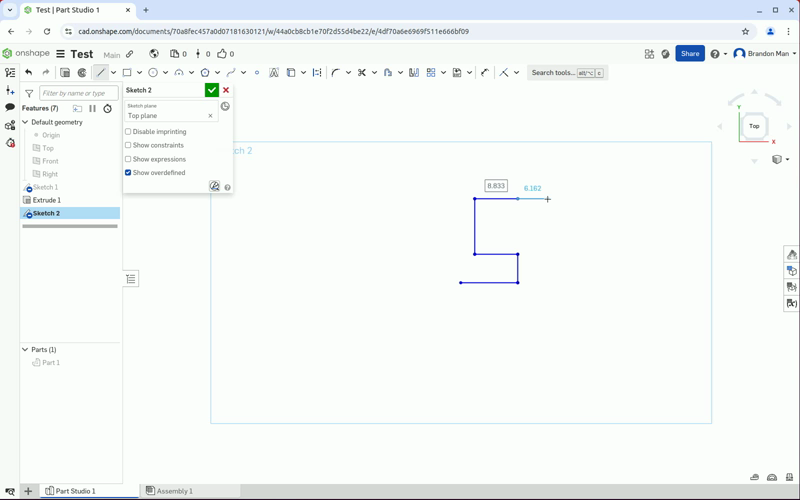
mouse_move(517, 170)
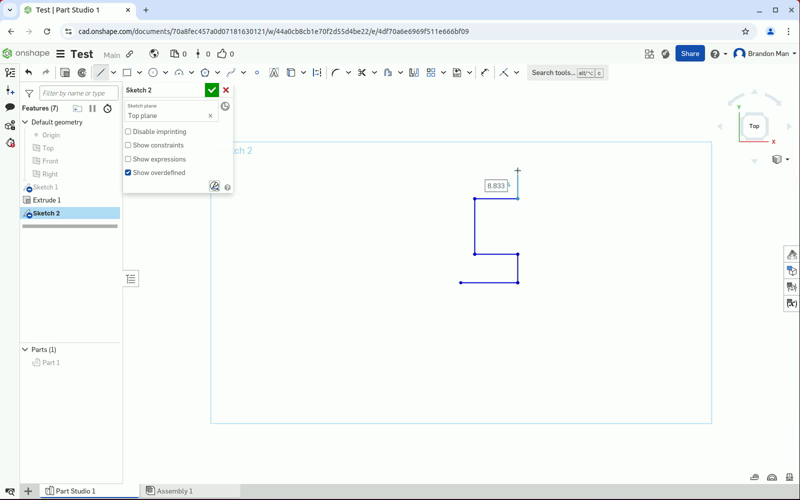
click(517, 170)
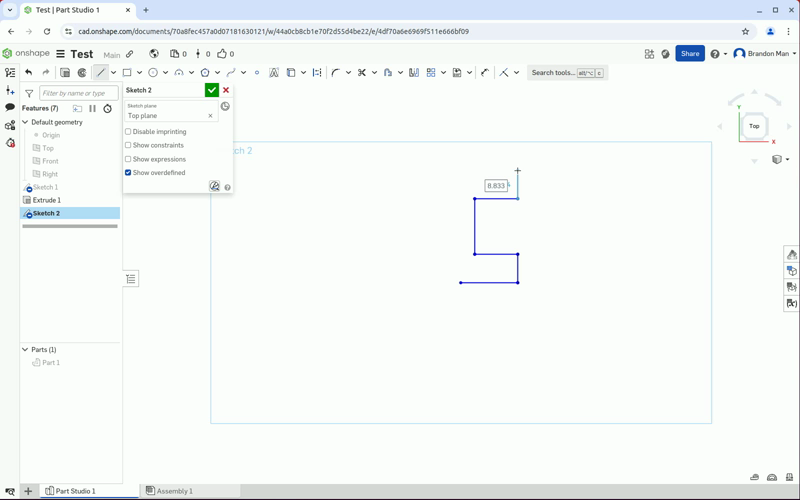
key_up(shift)
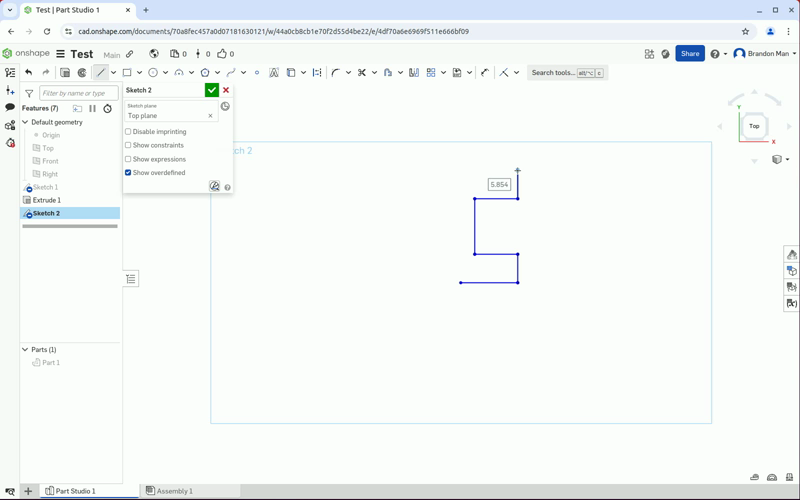
key_down(shift)
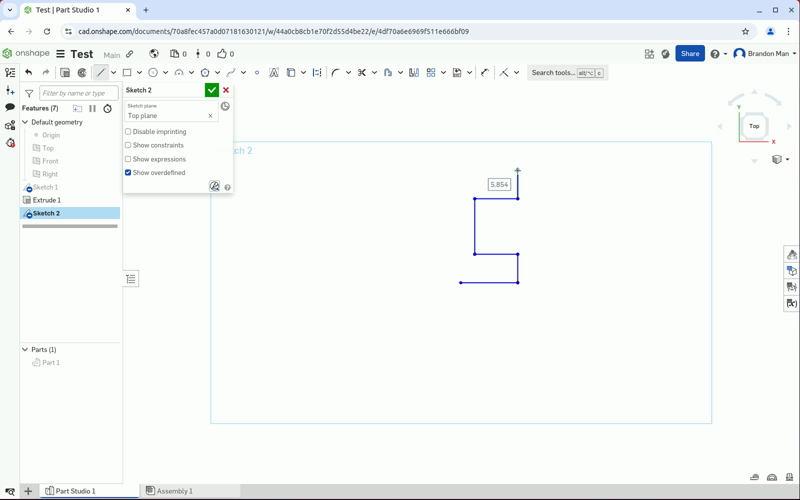
mouse_move(547, 170)
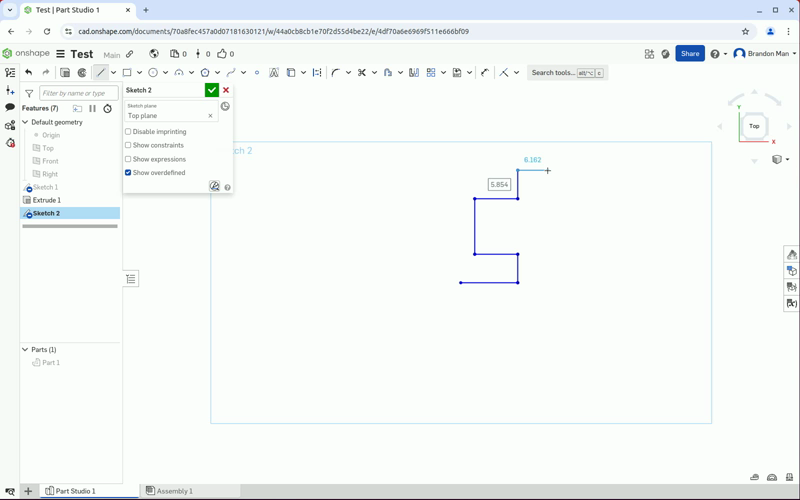
mouse_move(460, 170)
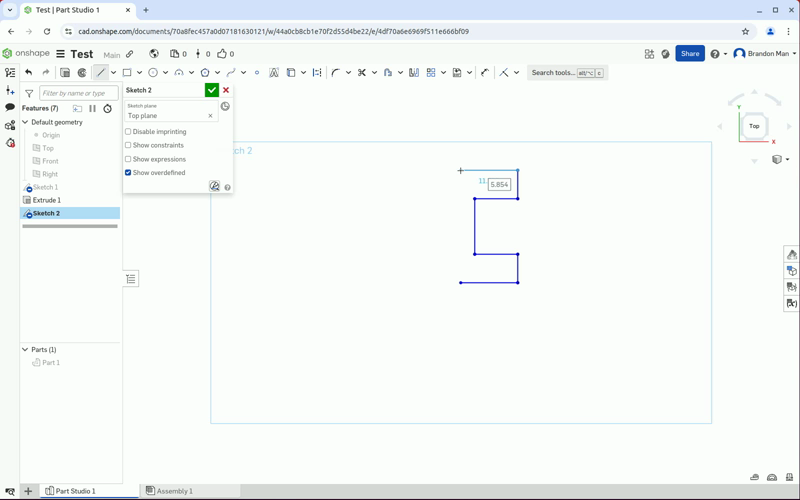
click(460, 170)
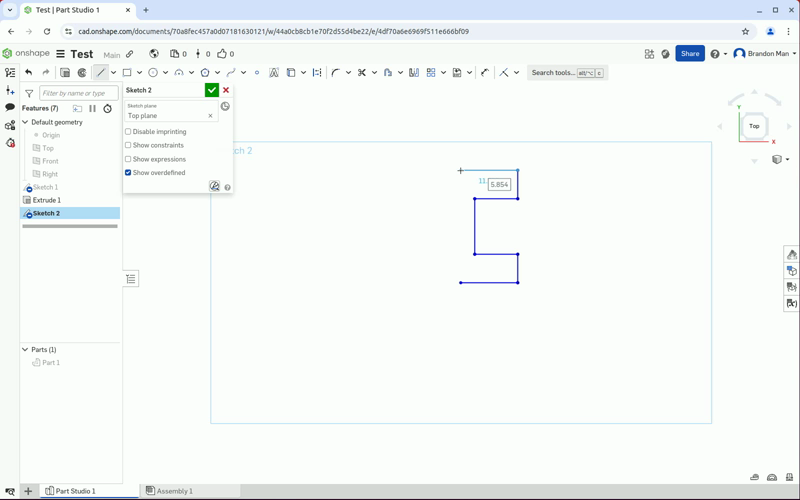
key_up(shift)
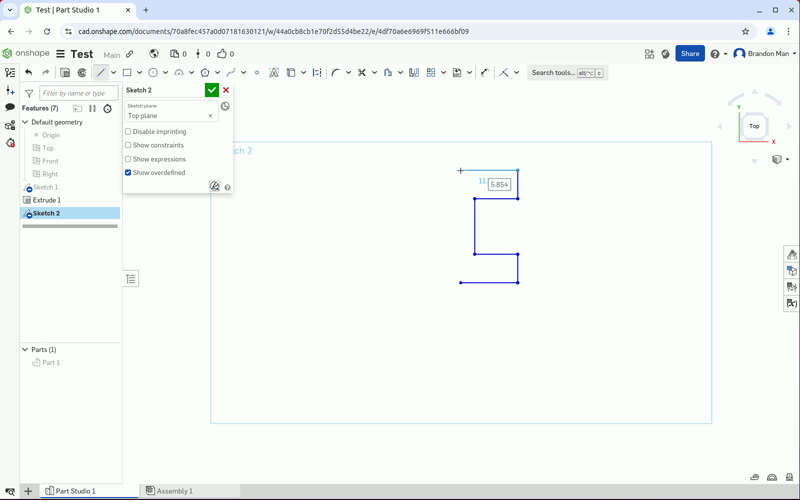
key_down(shift)
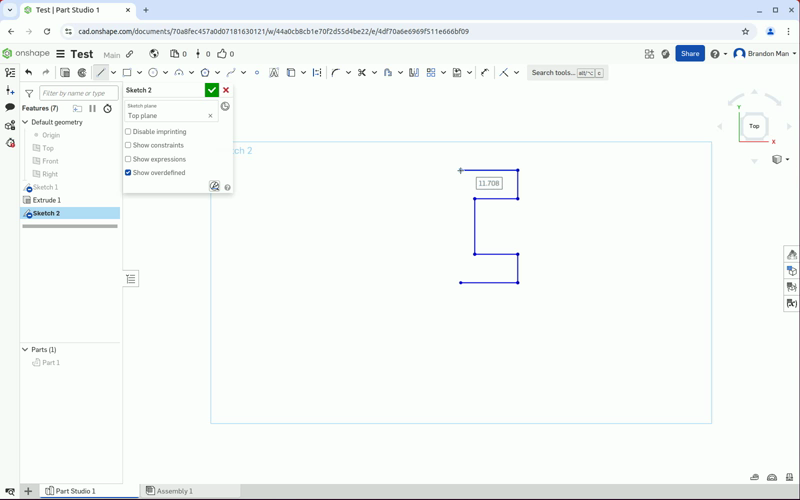
mouse_move(460, 282)
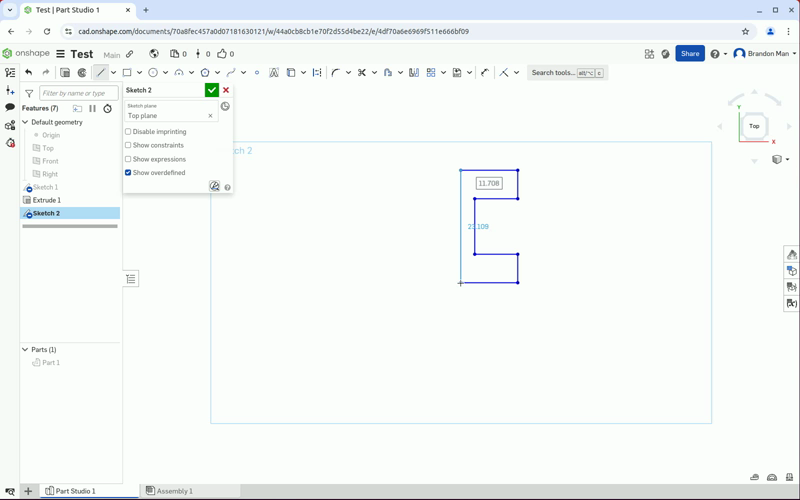
key_up(shift)
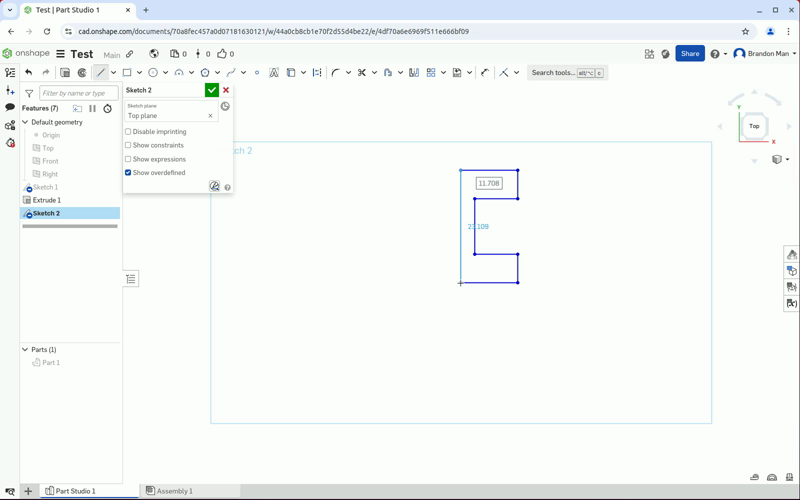
click(460, 282)
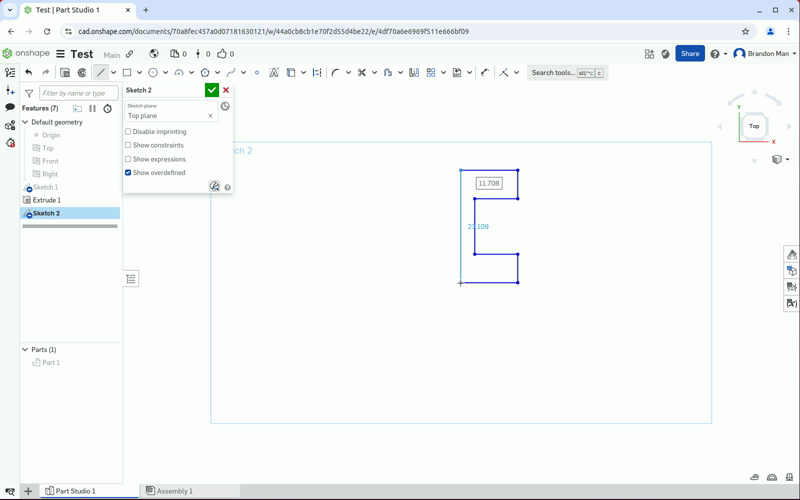
key(esc)
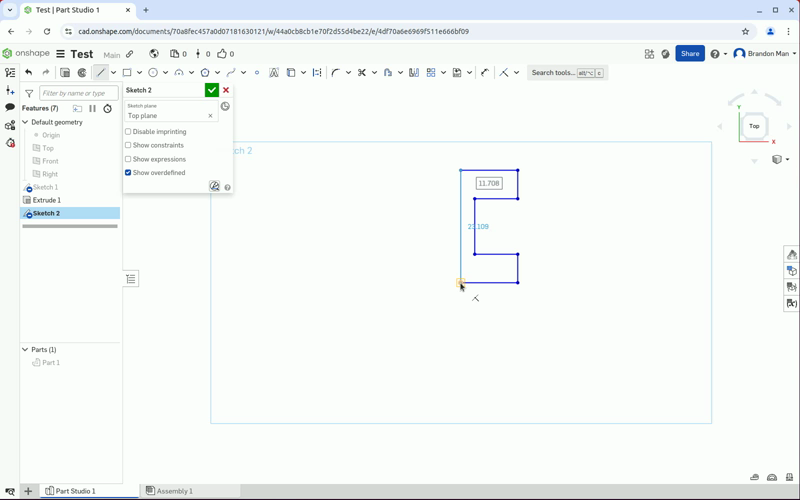
mouse_move(509, 265)
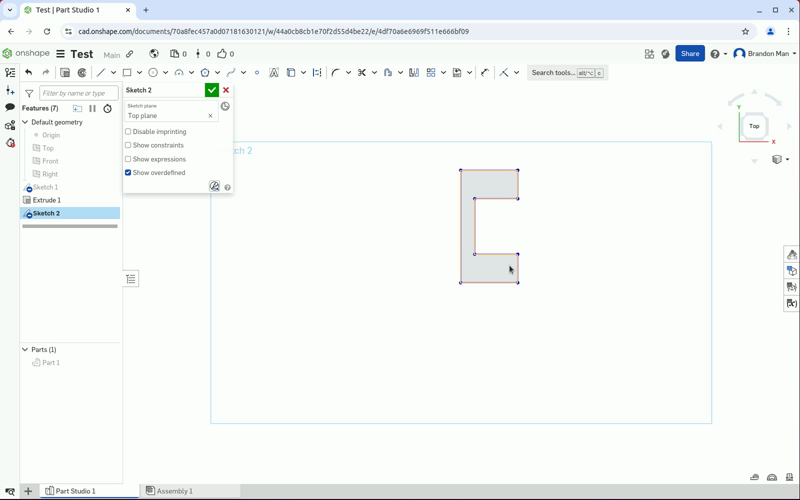
click(509, 265)
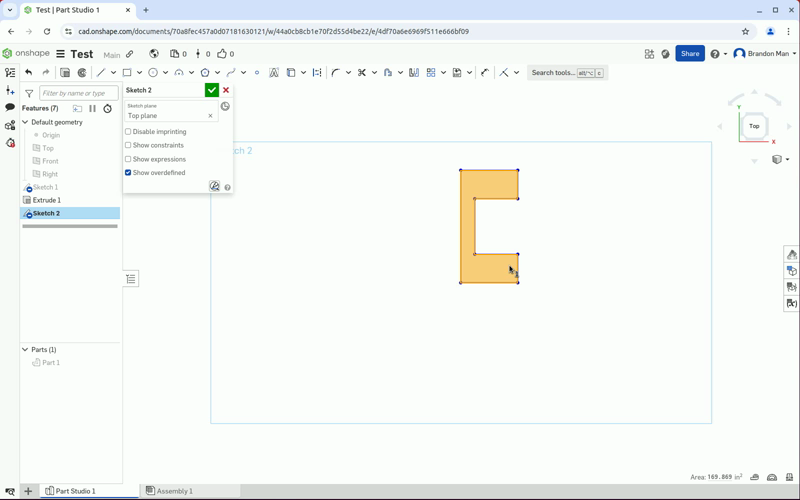
mouse_move(73, 352)
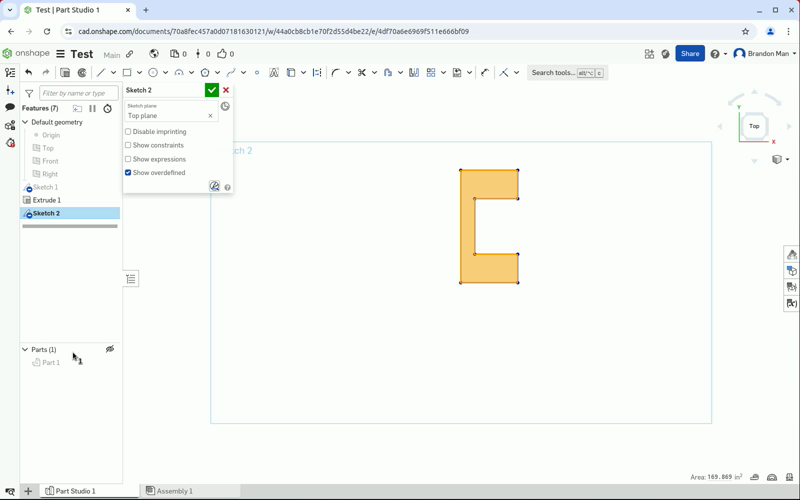
key(shift+y)
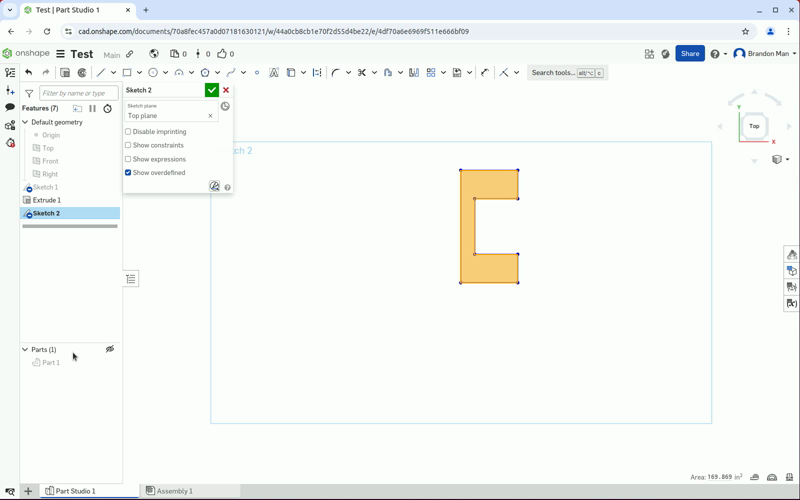
key(shift+e)
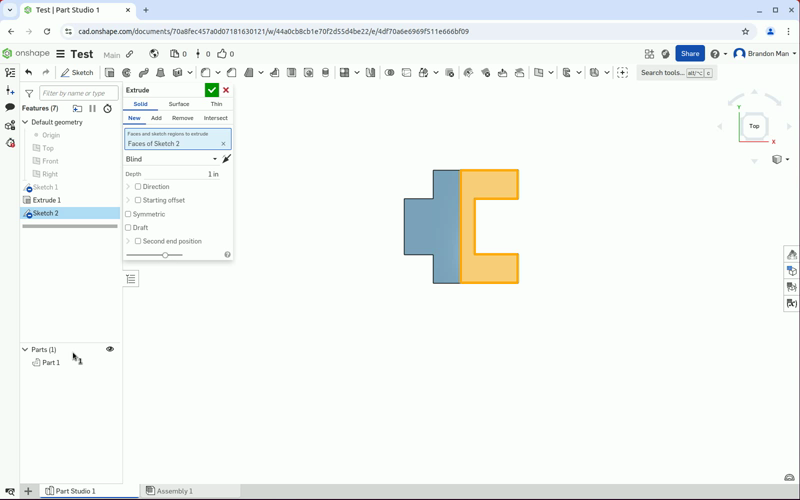
mouse_move(143, 106)
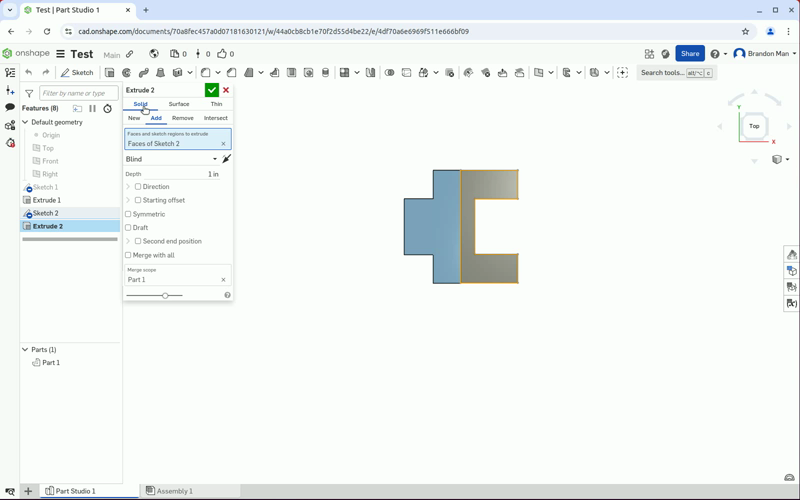
click(143, 106)
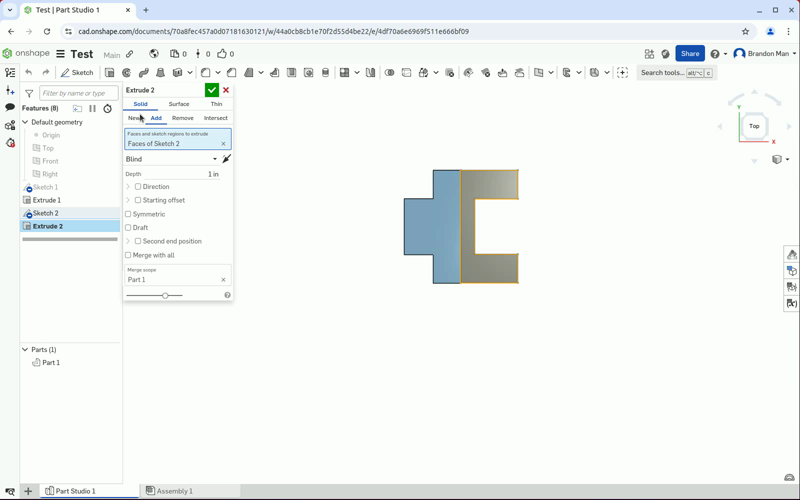
mouse_move(137, 120)
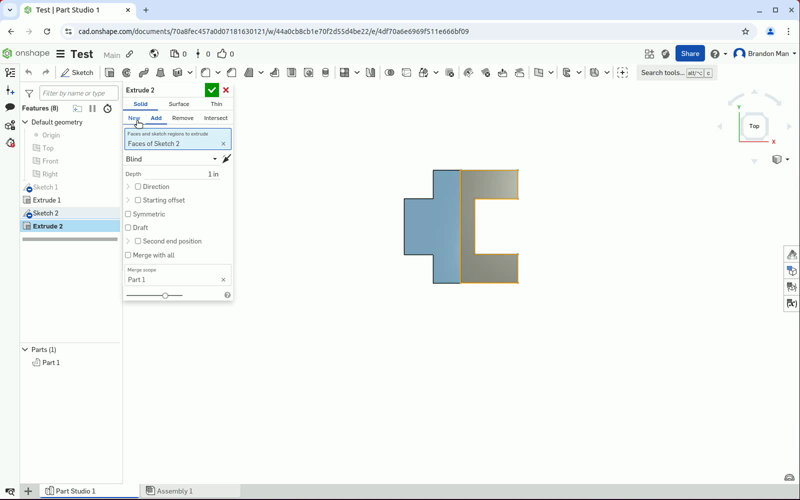
click(137, 120)
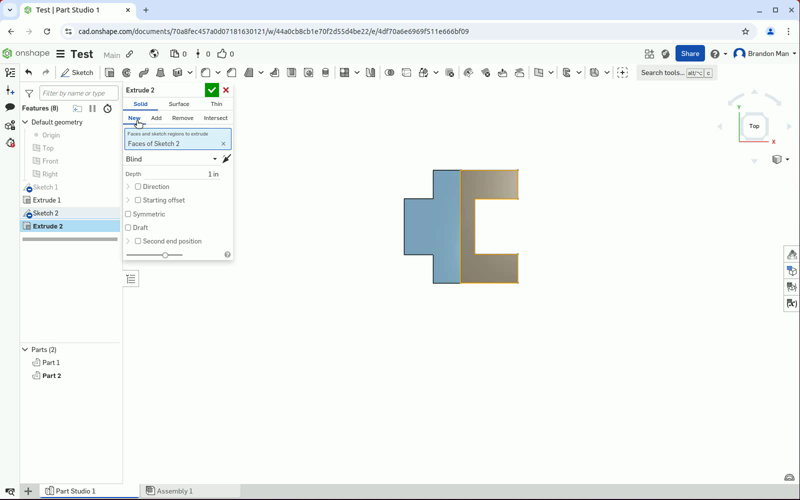
key(tab, 4)
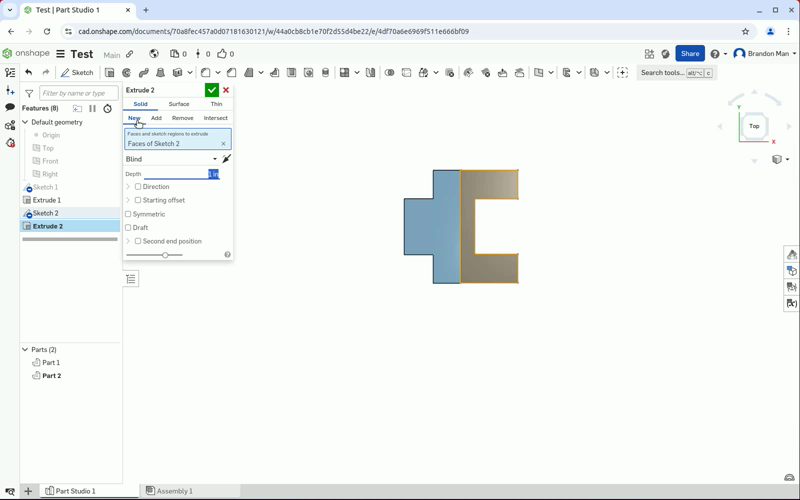
text(11.554)
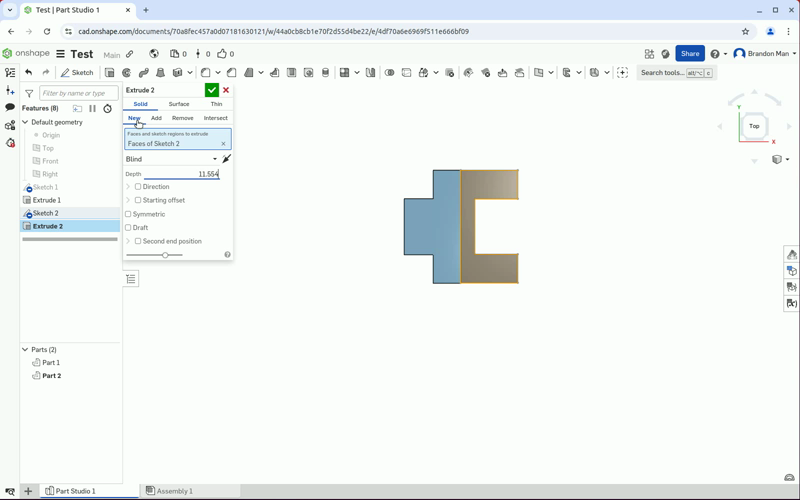
key(enter)
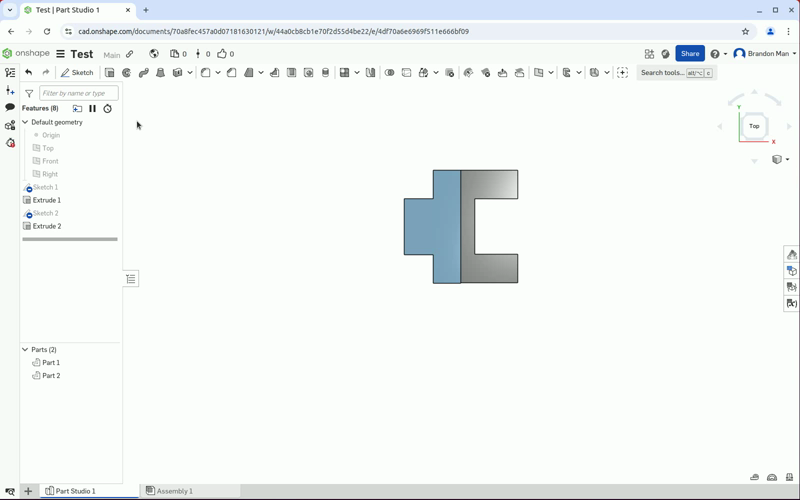
key(shift+h)
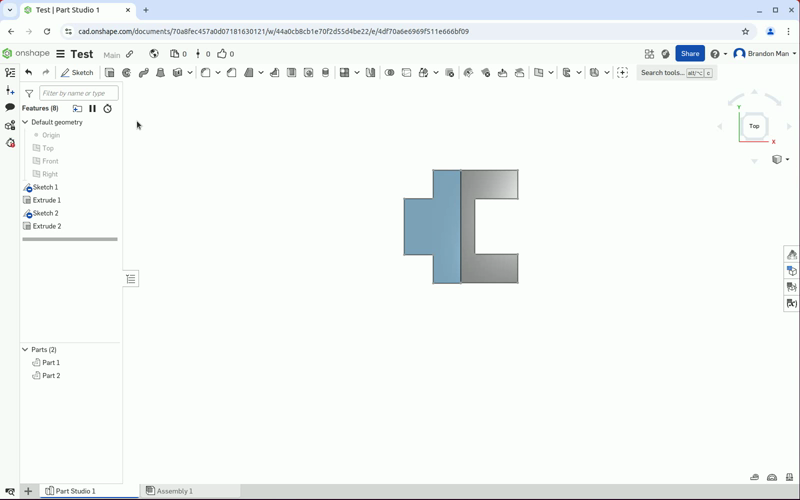
key(shift+h)
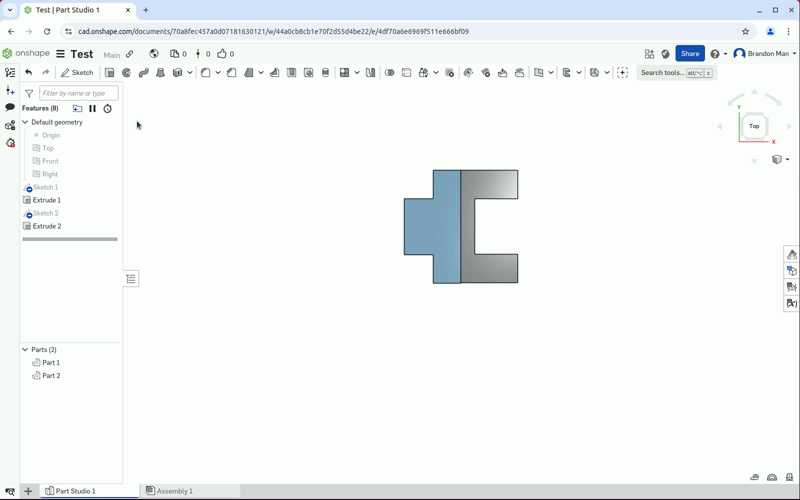
mouse_move(73, 189)
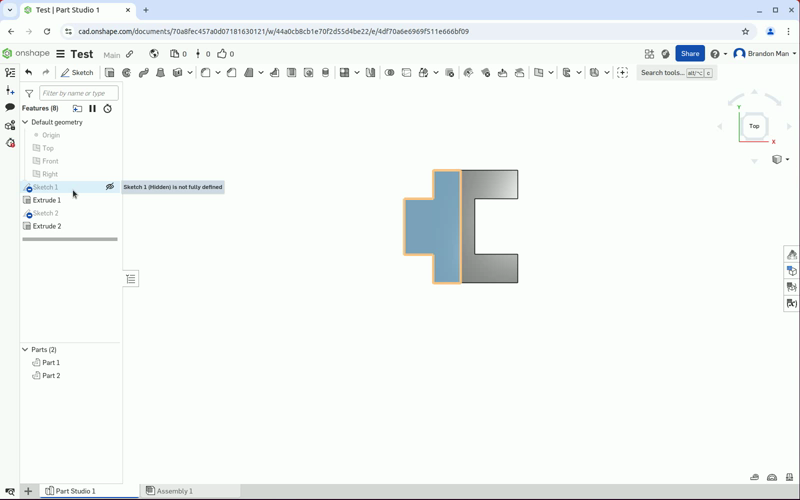
click(73, 189)
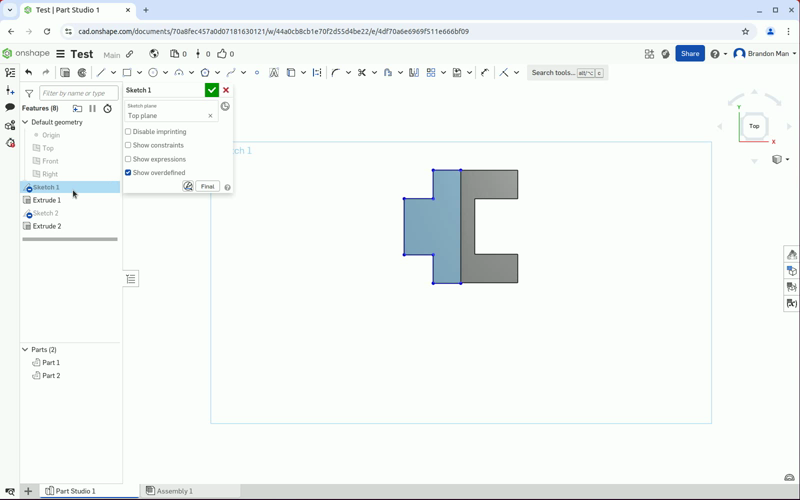
mouse_move(229, 92)
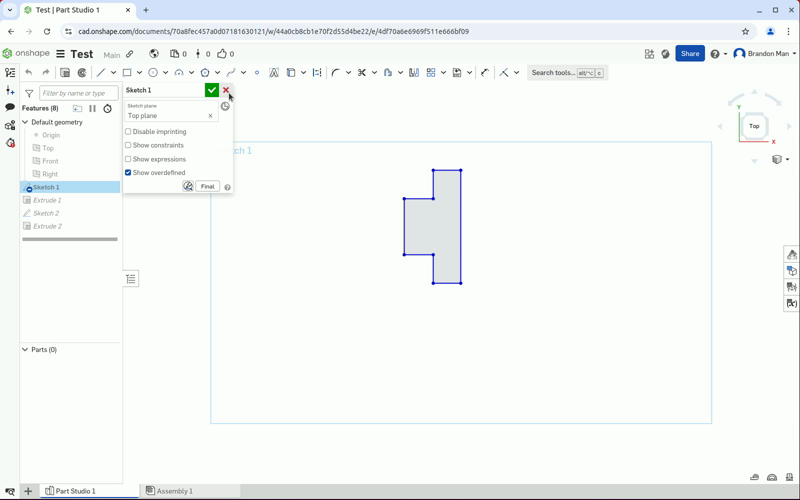
click(229, 92)
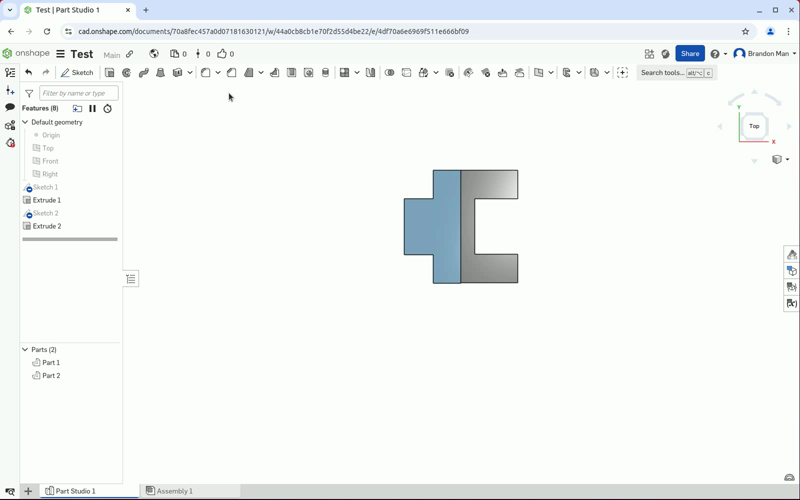
mouse_move(73, 352)
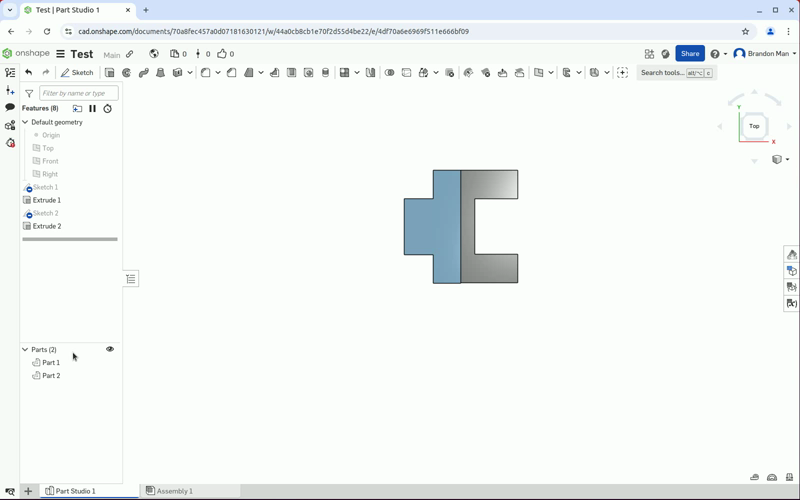
key(y)
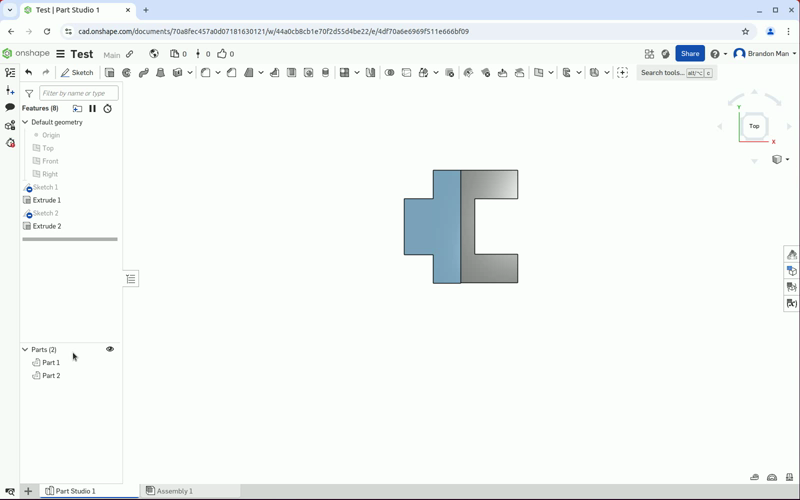
key(shift+p)
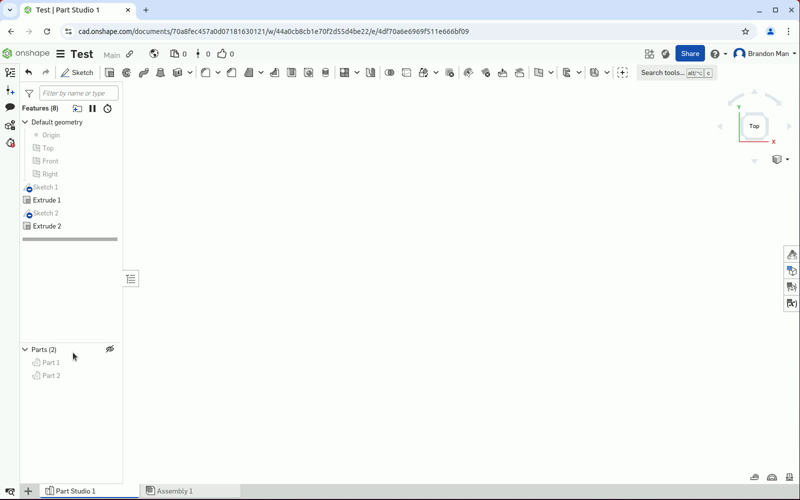
key(space)
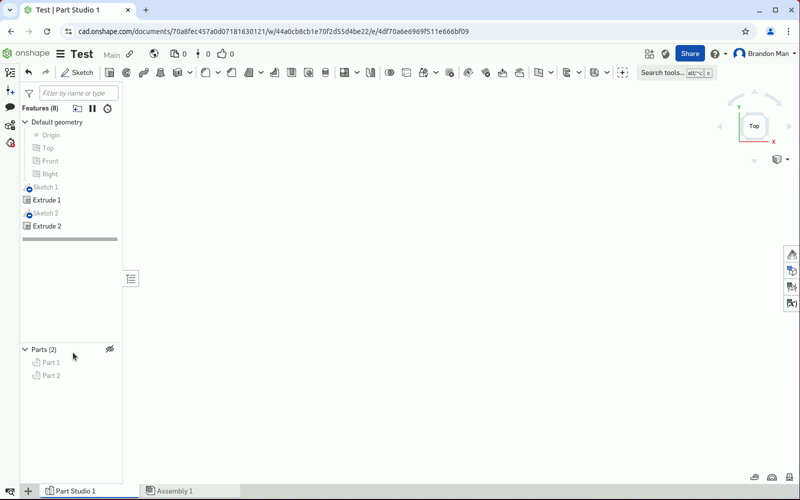
key_down(shift)
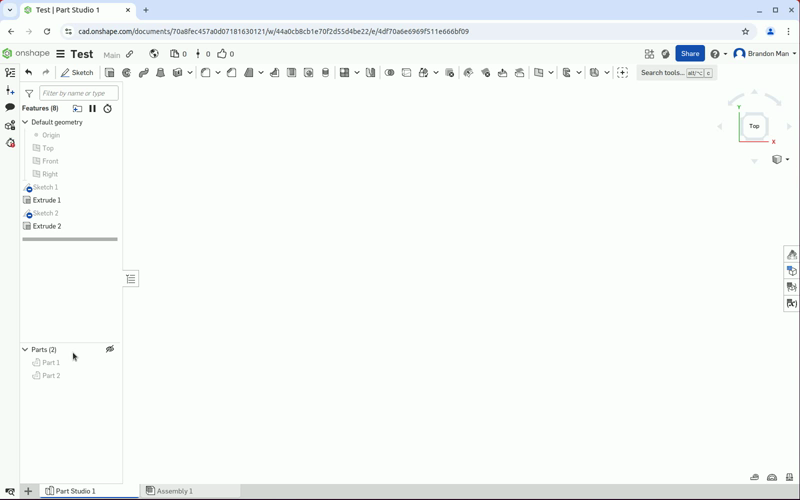
key(up)
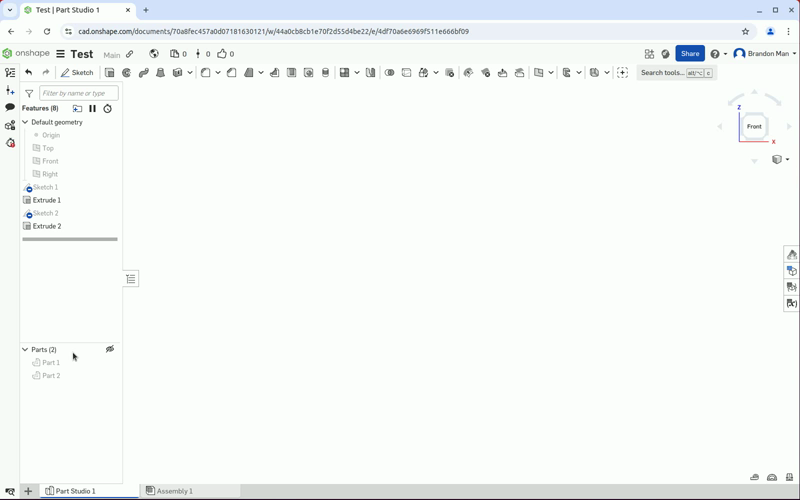
key_up(shift)
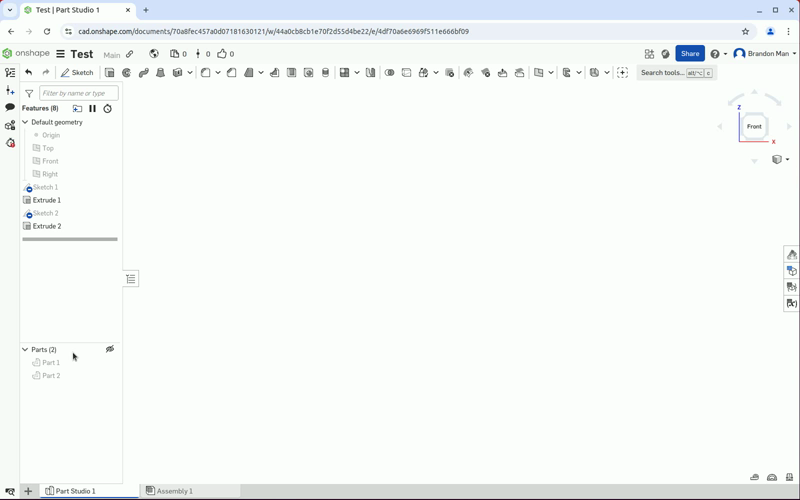
mouse_move(73, 352)
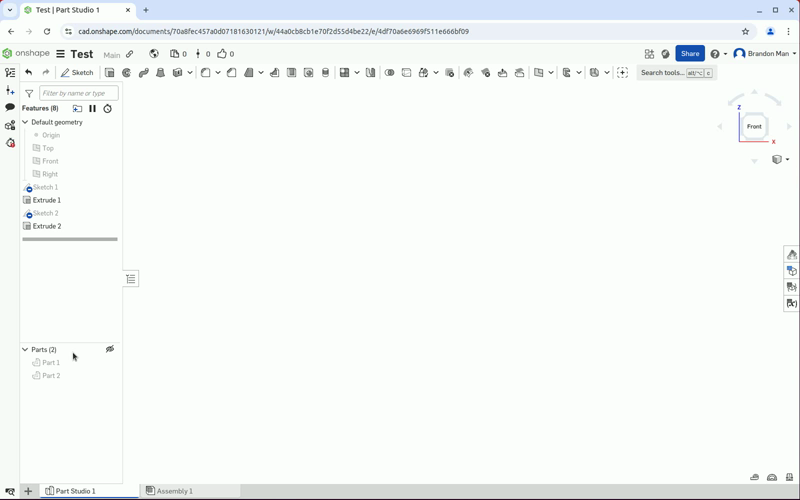
key(shift+y)
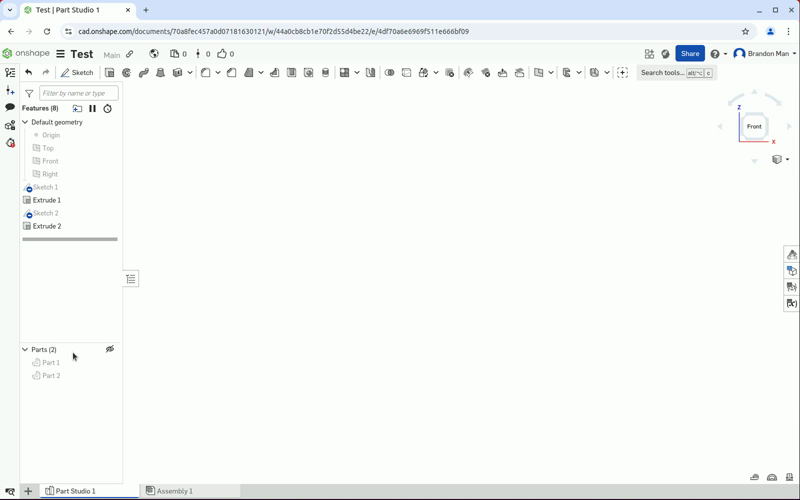
key(shift+s)
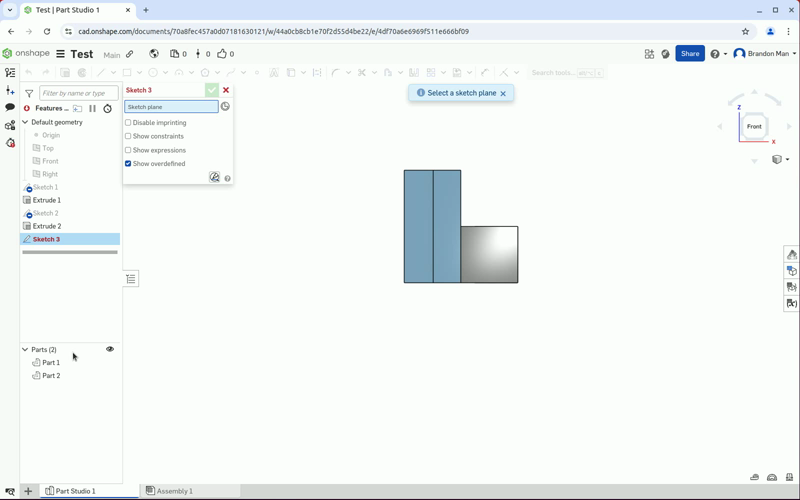
mouse_move(73, 163)
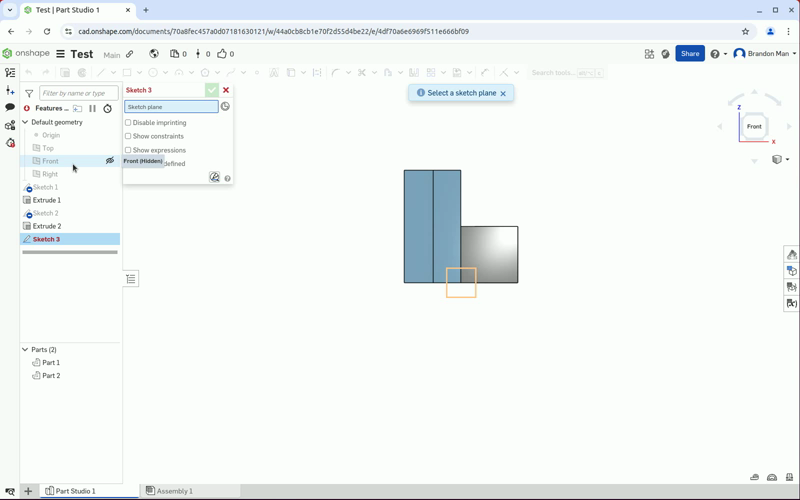
click(73, 163)
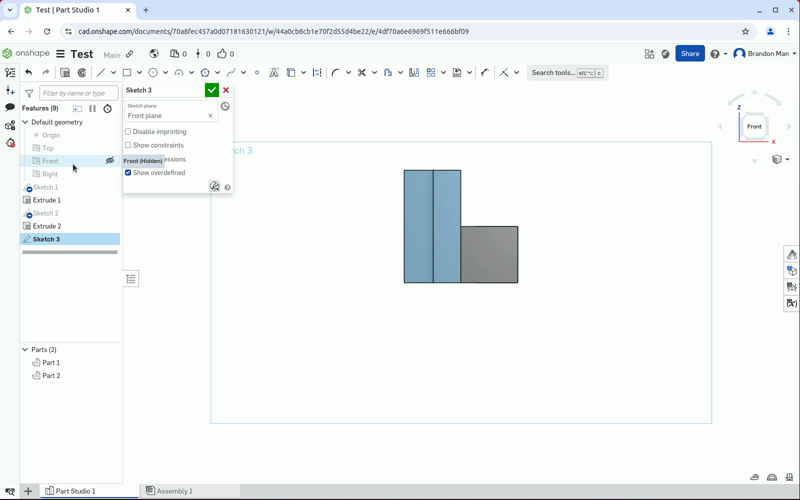
mouse_move(73, 352)
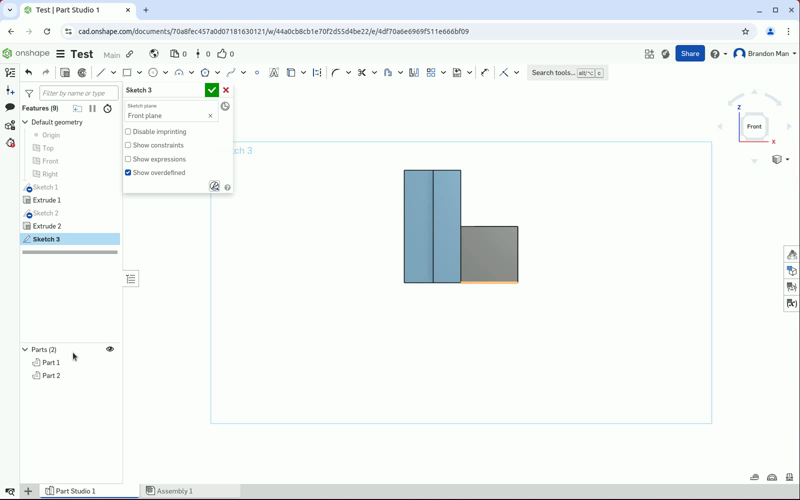
key(y)
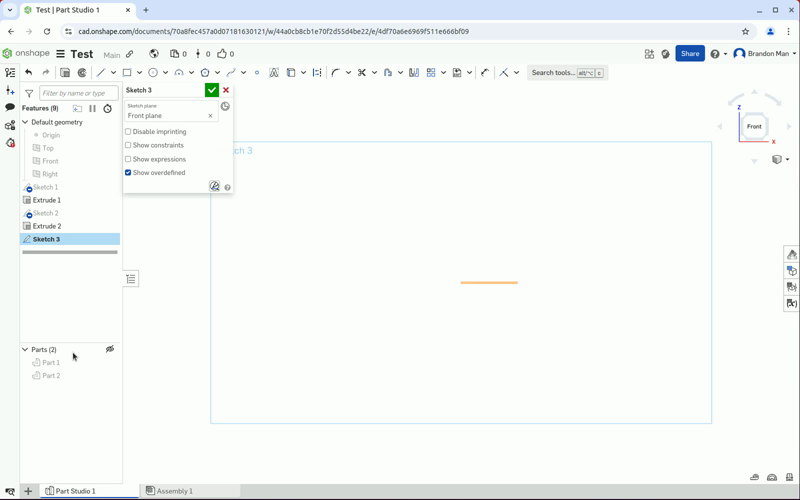
key(l)
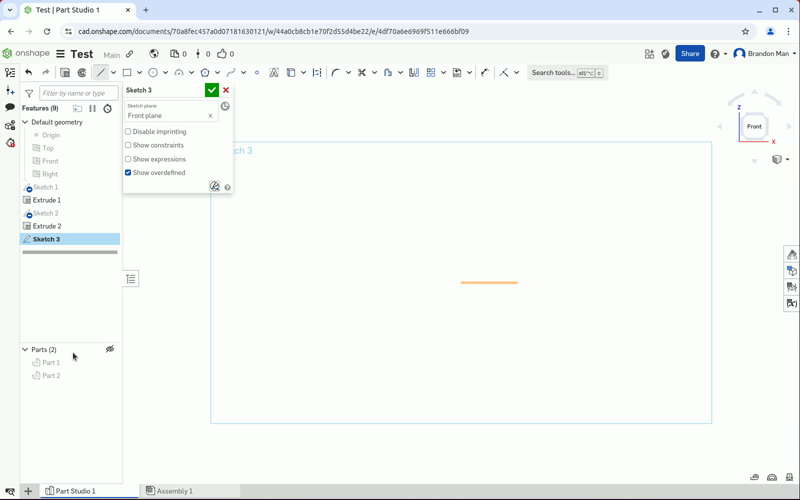
key_down(shift)
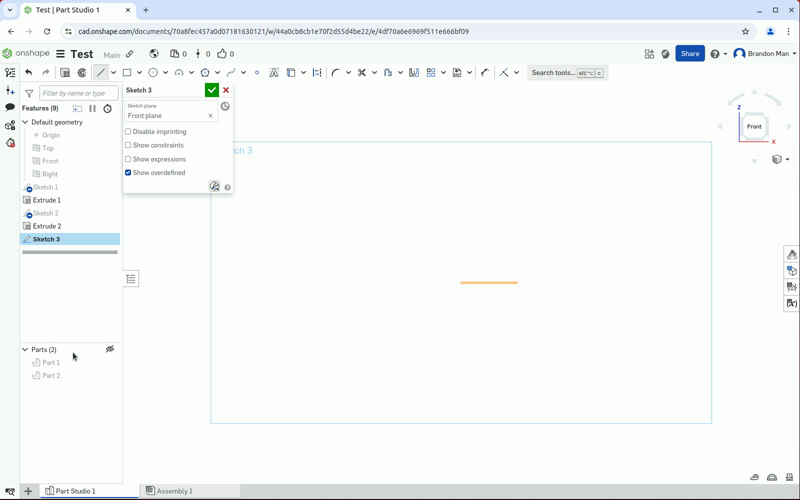
mouse_move(460, 226)
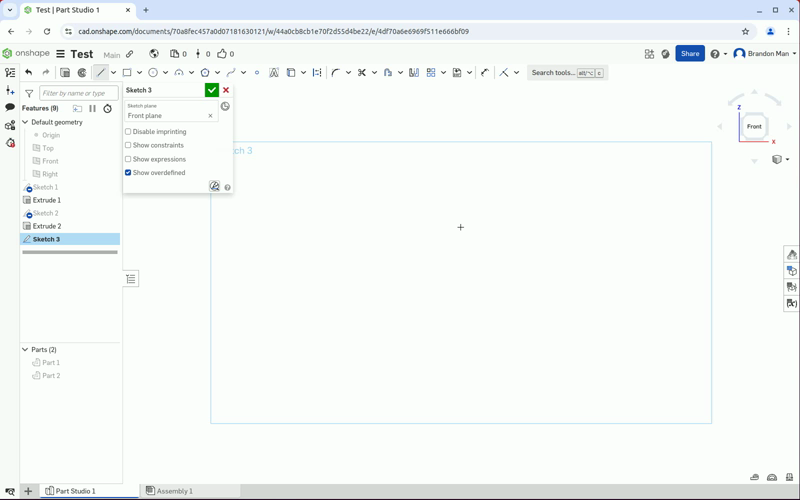
click(460, 226)
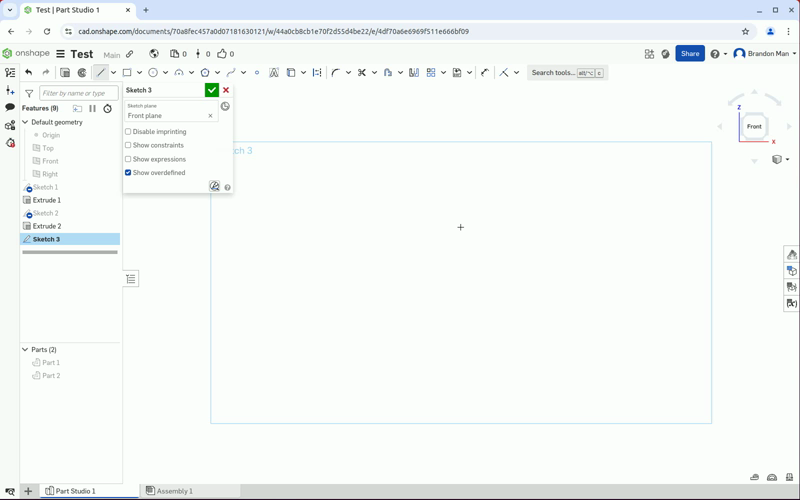
key_up(shift)
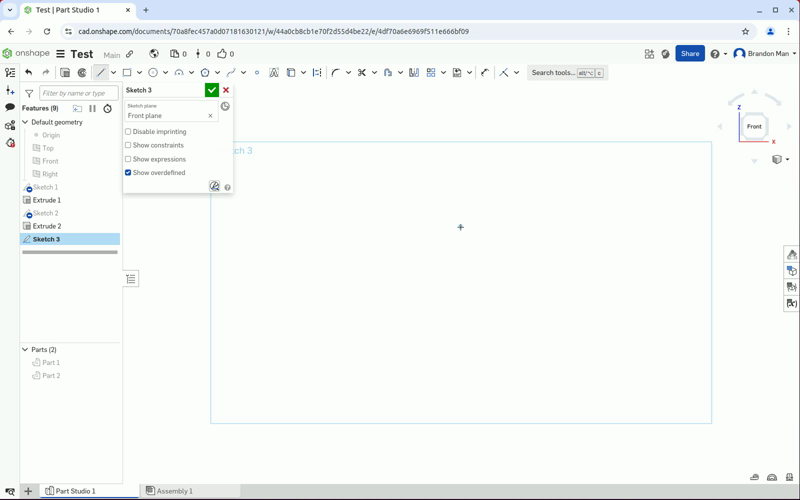
key_down(shift)
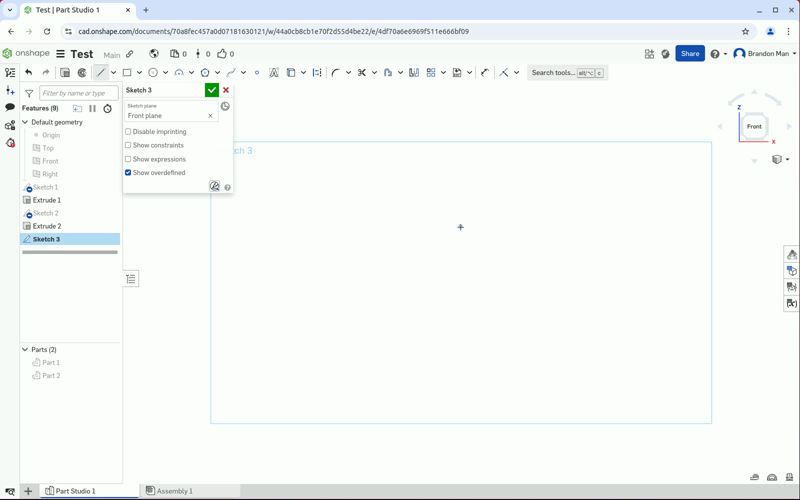
mouse_move(490, 226)
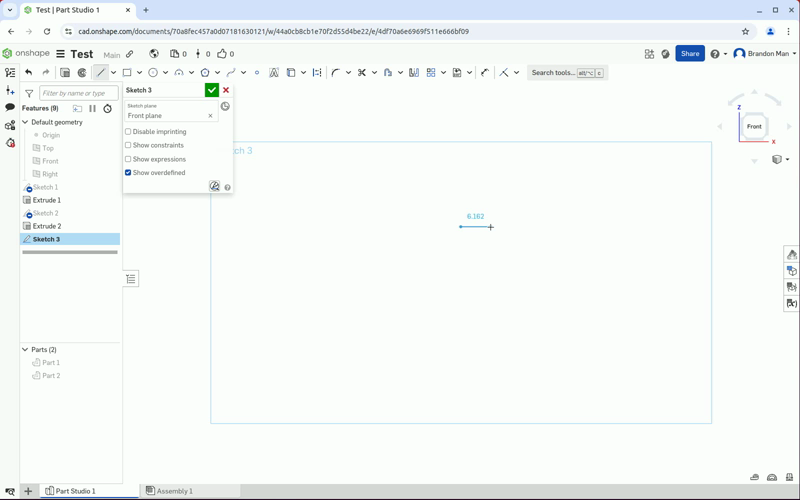
mouse_move(517, 226)
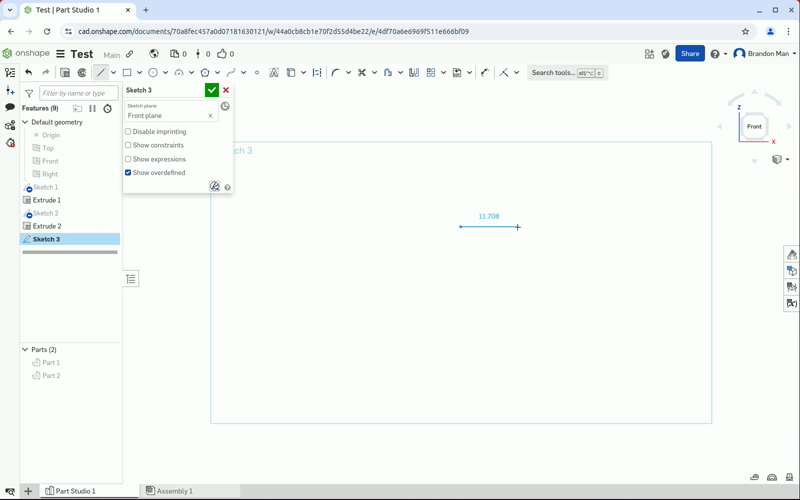
click(517, 226)
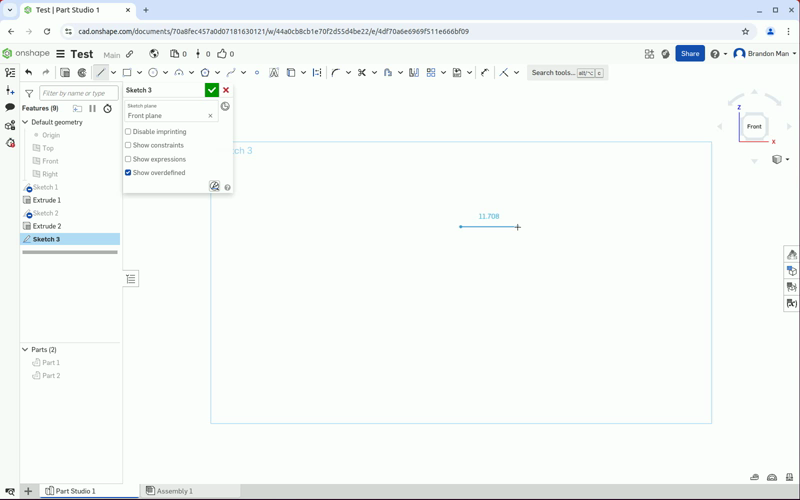
key_up(shift)
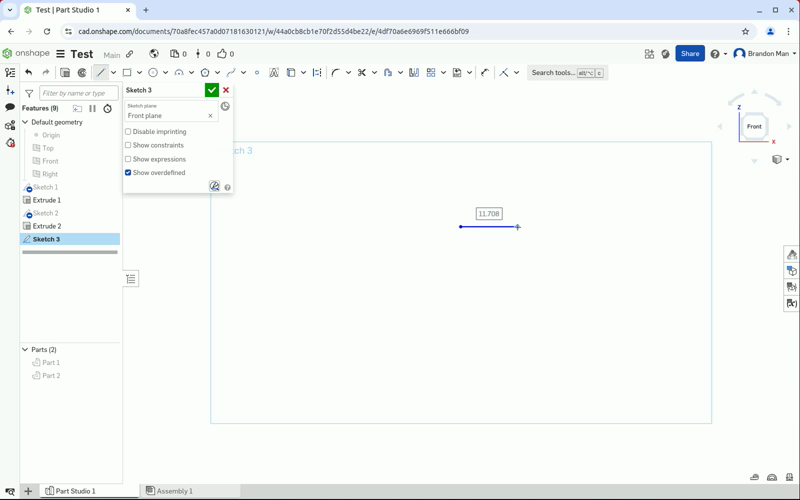
key_down(shift)
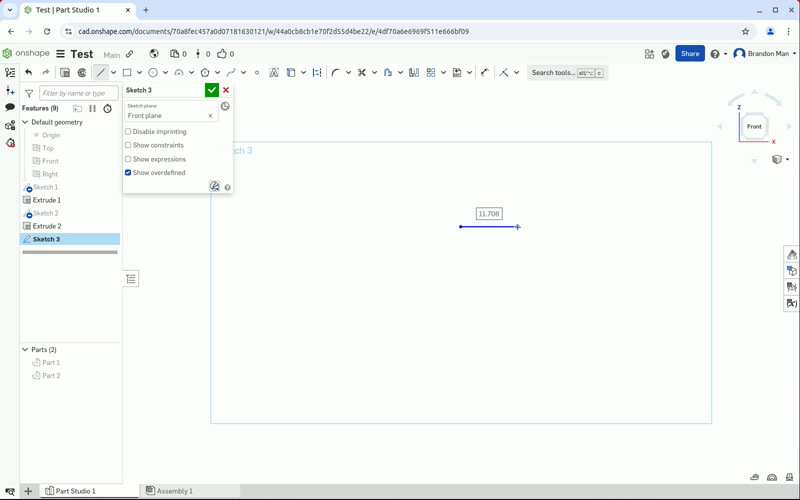
mouse_move(460, 169)
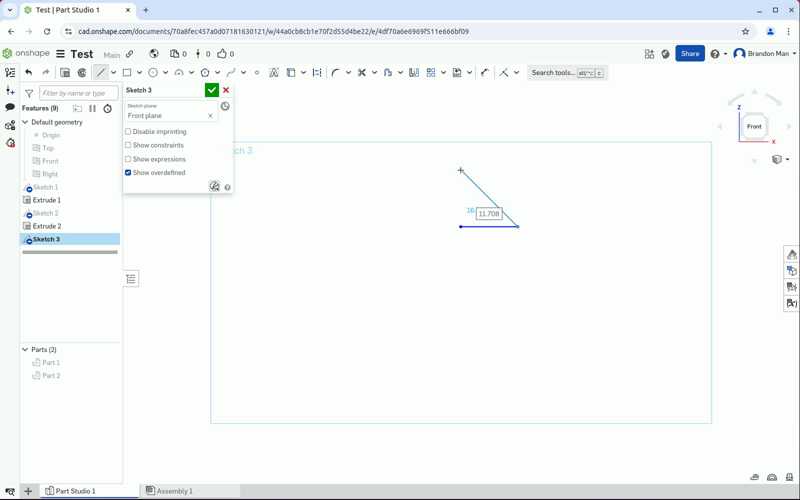
click(460, 169)
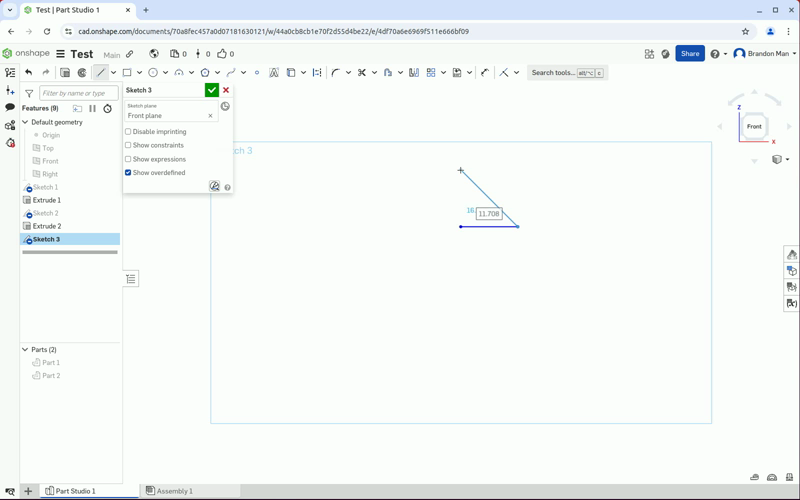
key_up(shift)
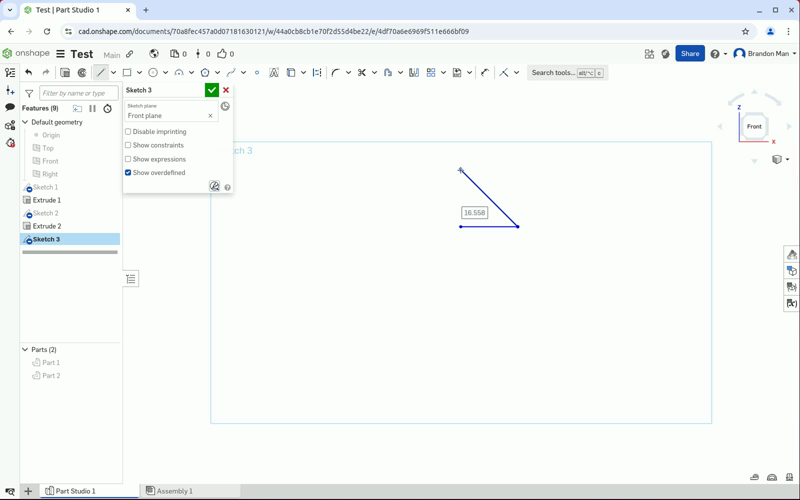
mouse_move(490, 169)
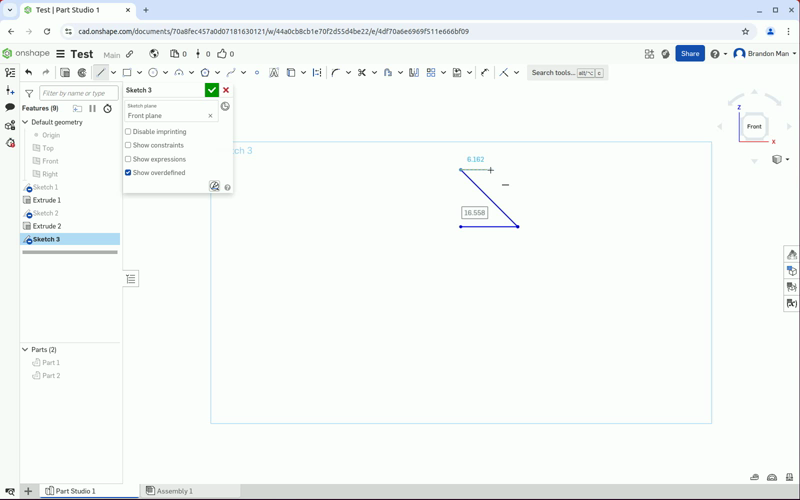
key_down(shift)
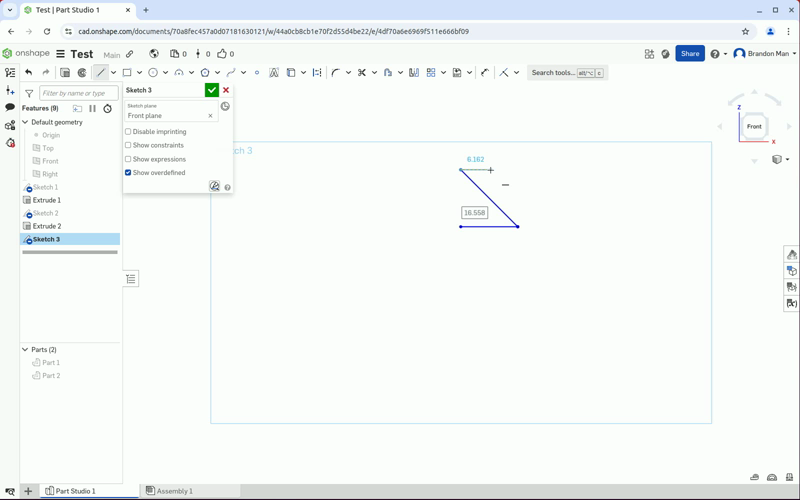
mouse_move(460, 226)
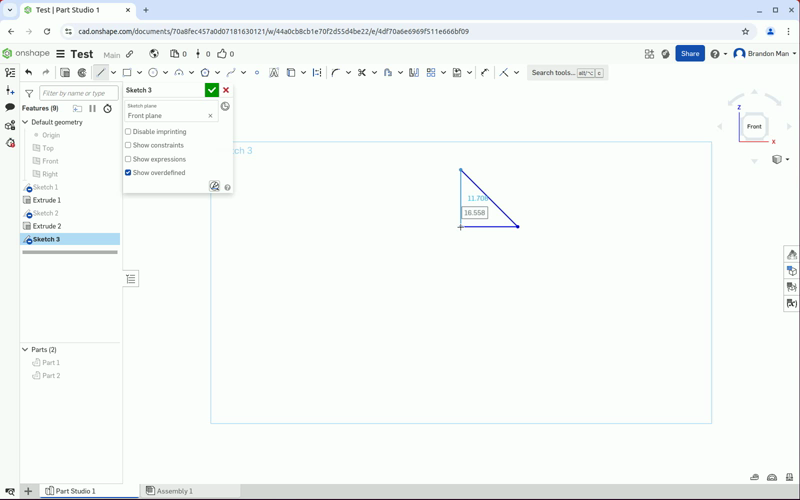
key_up(shift)
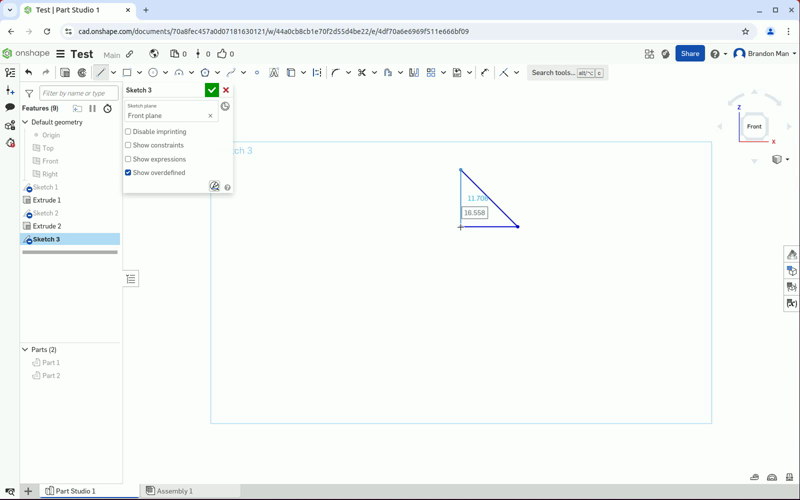
click(460, 226)
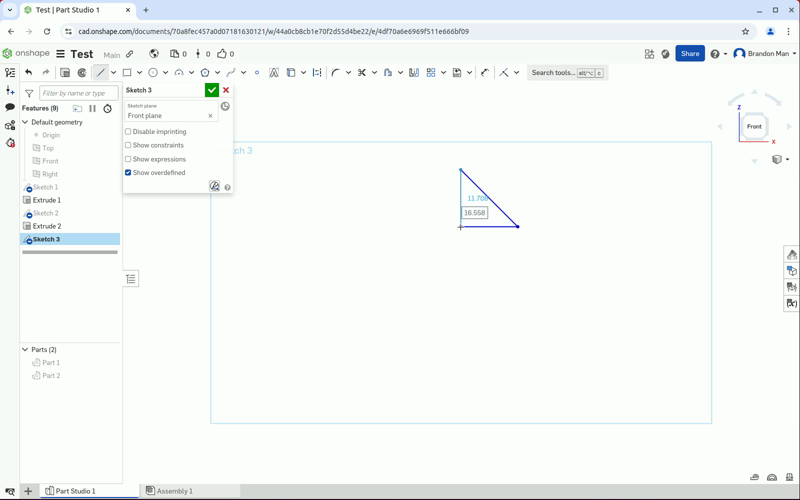
key(esc)
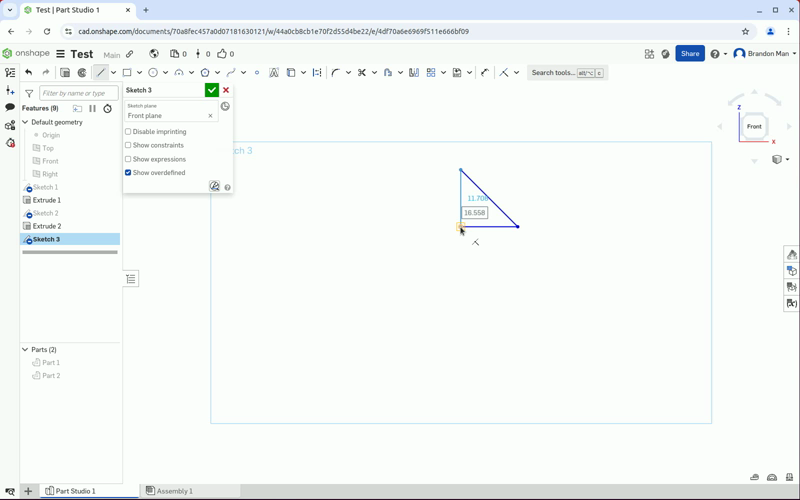
mouse_move(465, 221)
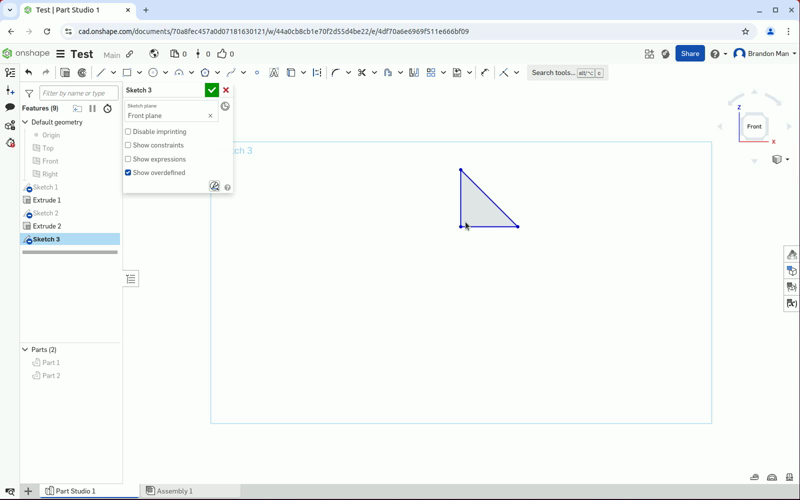
scroll(6)
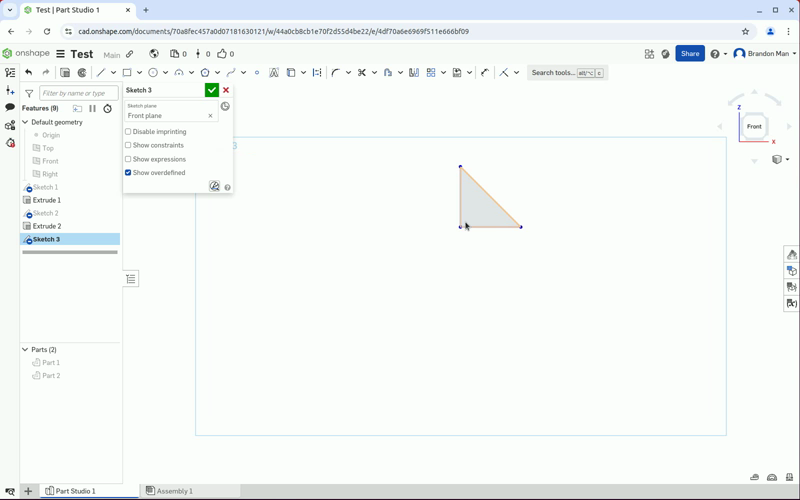
scroll(6)
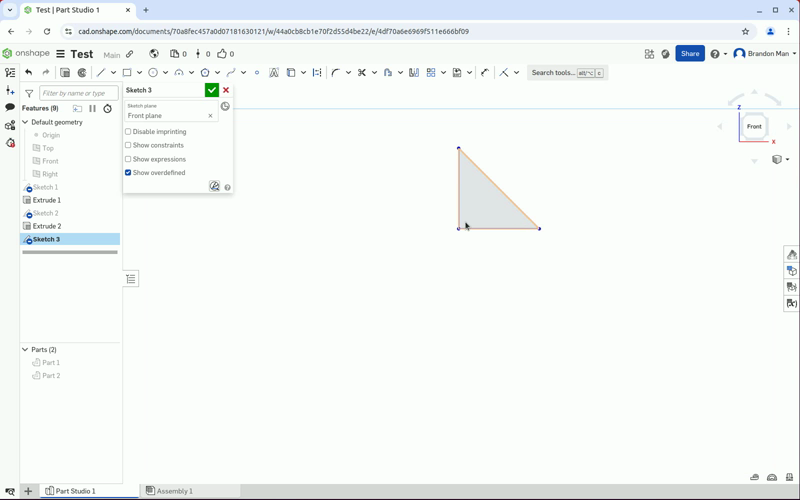
scroll(6)
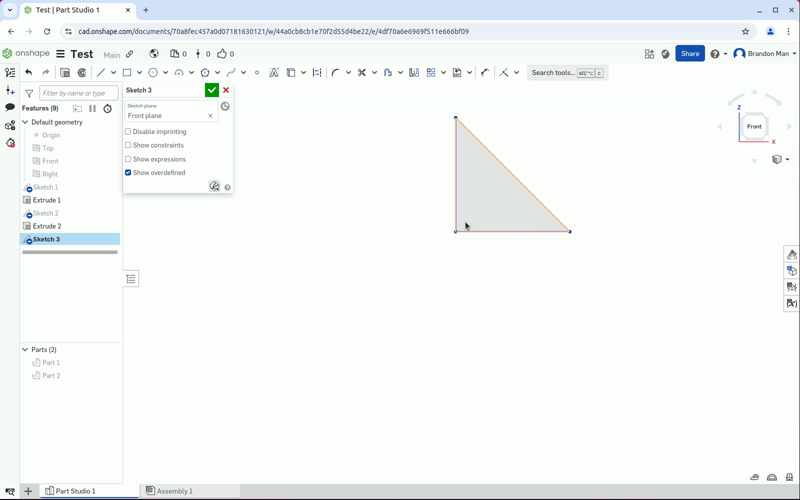
scroll(6)
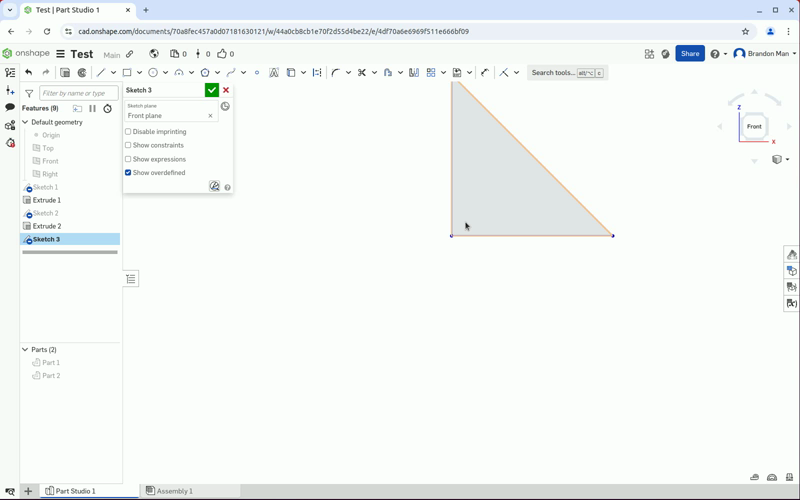
scroll(6)
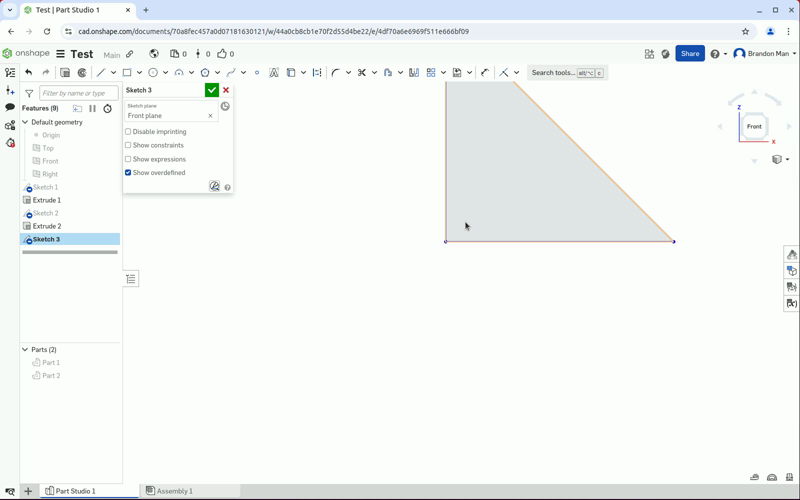
scroll(6)
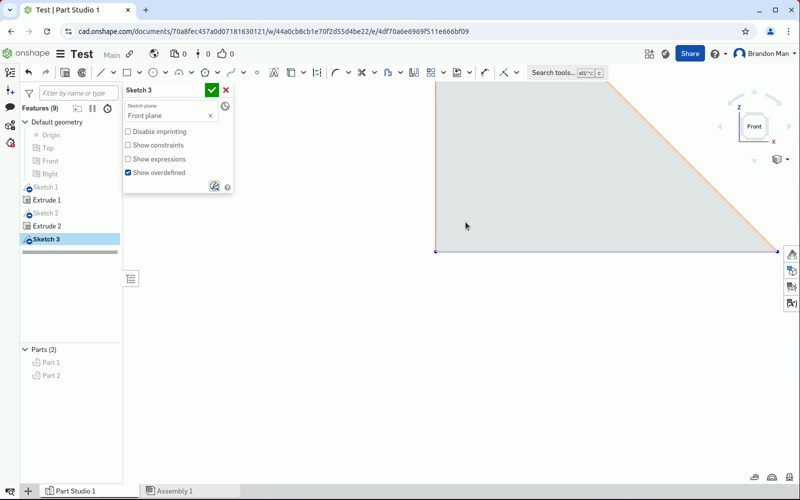
scroll(6)
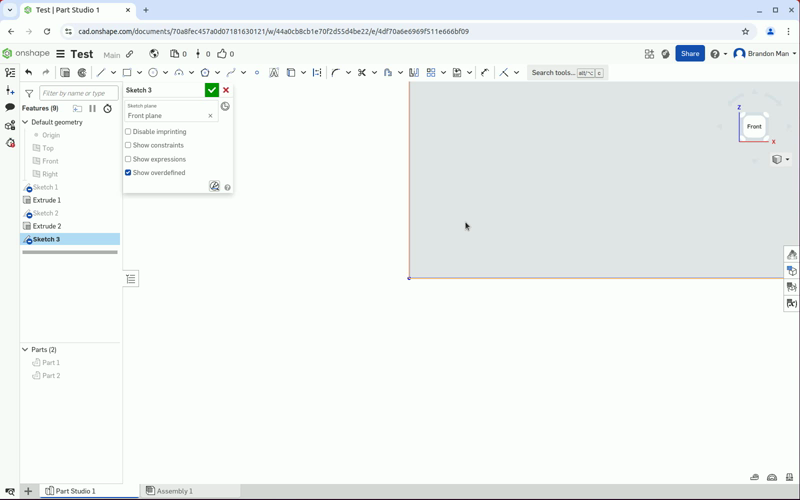
click(465, 221)
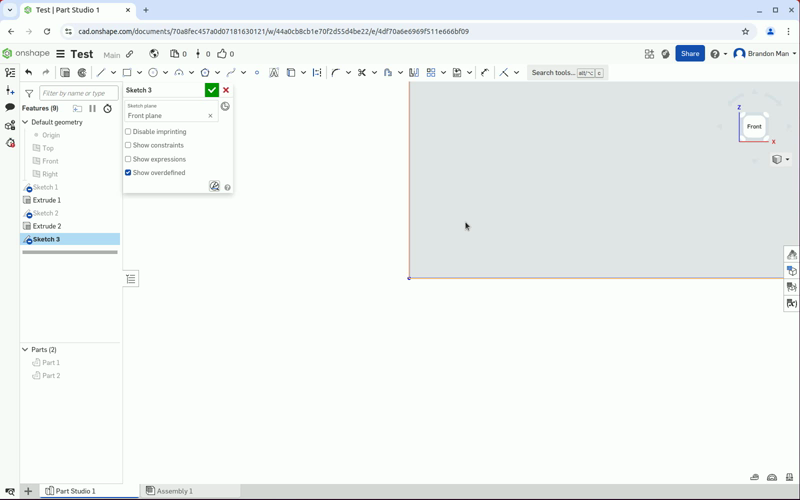
scroll(-6)
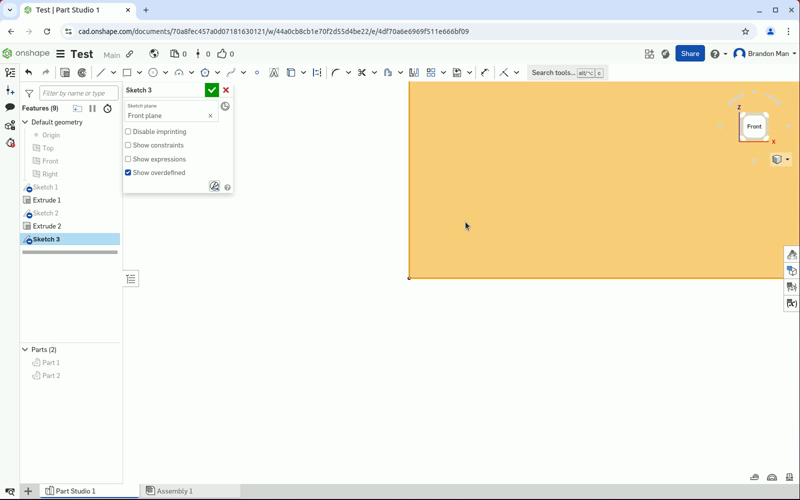
scroll(-6)
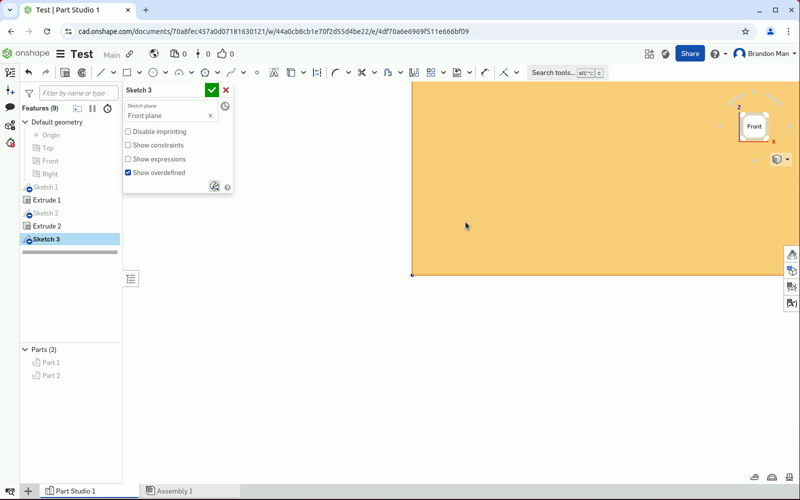
scroll(-6)
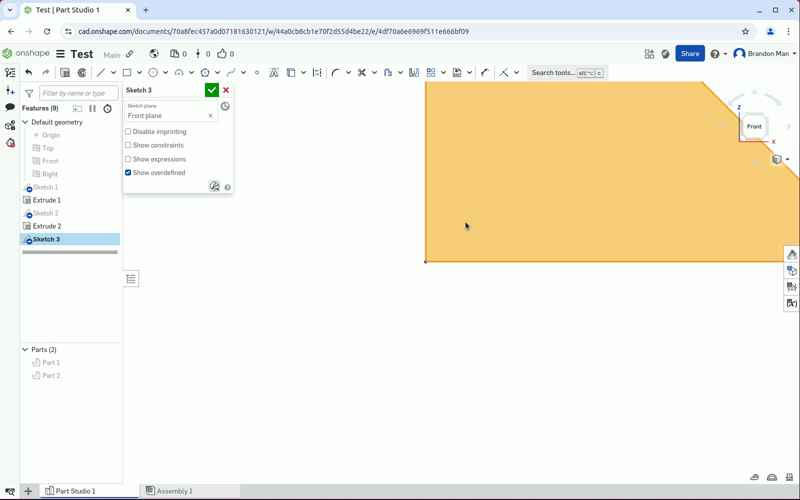
scroll(-6)
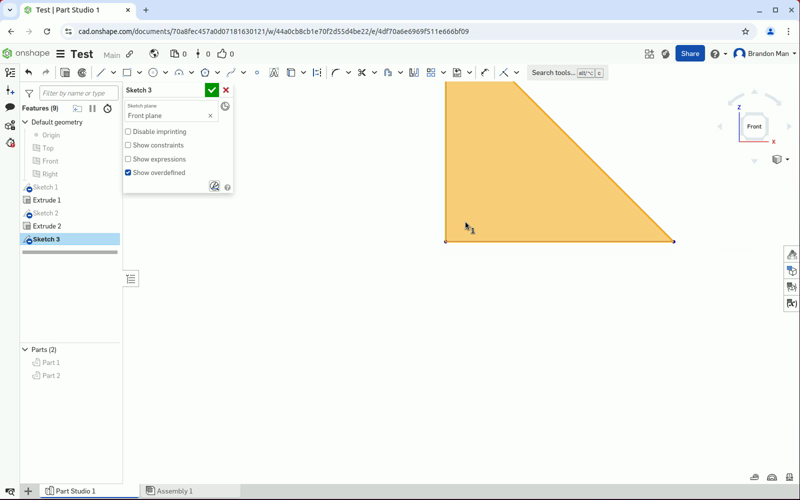
scroll(-6)
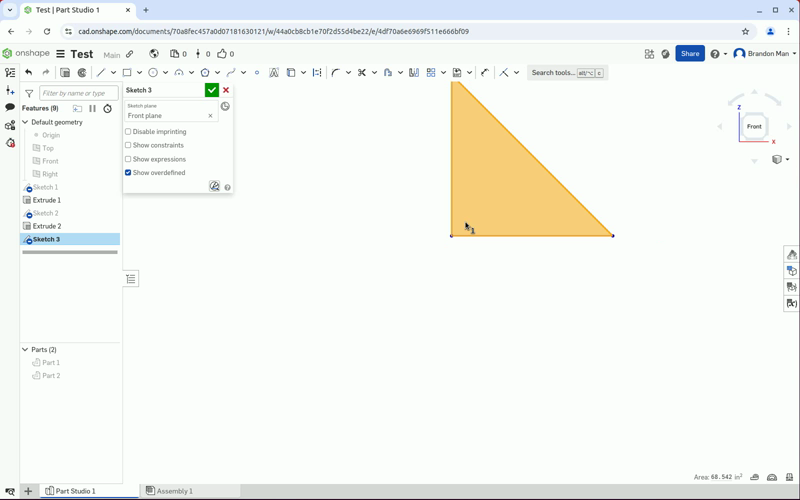
scroll(-6)
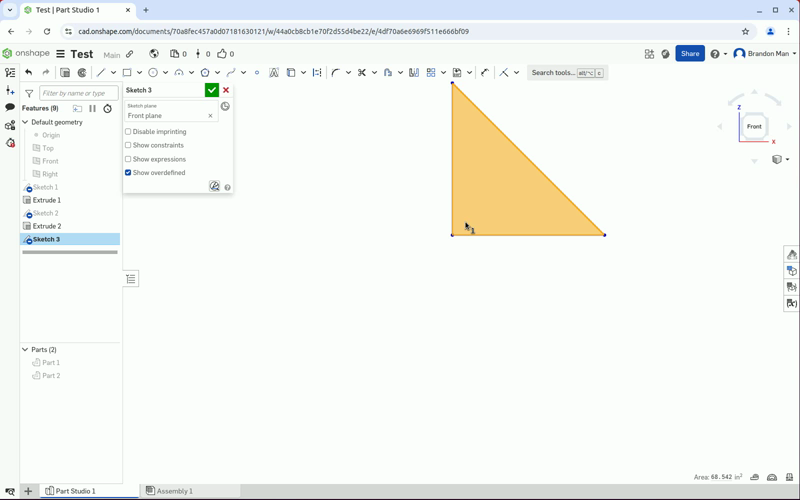
scroll(-6)
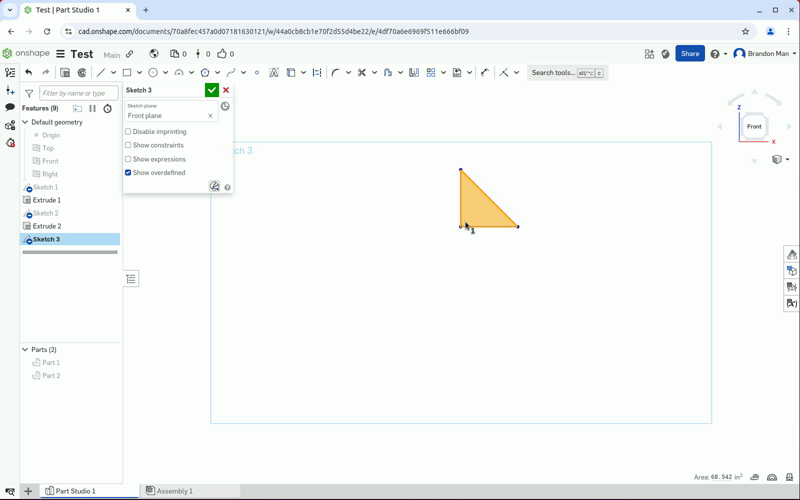
mouse_move(73, 352)
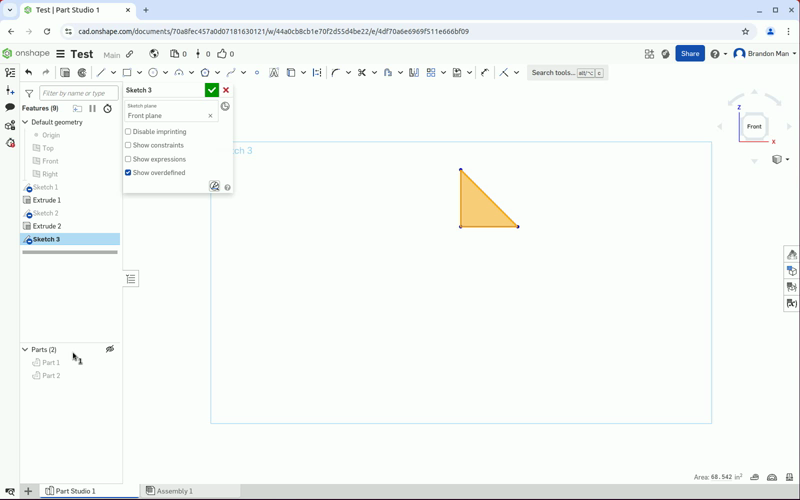
key(shift+y)
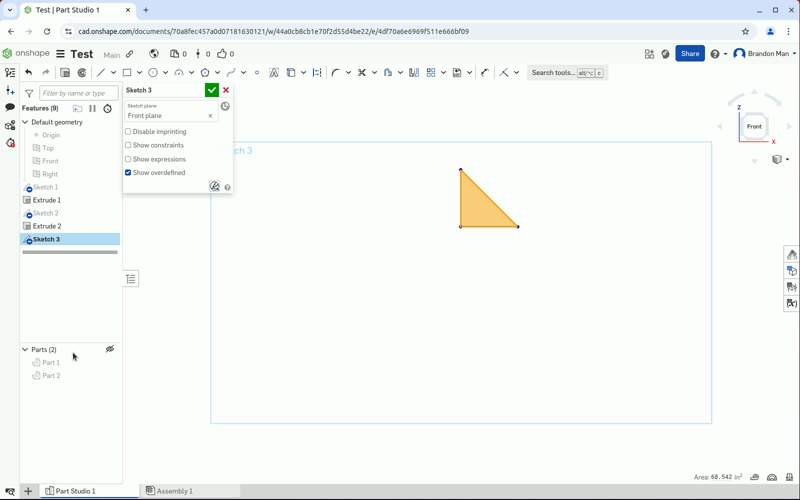
key(shift+e)
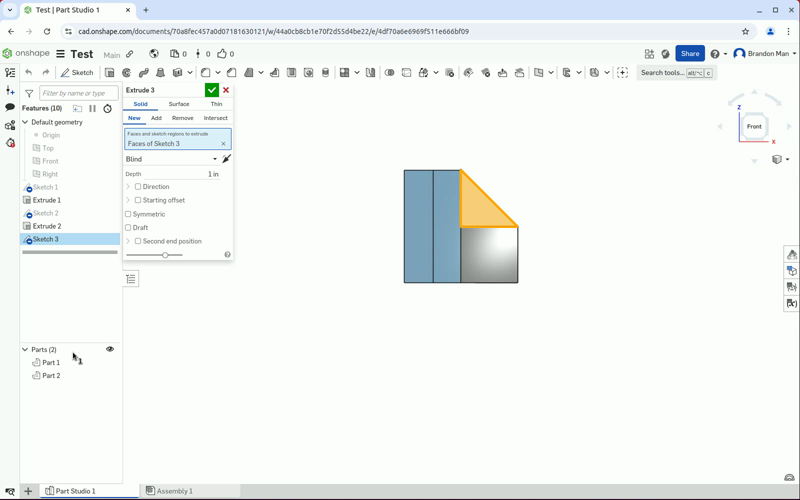
mouse_move(143, 106)
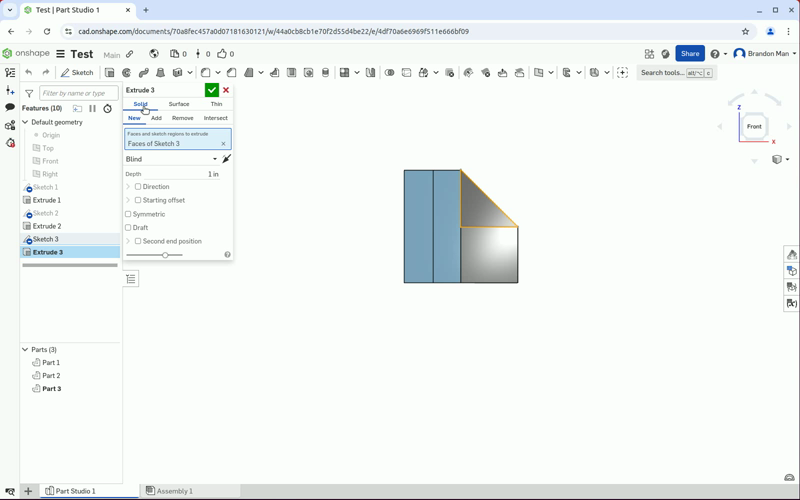
click(143, 106)
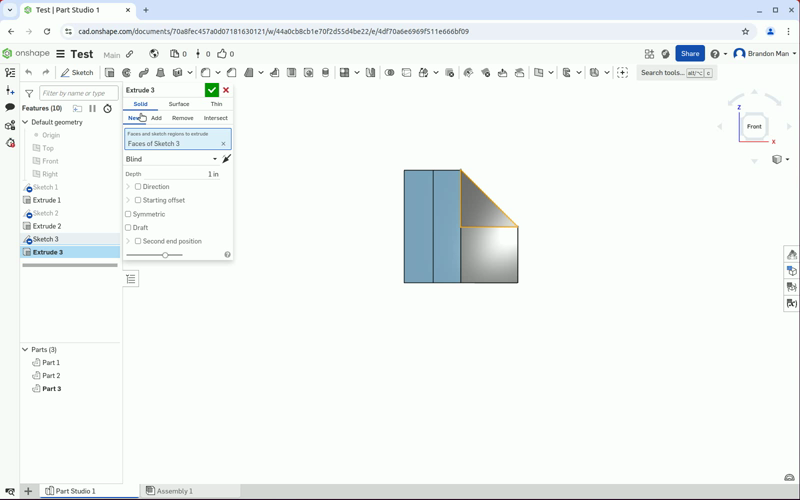
mouse_move(137, 120)
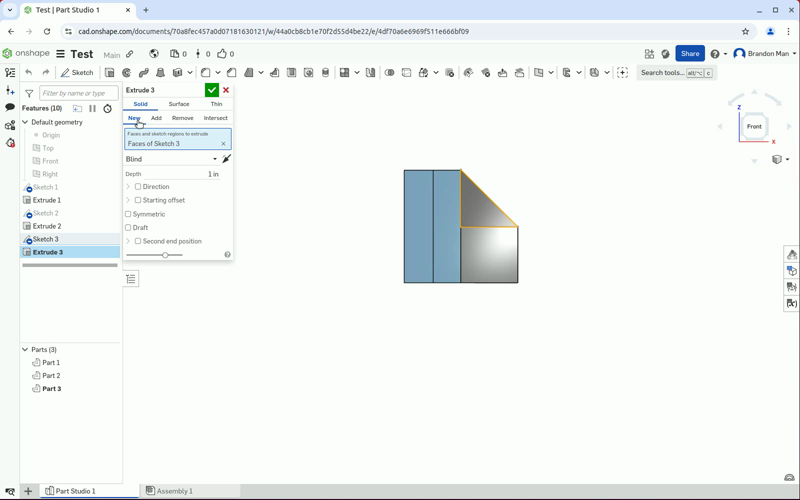
click(137, 120)
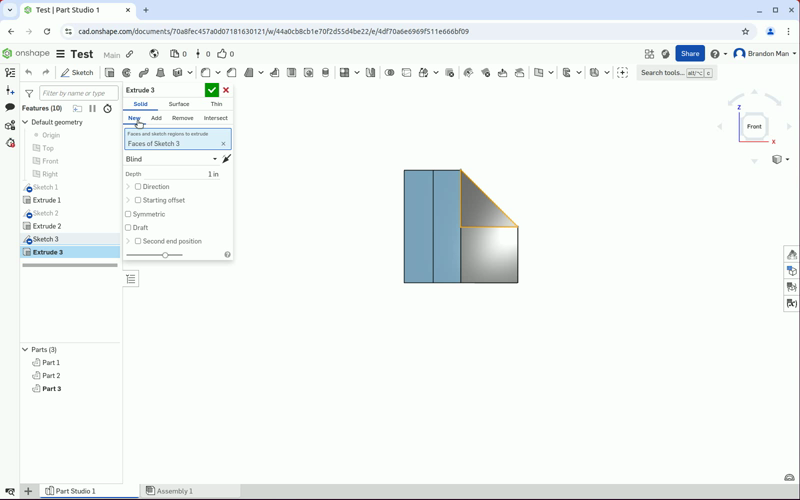
key(tab, 4)
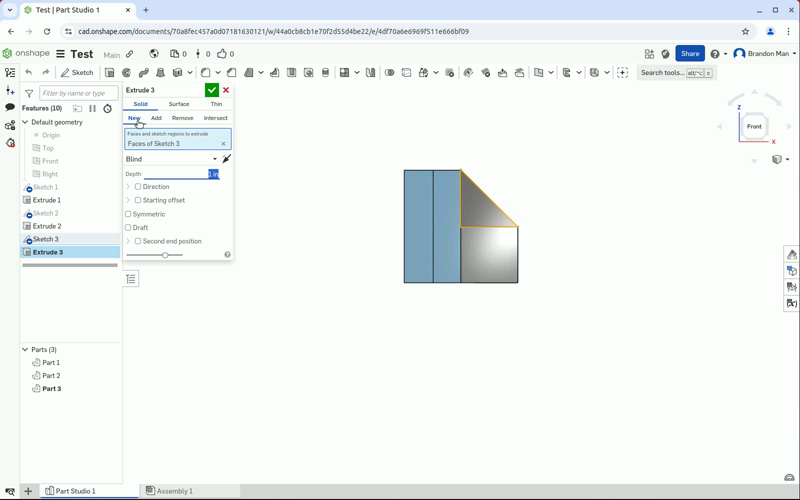
text(-23.108)
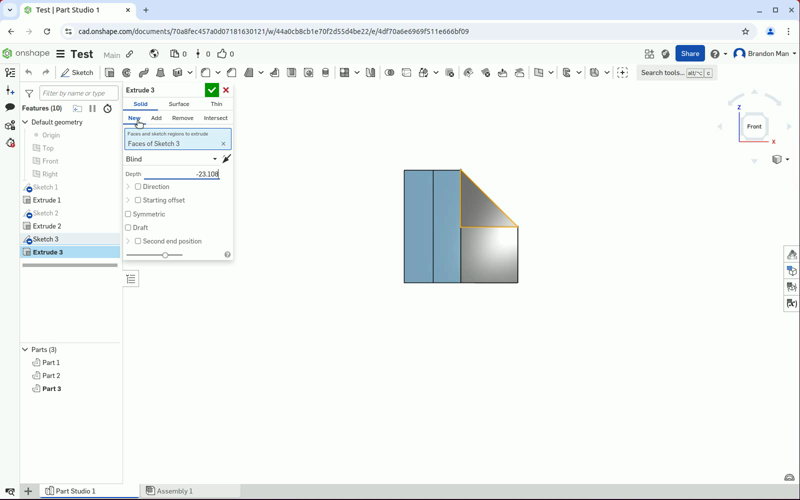
key(enter)
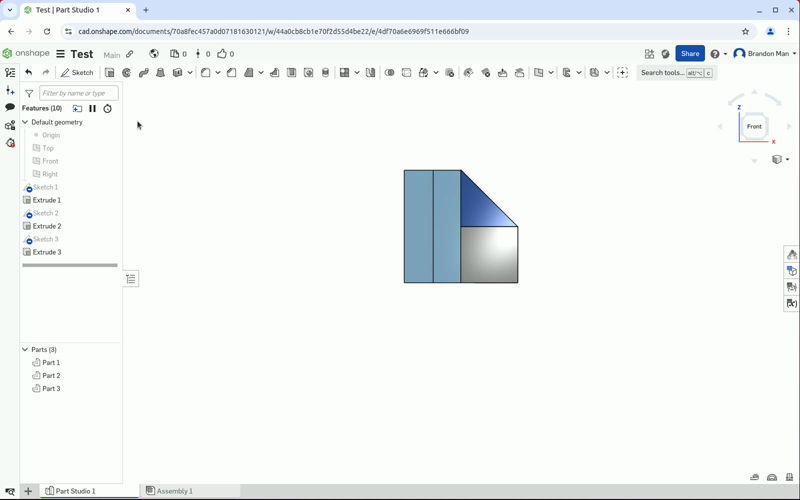
key(shift+h)
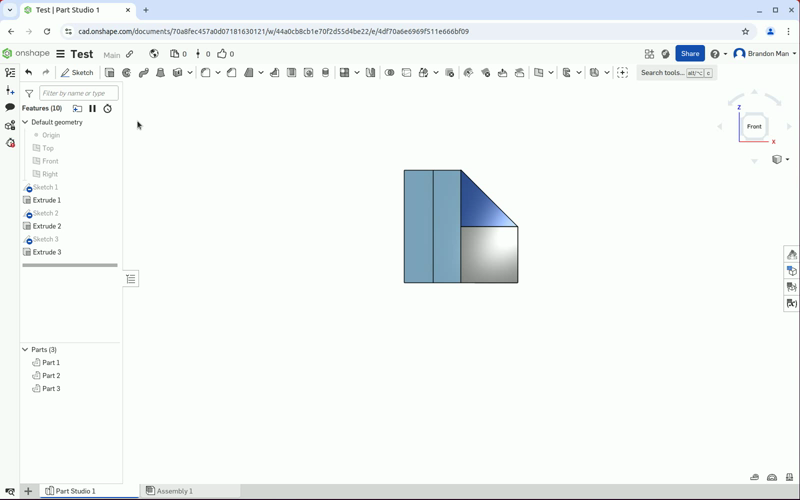
key(shift+h)
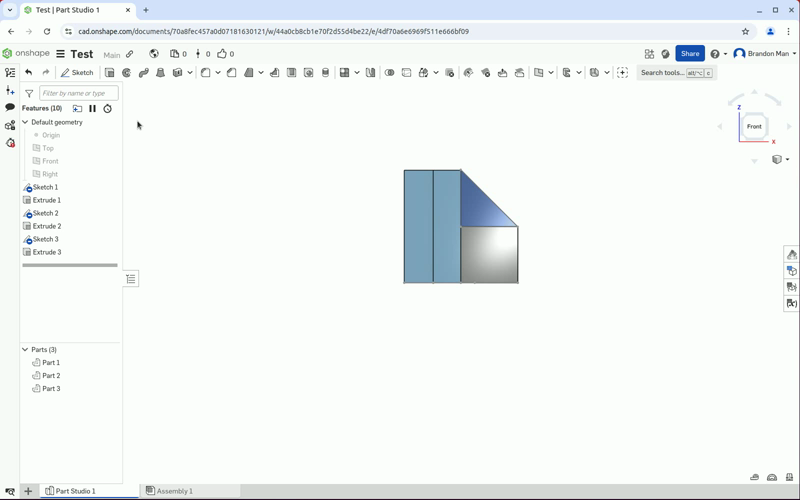
key(shift+7)
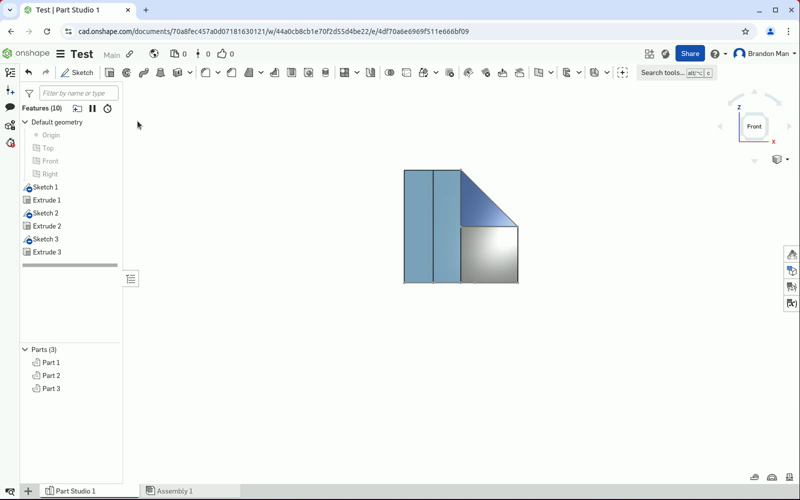
key(left, 2)
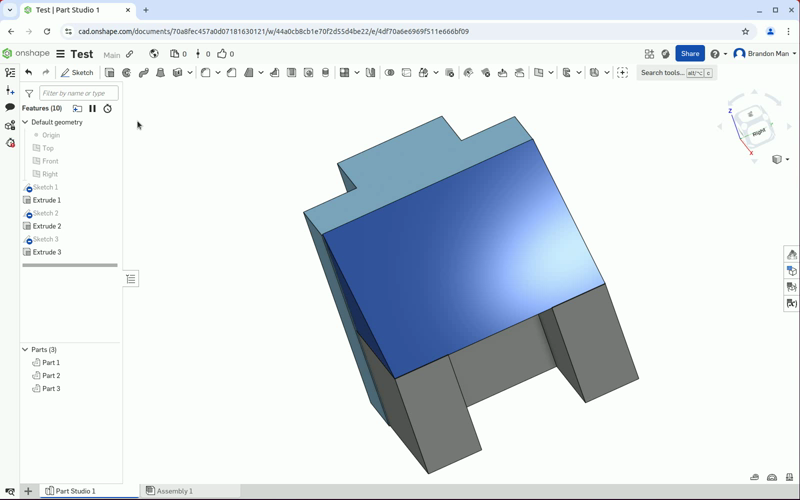
key(down, 2)
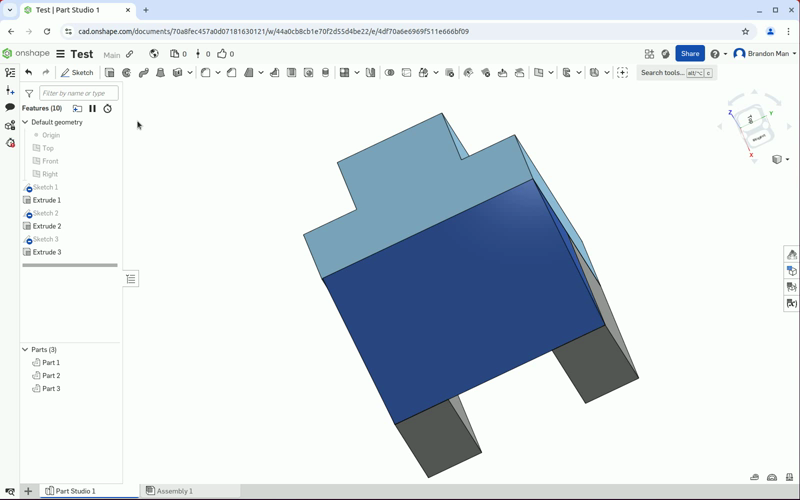
key(up, 2)
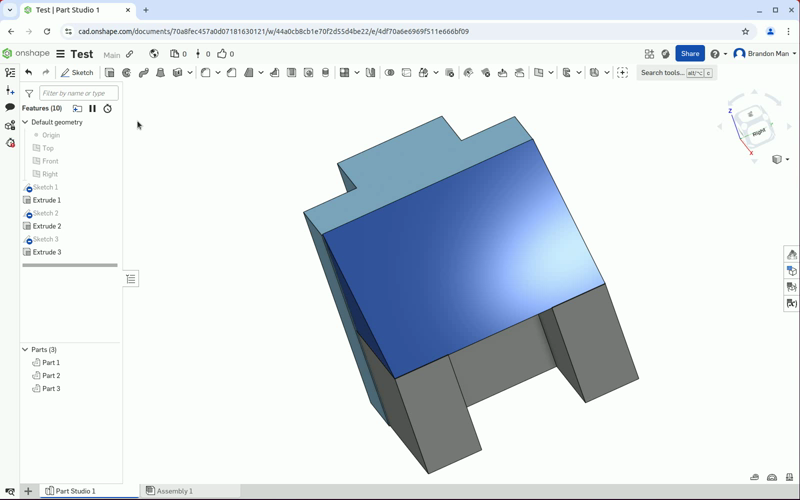
key(right, 2)
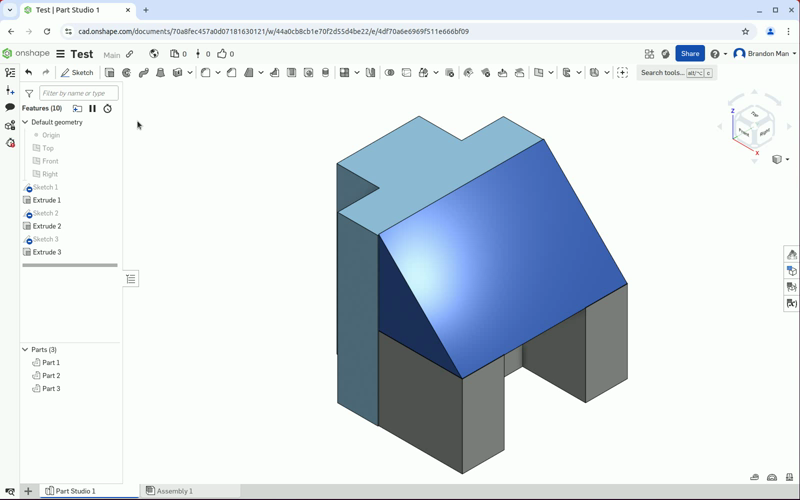
mouse_move(73, 189)
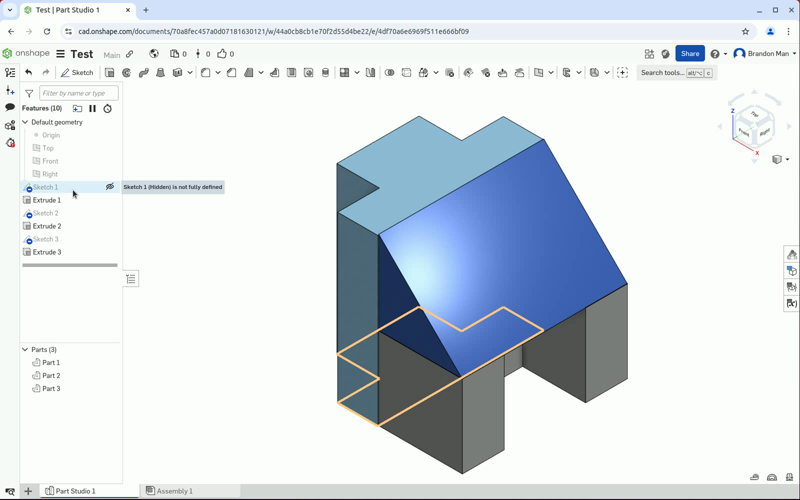
click(73, 189)